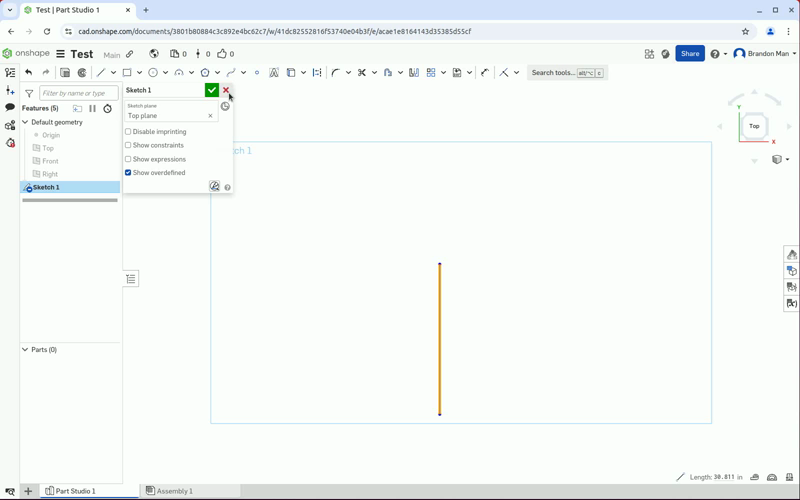
key(shift+h)
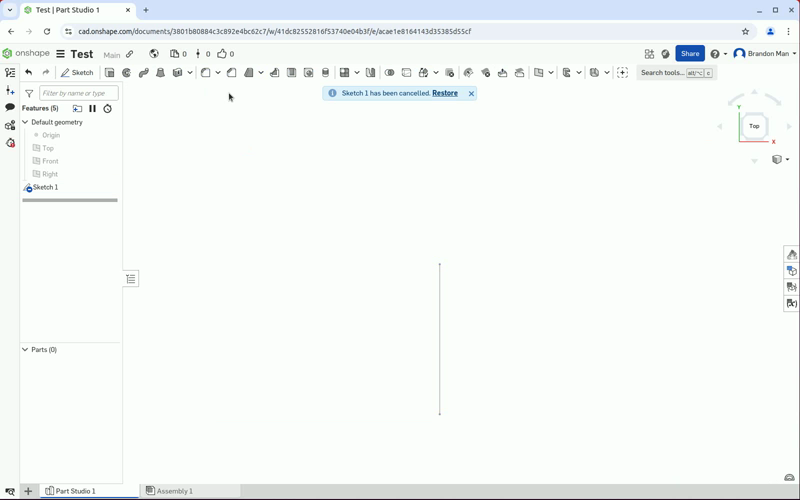
key(shift+s)
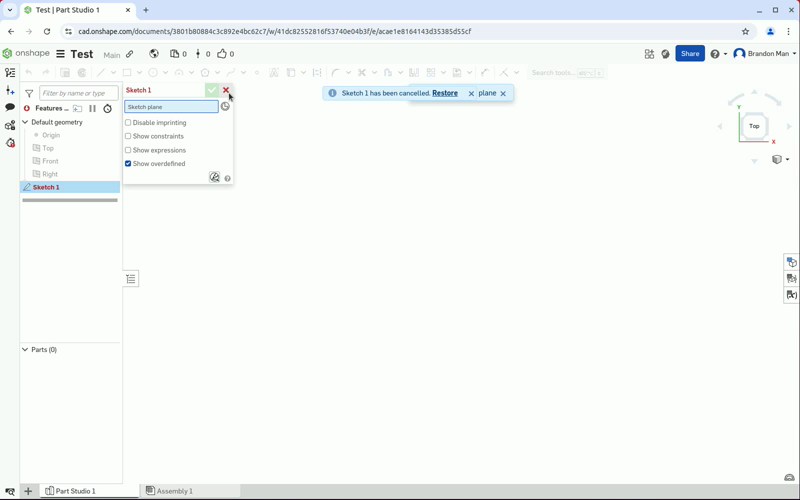
mouse_move(73, 150)
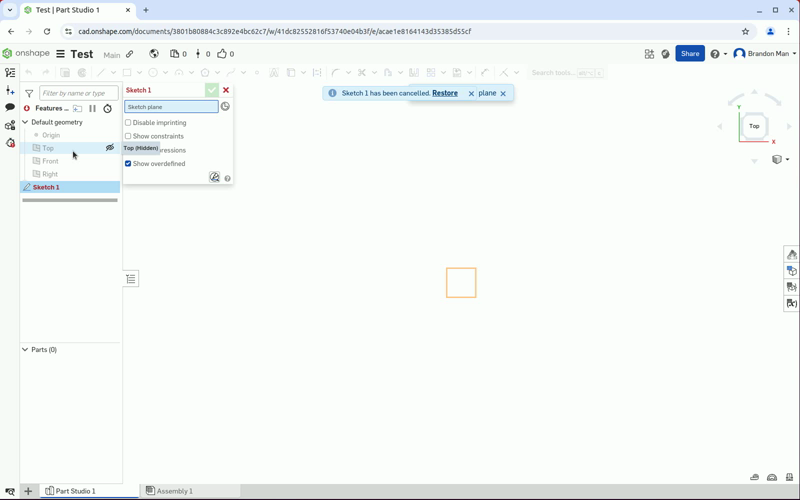
click(73, 150)
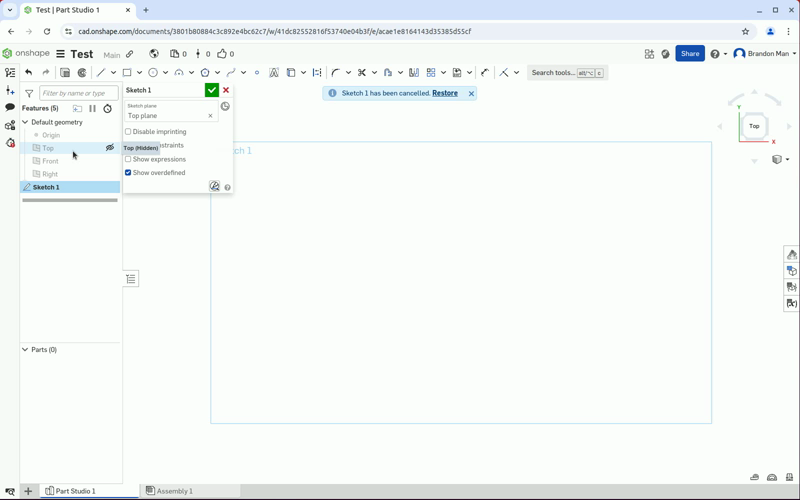
mouse_move(73, 352)
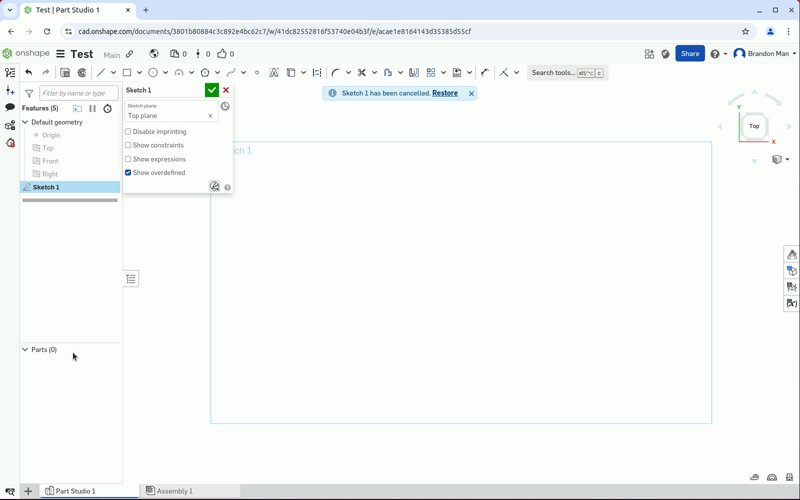
key(y)
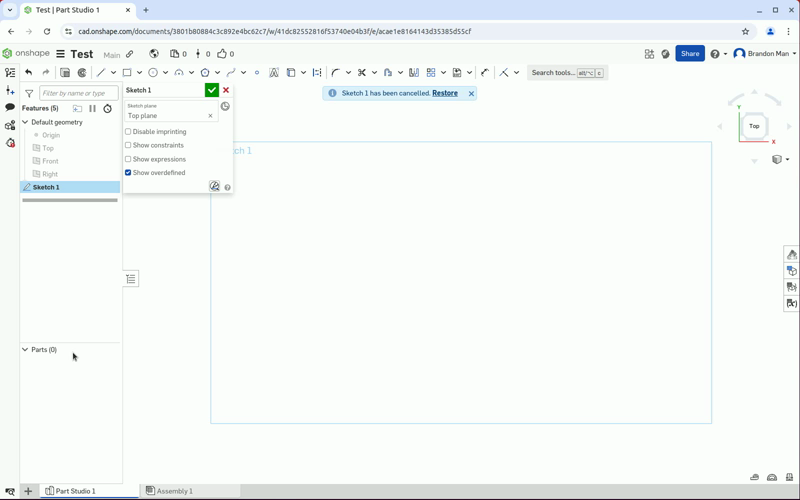
key(l)
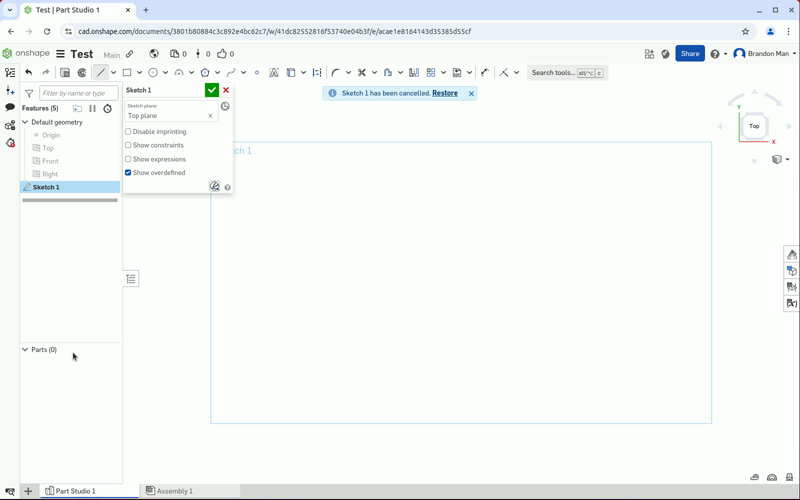
key_down(shift)
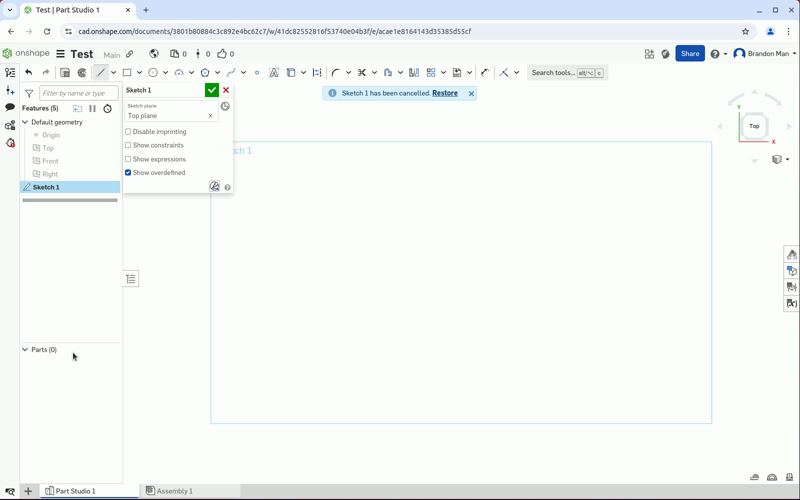
mouse_move(460, 332)
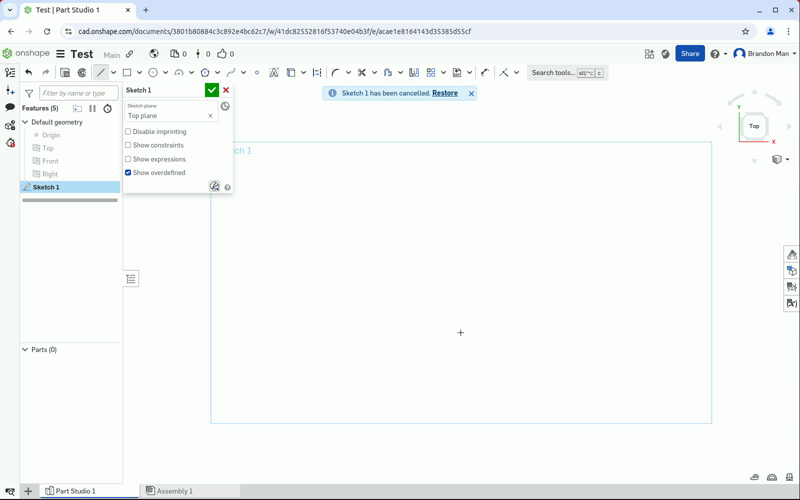
click(460, 332)
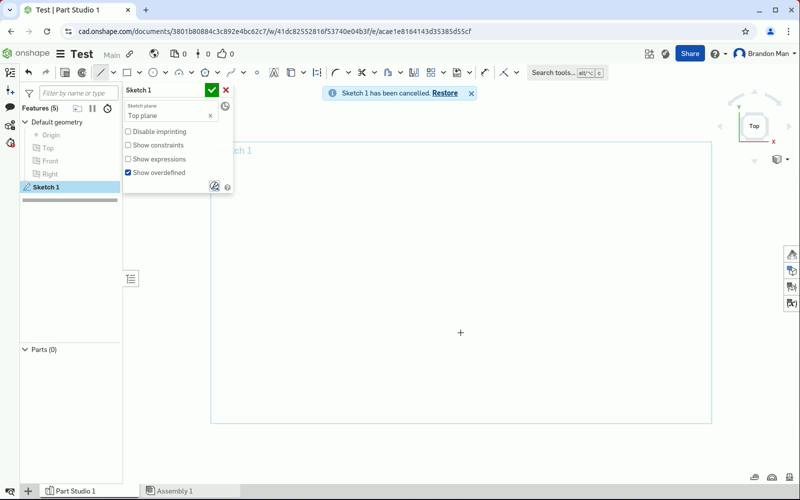
key_up(shift)
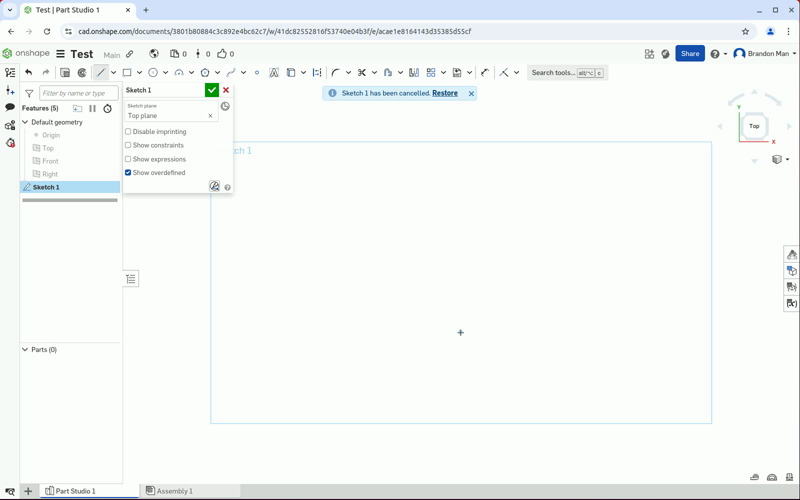
key_down(shift)
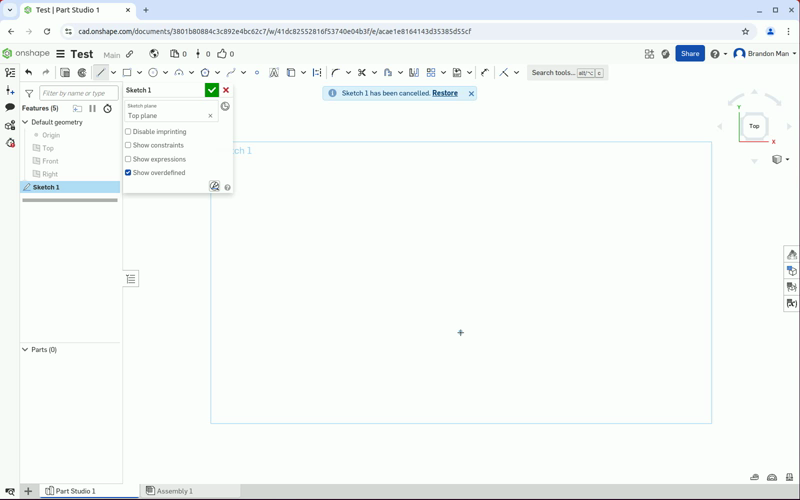
mouse_move(573, 332)
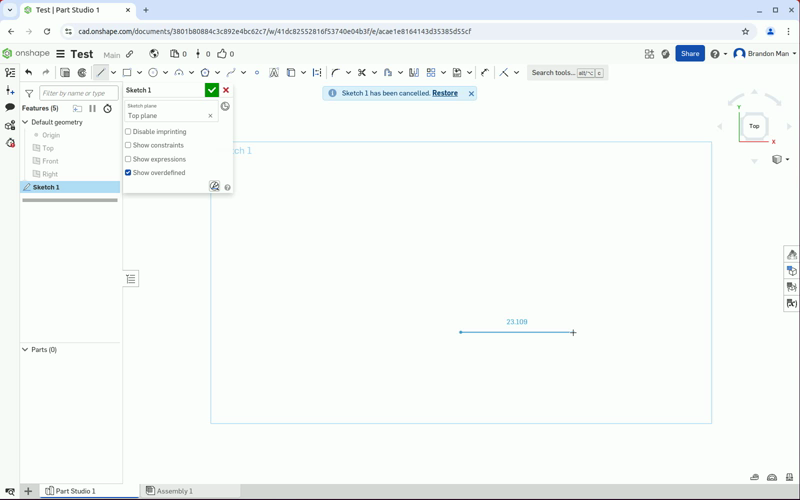
click(573, 332)
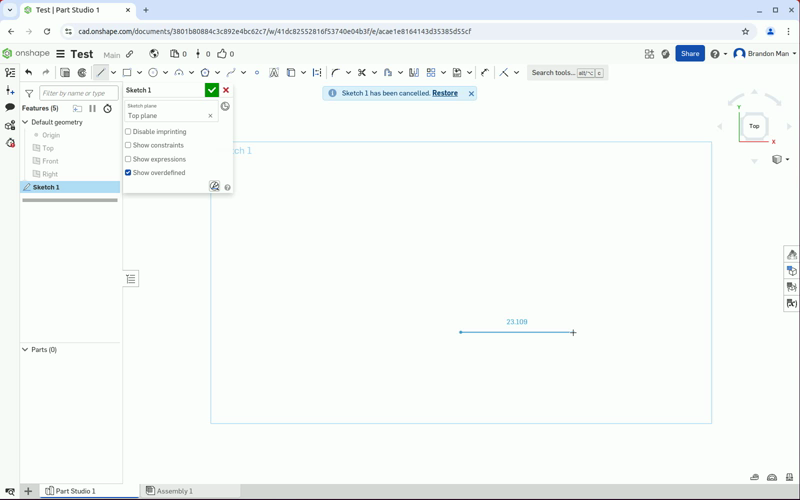
key_up(shift)
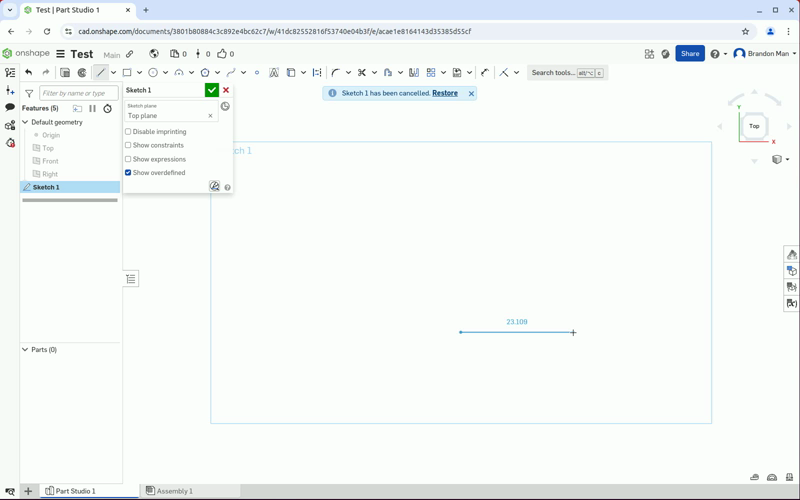
key_down(shift)
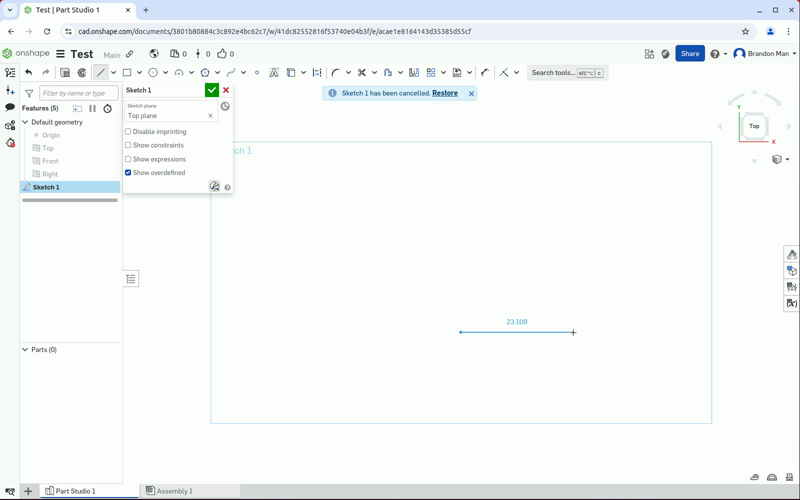
mouse_move(589, 332)
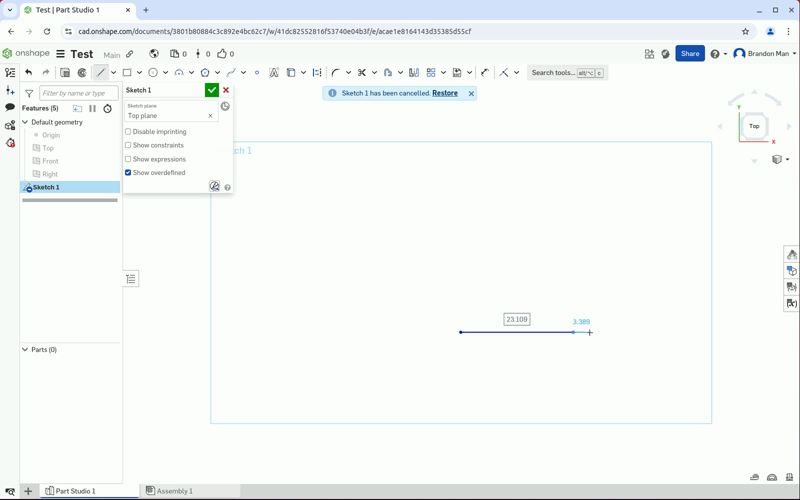
mouse_move(573, 283)
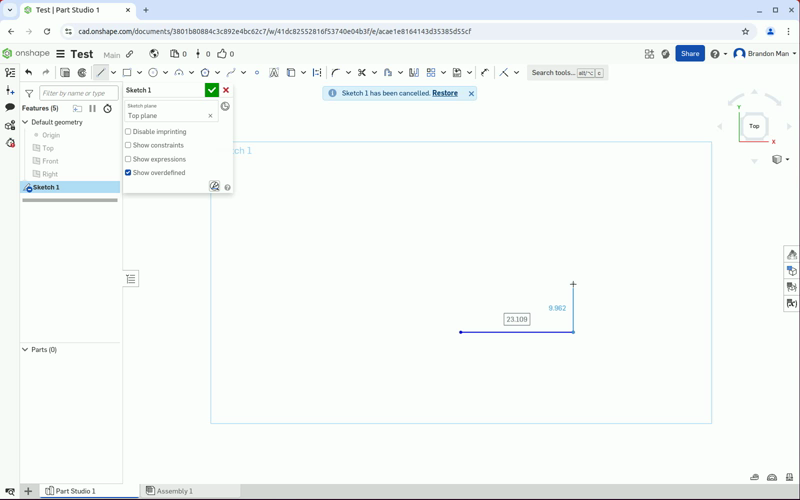
click(573, 283)
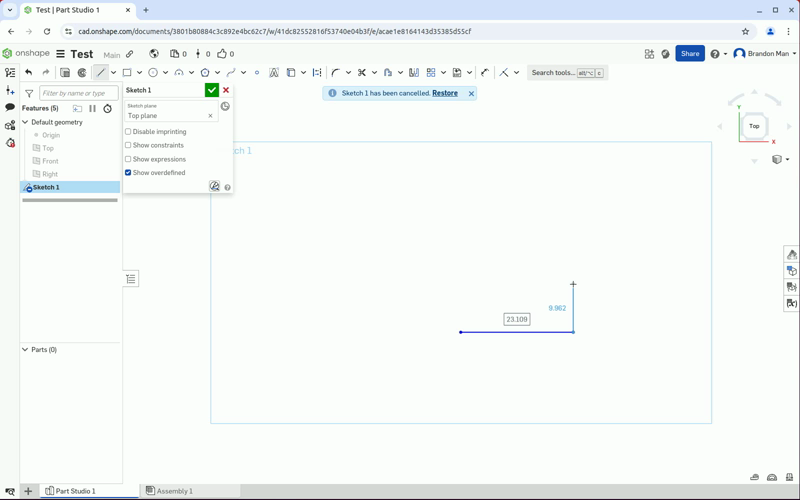
key_up(shift)
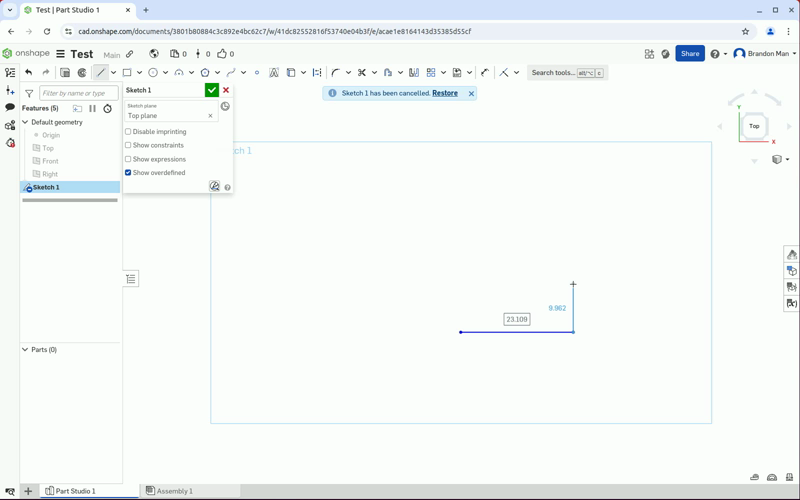
key_down(shift)
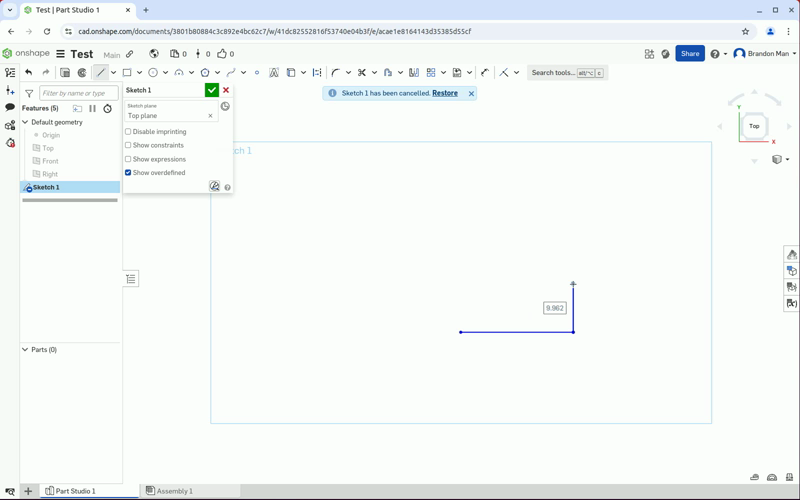
mouse_move(460, 283)
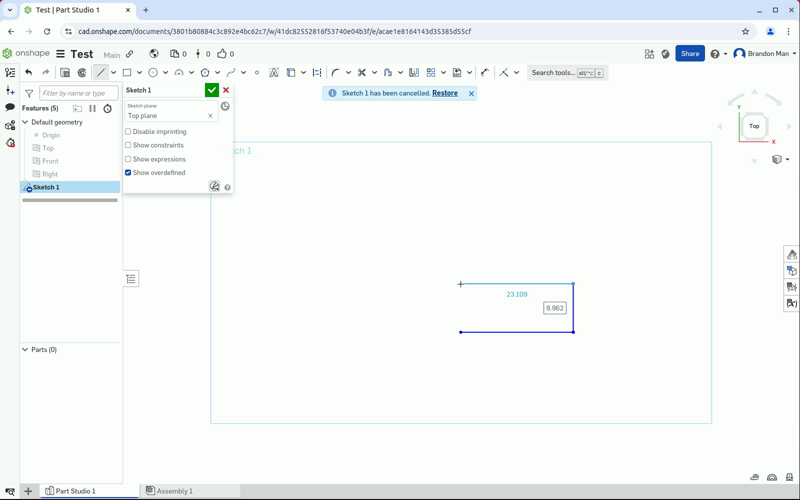
click(460, 283)
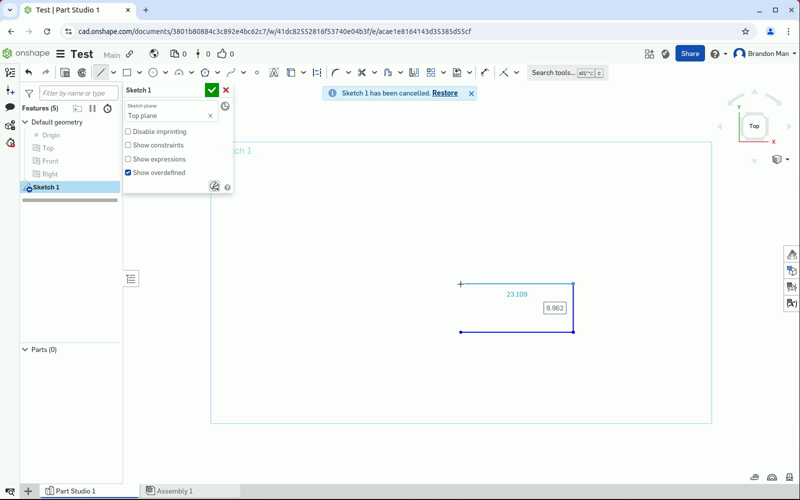
key_up(shift)
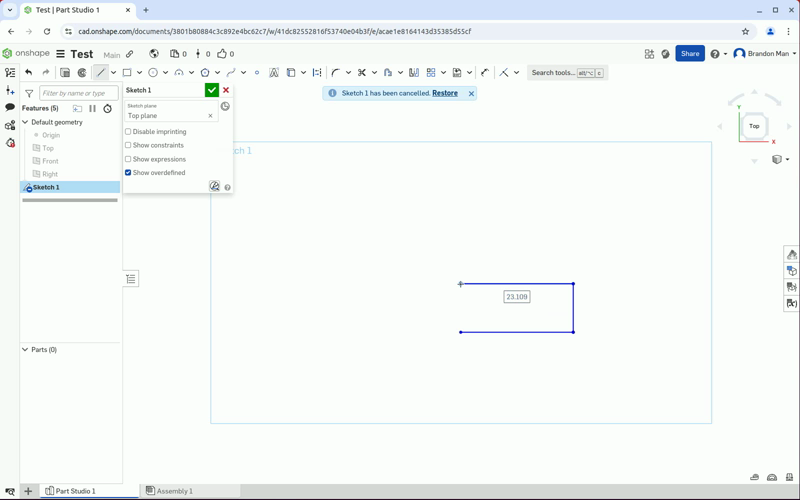
mouse_move(490, 283)
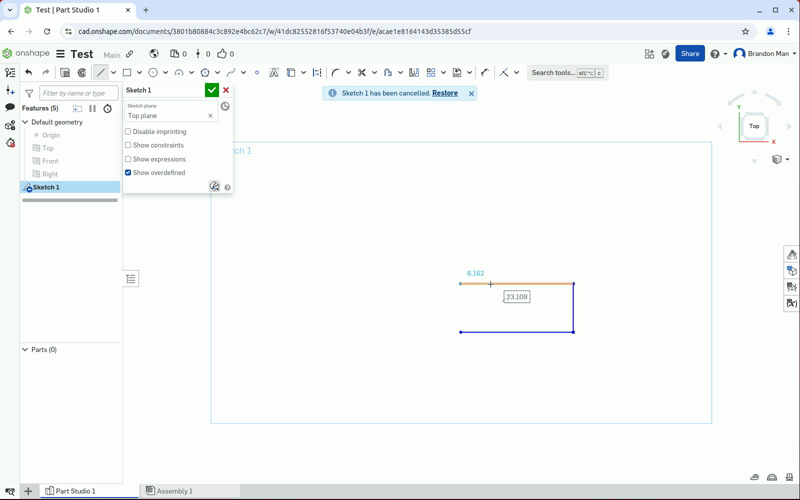
key_down(shift)
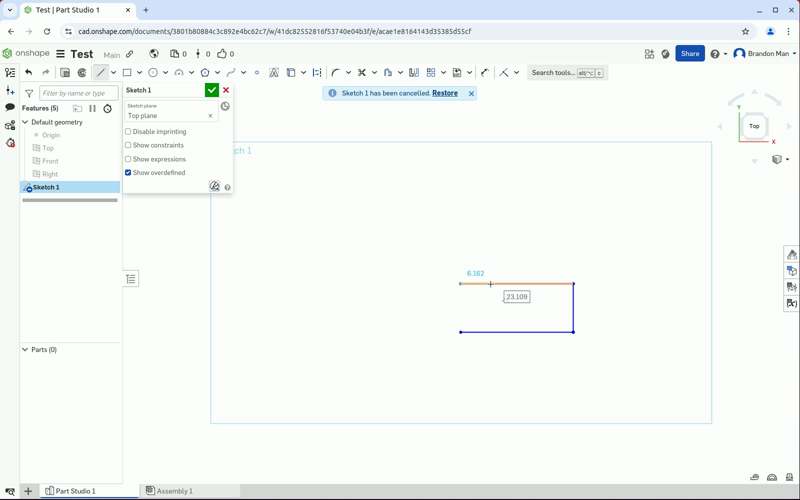
mouse_move(460, 332)
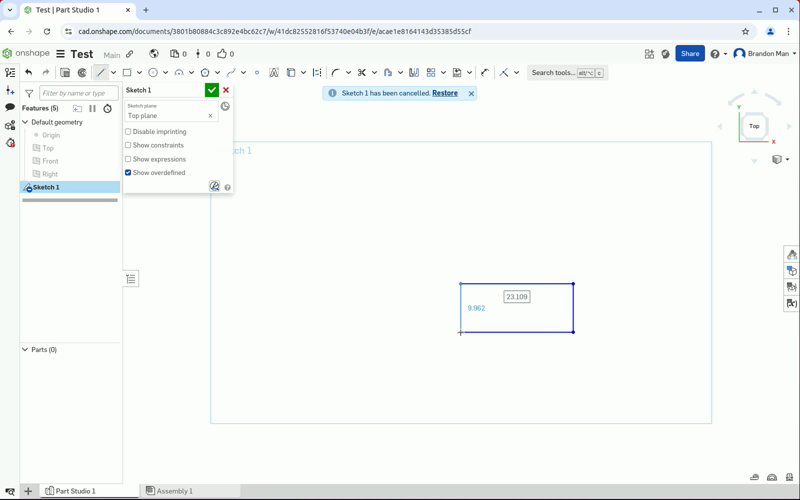
key_up(shift)
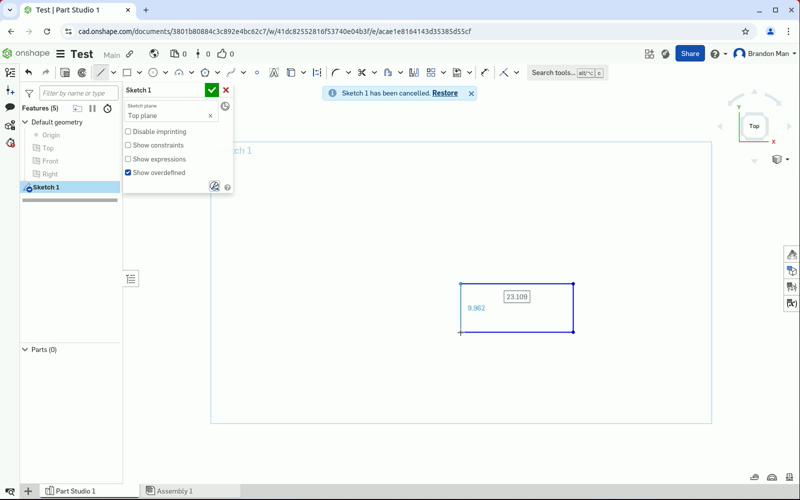
click(460, 332)
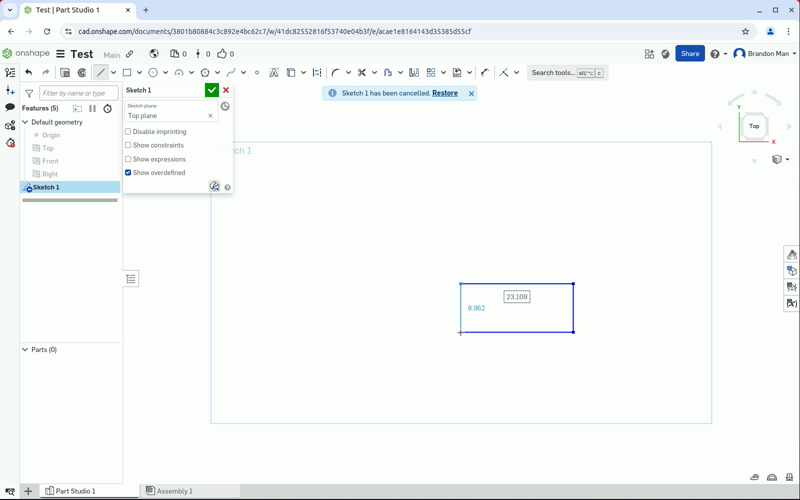
key(esc)
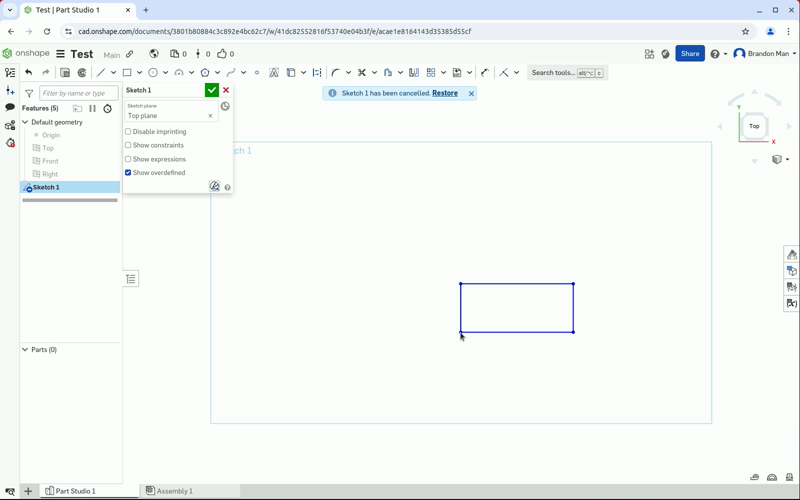
mouse_move(485, 316)
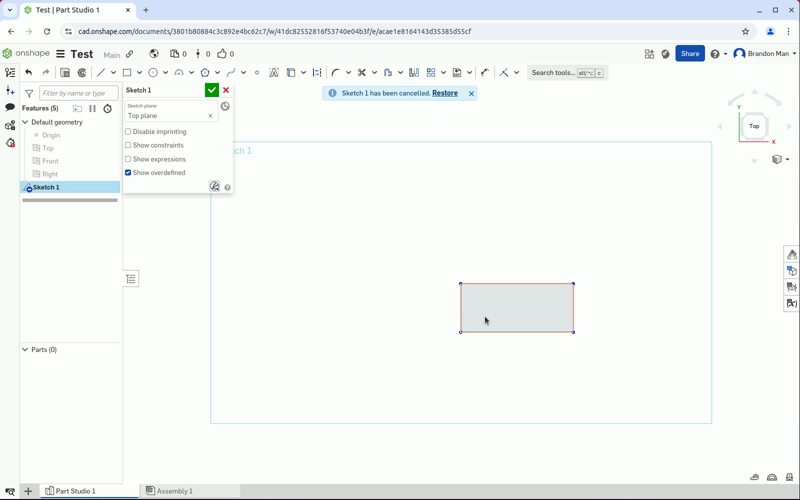
click(485, 316)
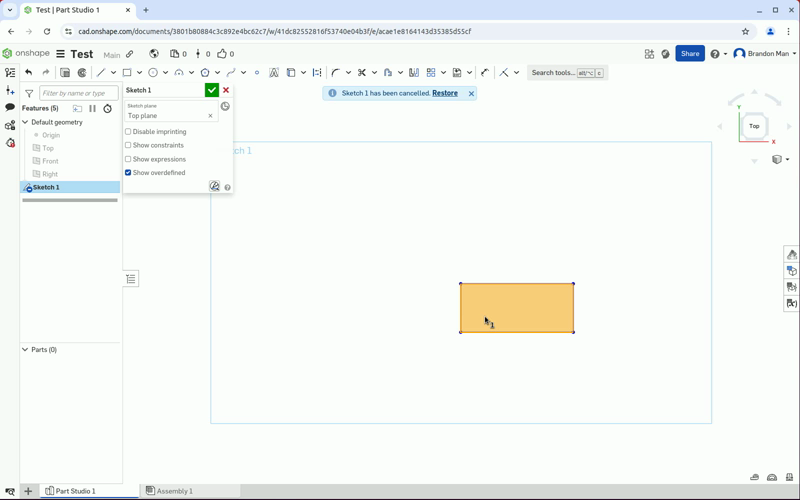
mouse_move(73, 352)
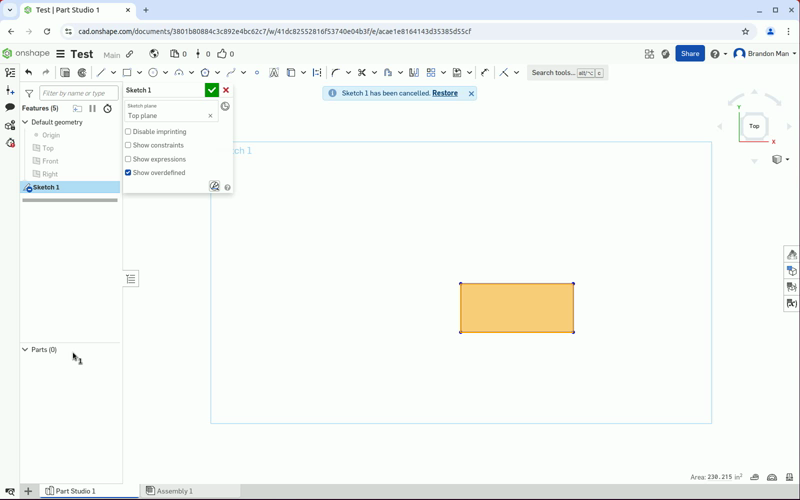
key(shift+y)
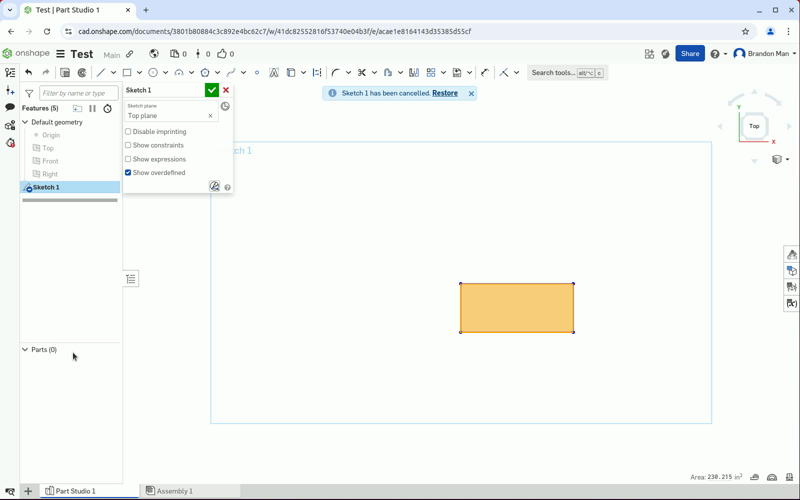
key(shift+e)
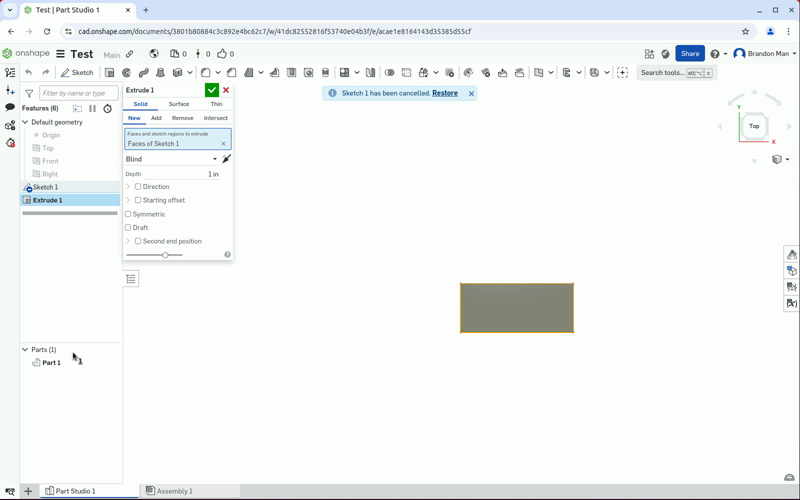
mouse_move(143, 106)
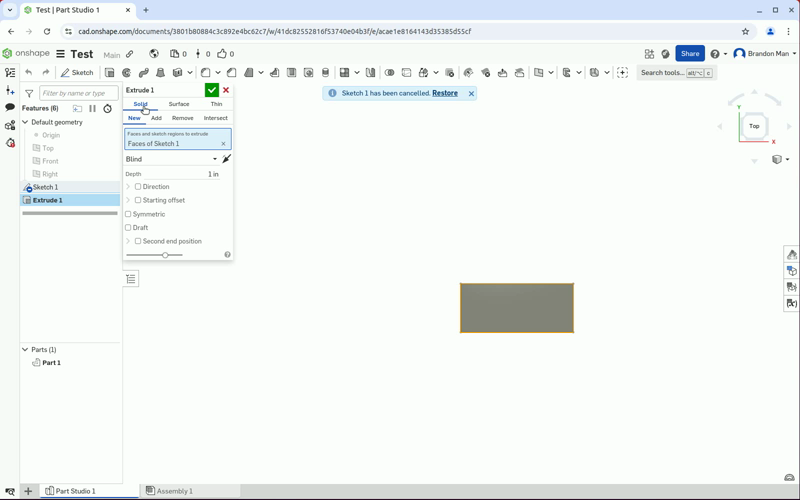
click(143, 106)
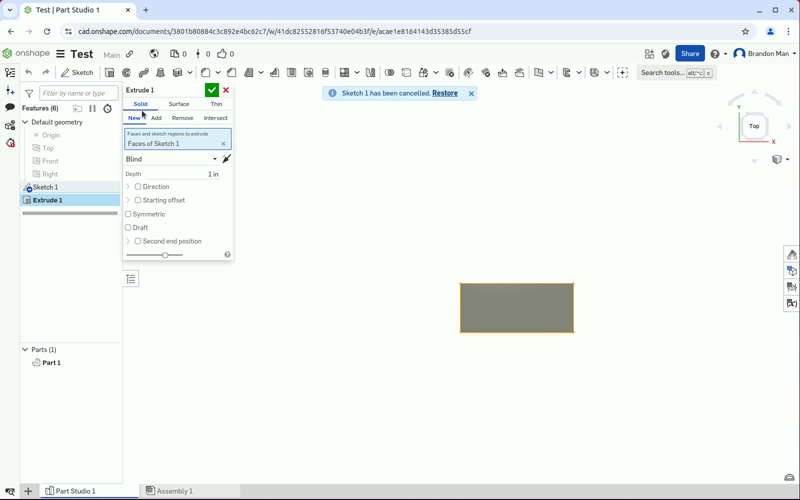
mouse_move(137, 120)
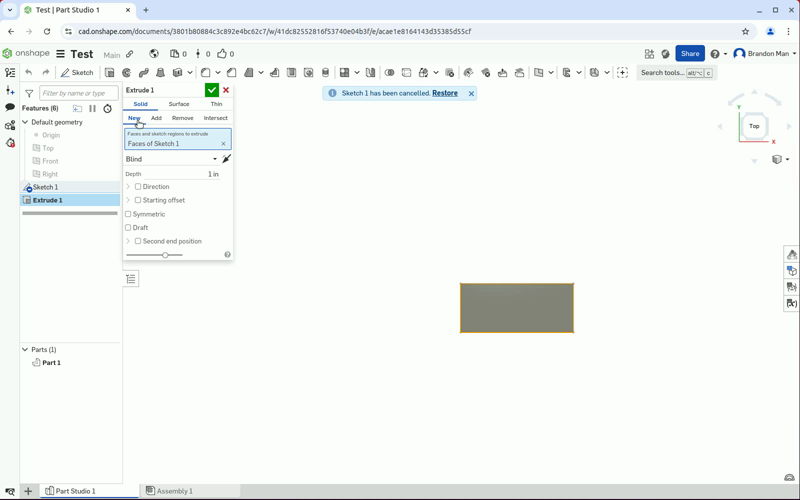
click(137, 120)
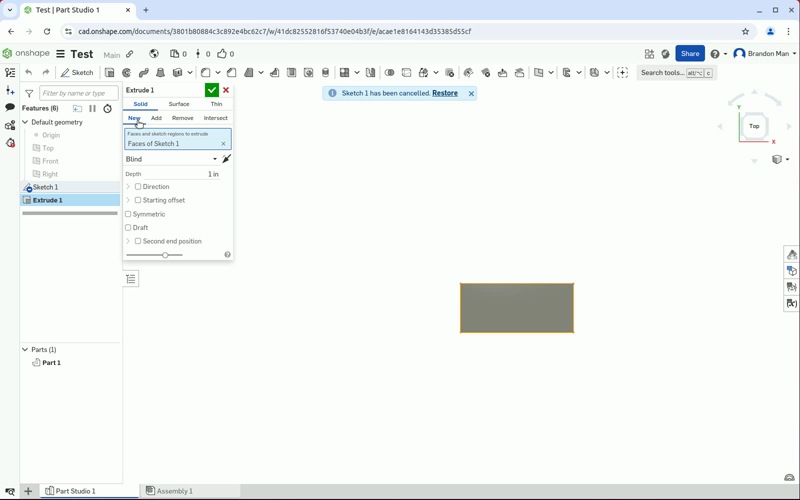
key(tab, 4)
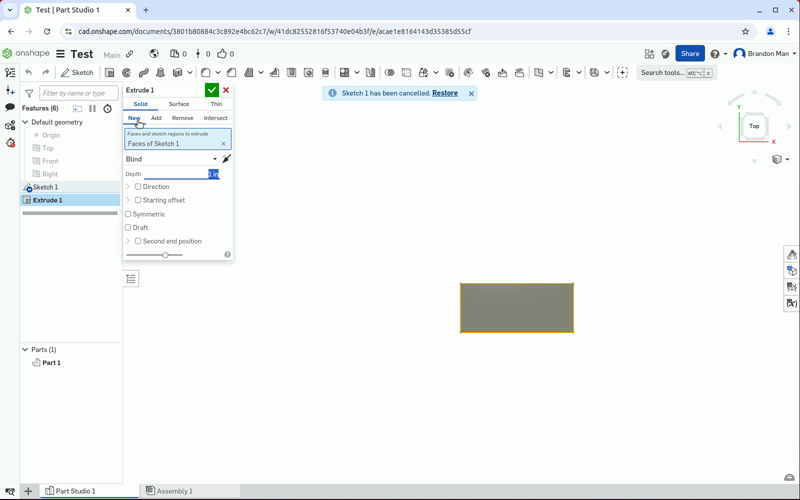
text(0.241)
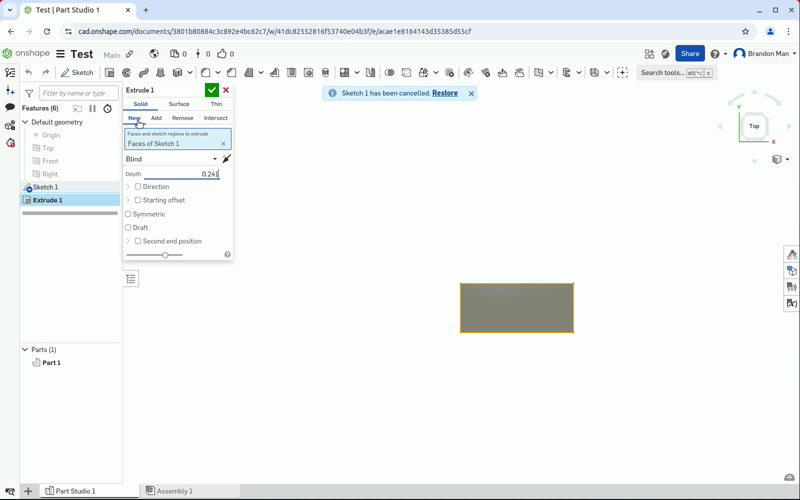
key(enter)
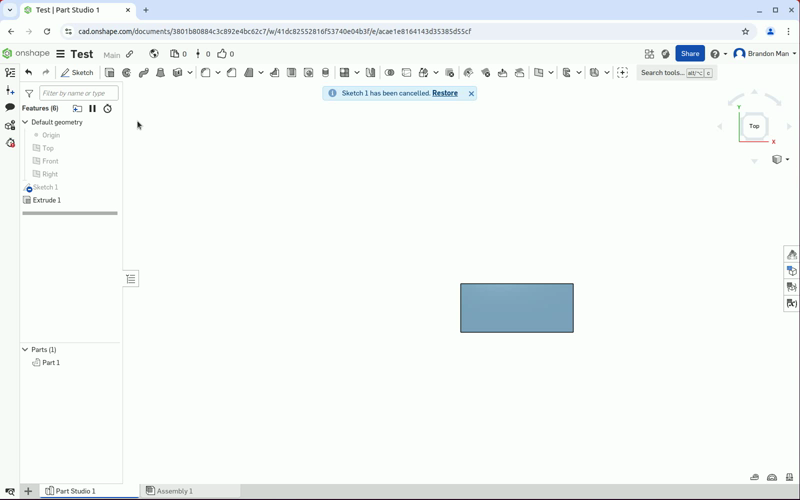
key(shift+h)
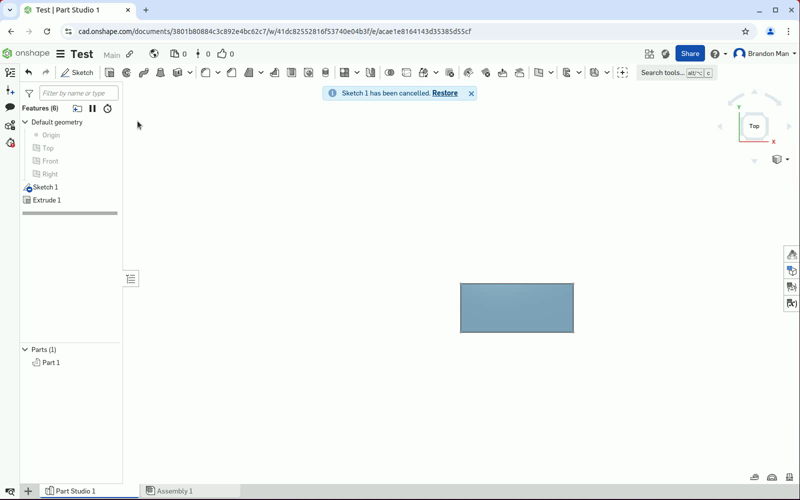
key(shift+h)
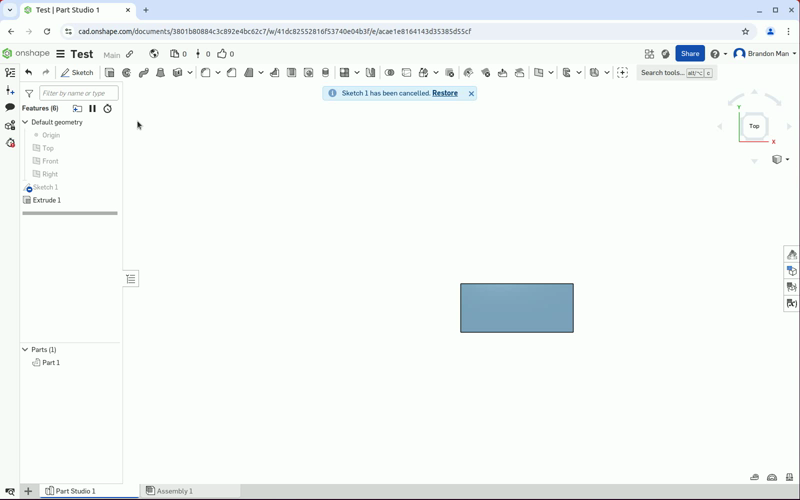
mouse_move(73, 189)
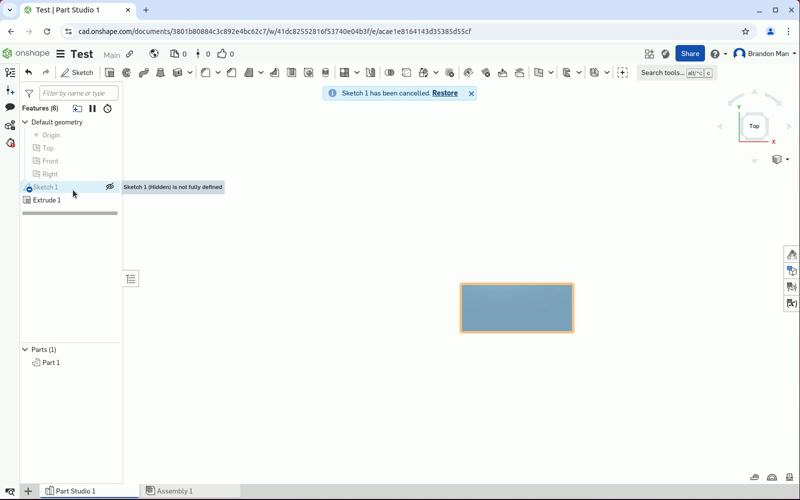
click(73, 189)
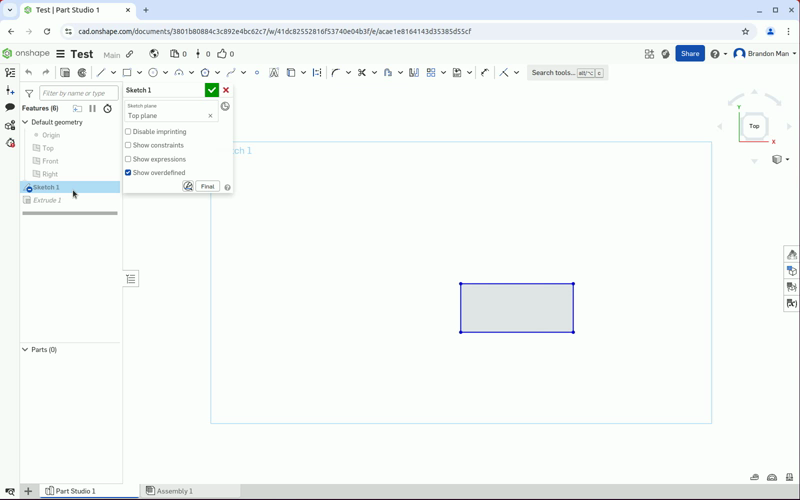
mouse_move(229, 92)
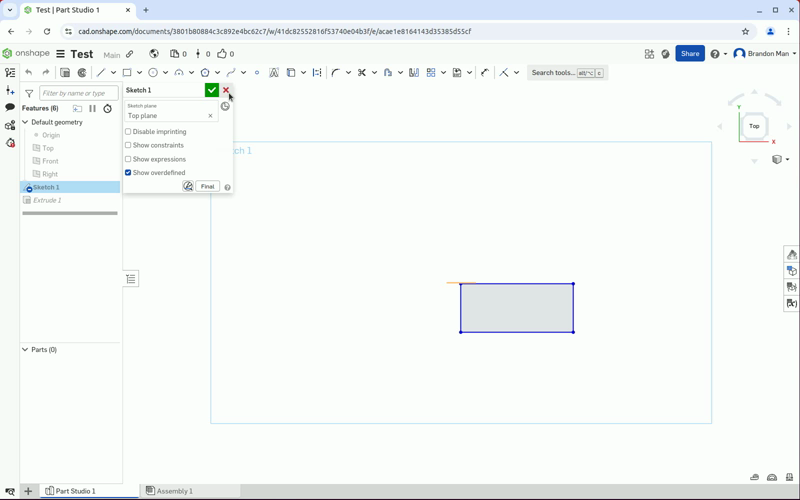
click(229, 92)
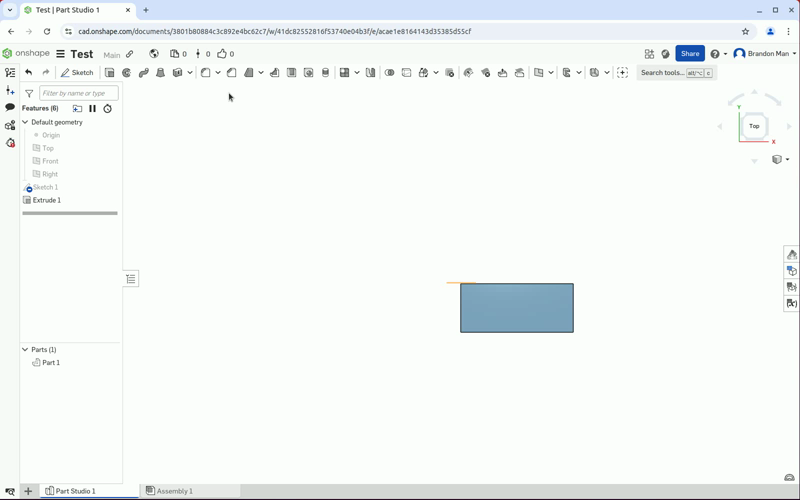
mouse_move(541, 75)
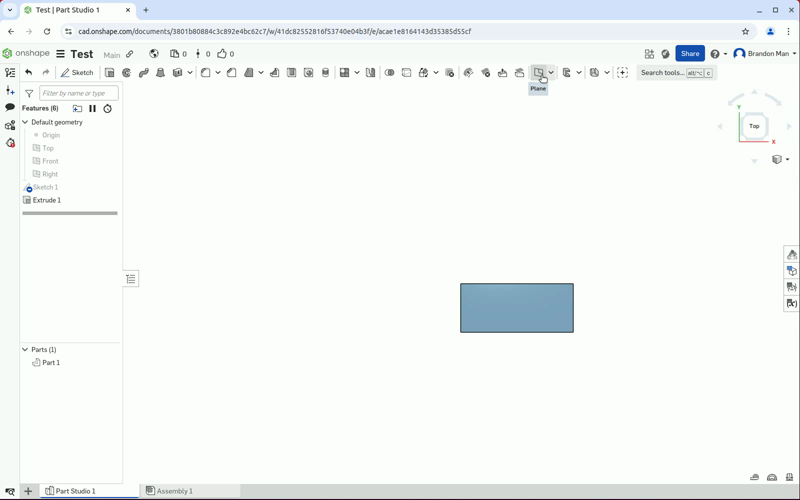
click(541, 75)
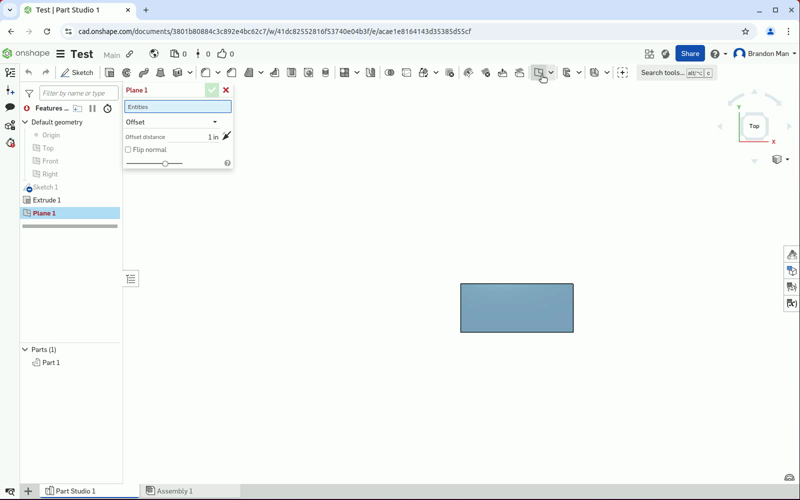
mouse_move(73, 150)
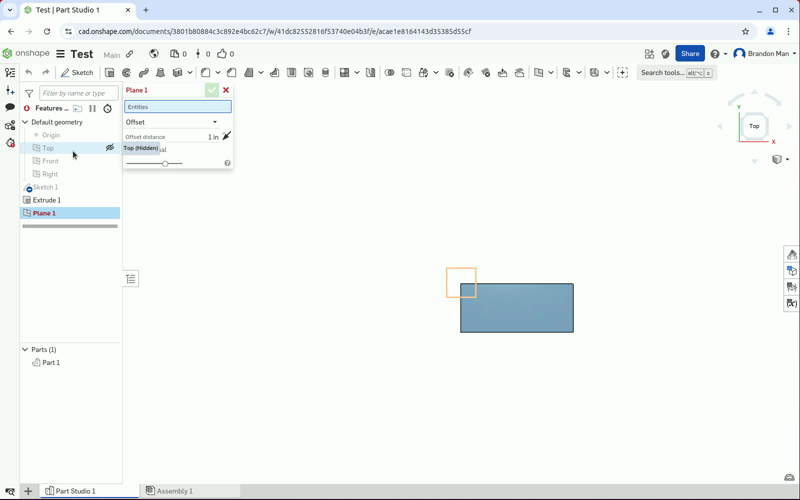
click(73, 150)
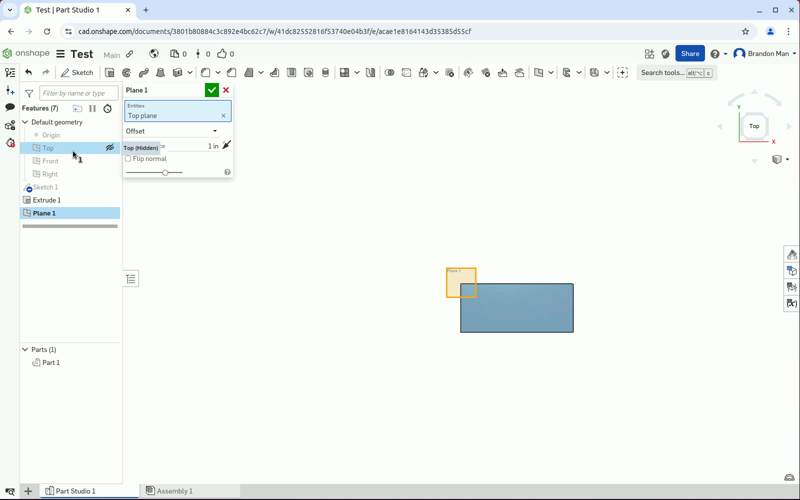
key(tab, 2)
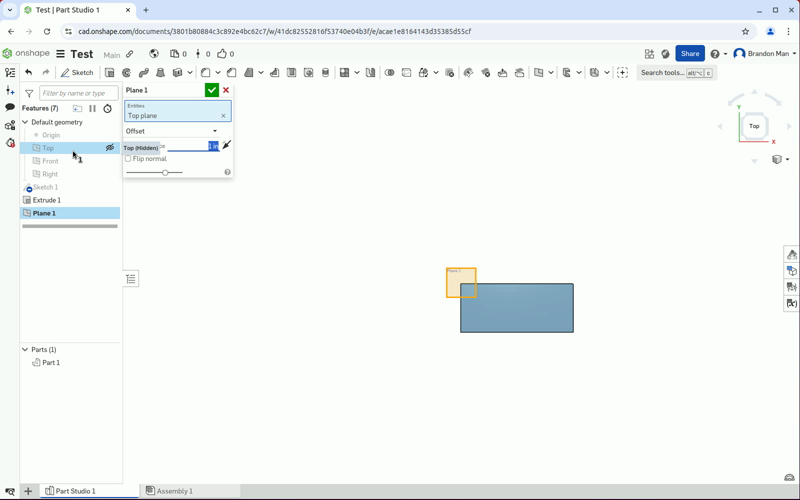
text(0.246)
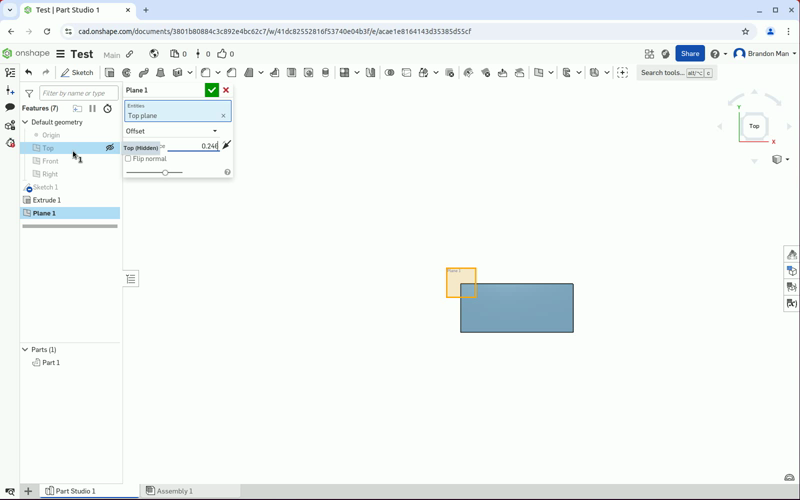
key(enter, 2)
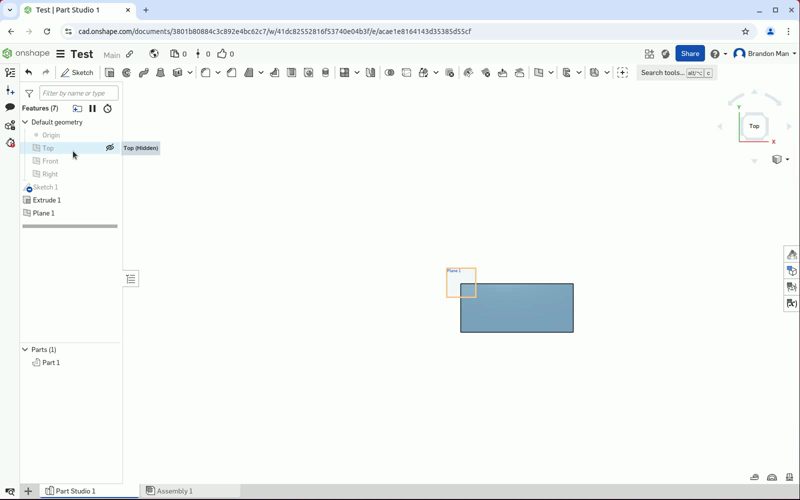
key(shift+s)
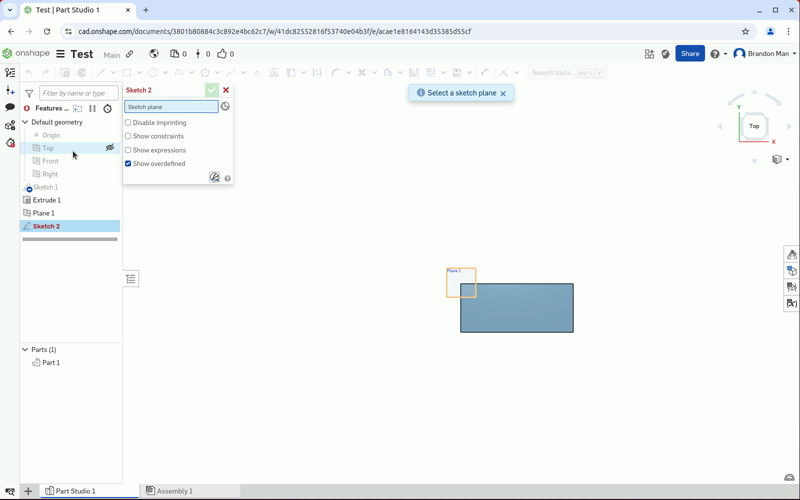
mouse_move(73, 215)
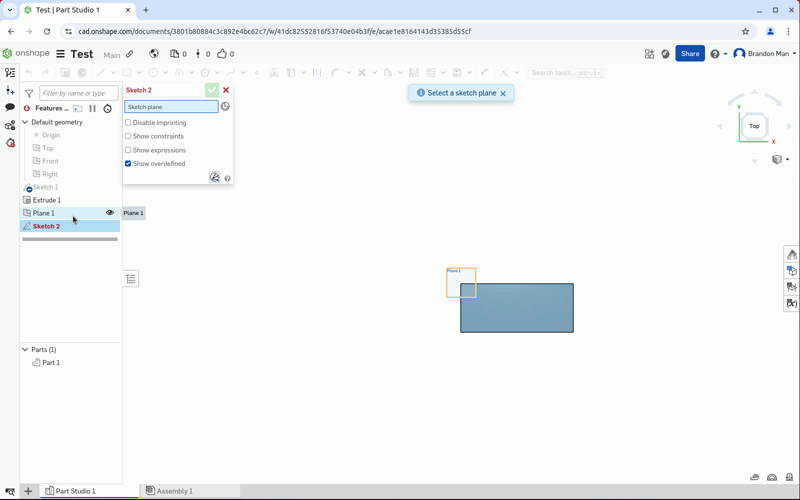
click(73, 215)
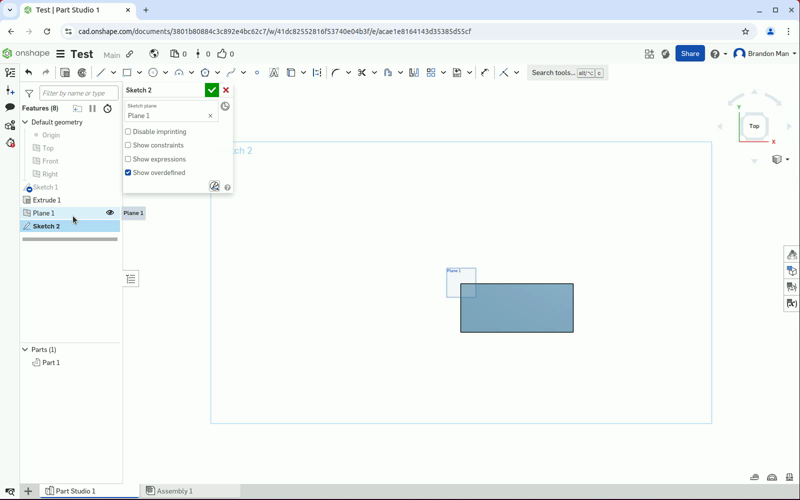
mouse_move(73, 352)
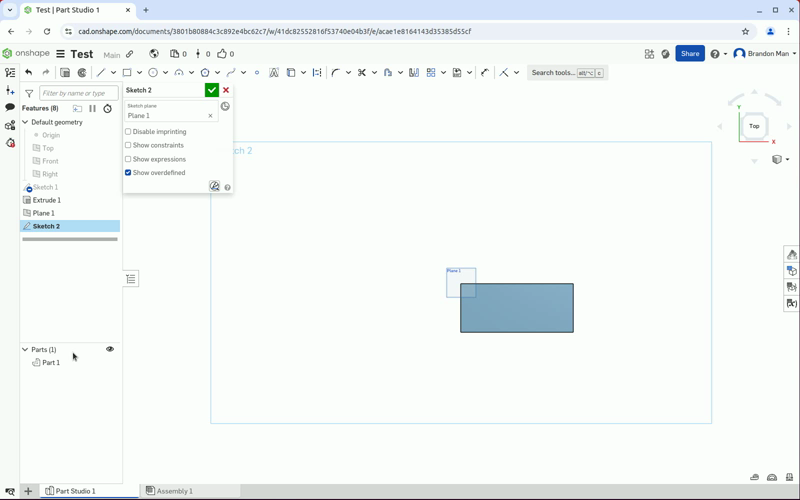
key(y)
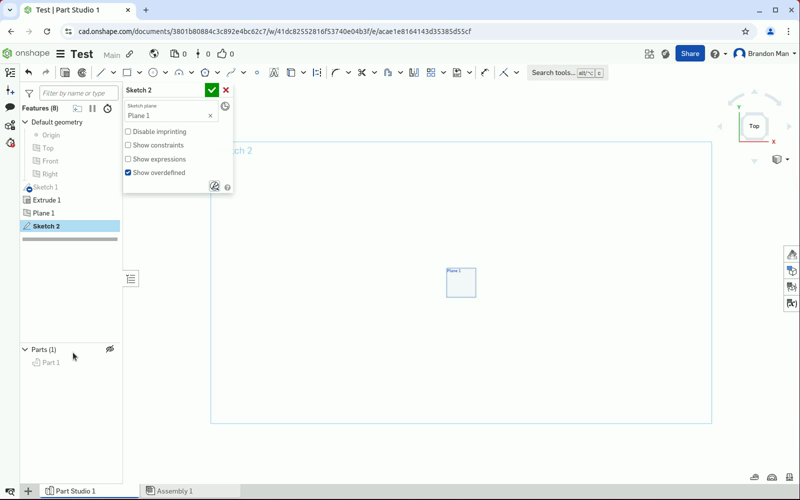
key(l)
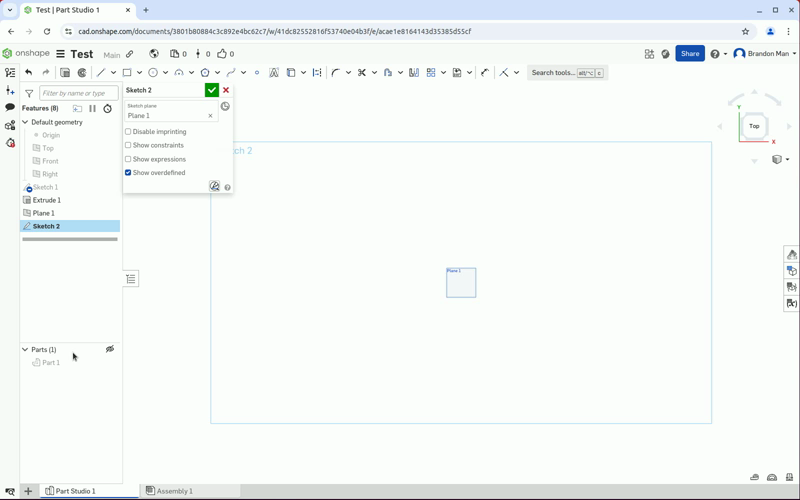
key_down(shift)
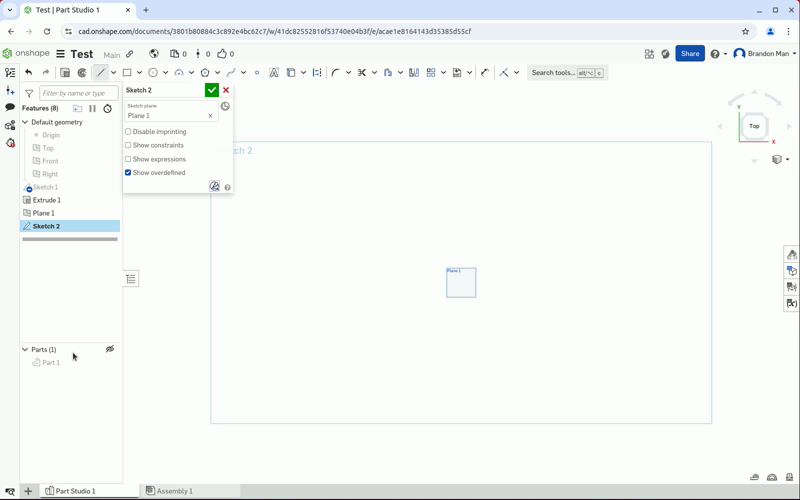
mouse_move(460, 332)
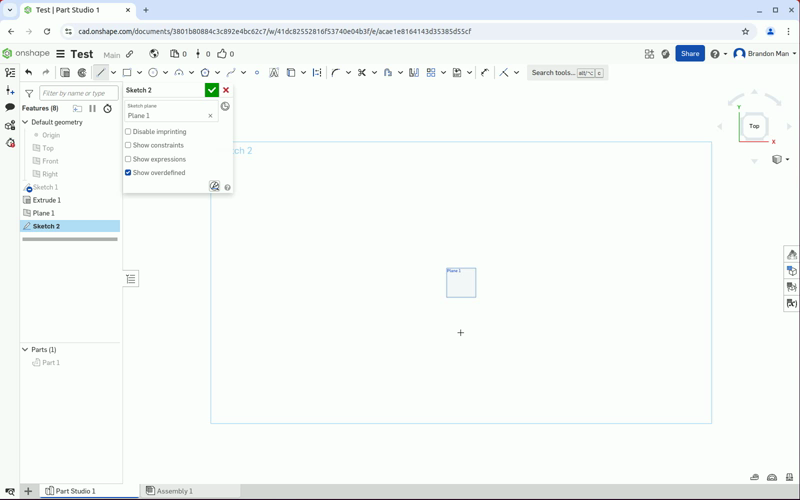
click(460, 332)
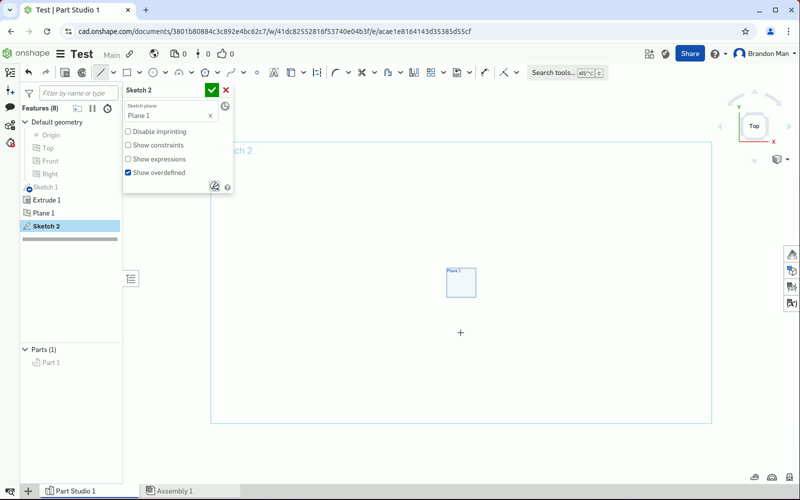
key_up(shift)
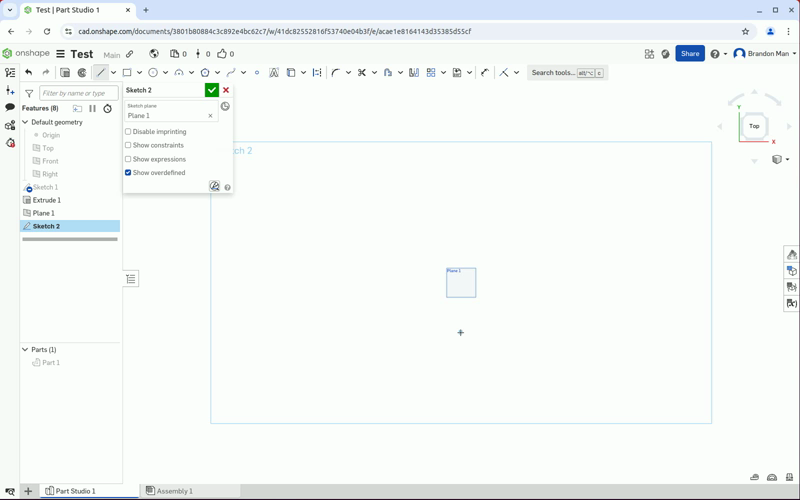
key_down(shift)
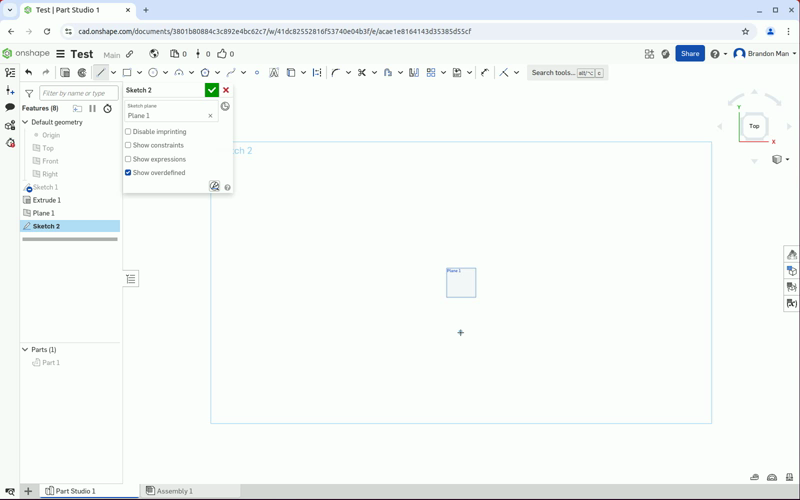
mouse_move(573, 332)
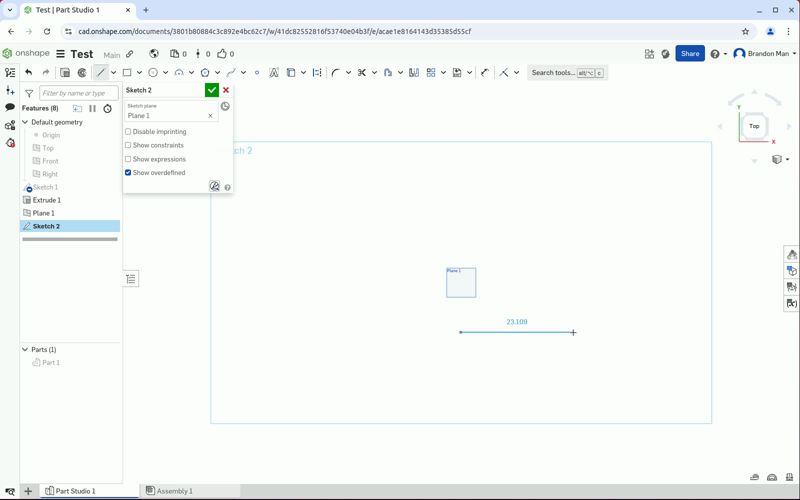
click(573, 332)
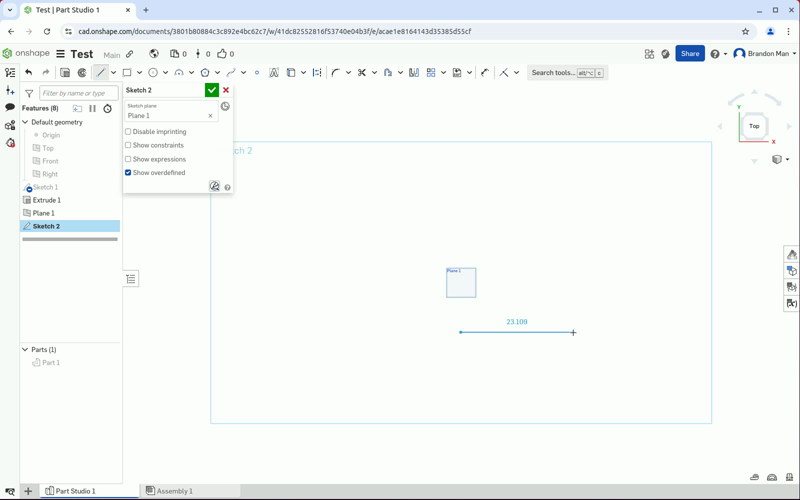
key_up(shift)
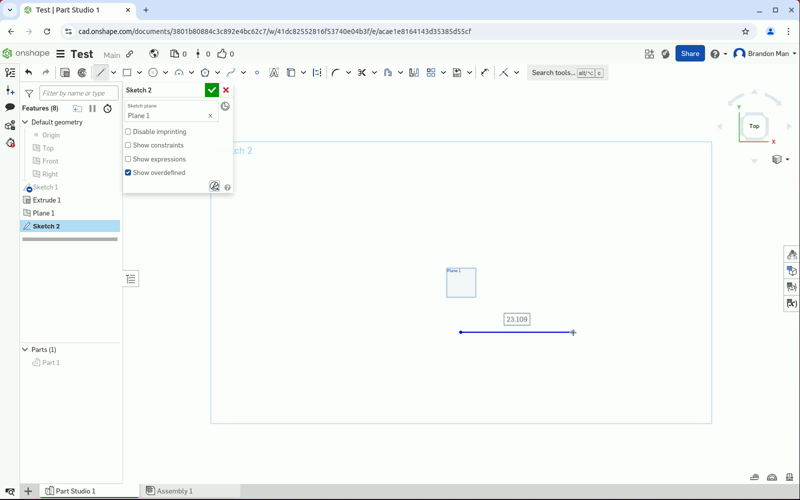
key_down(shift)
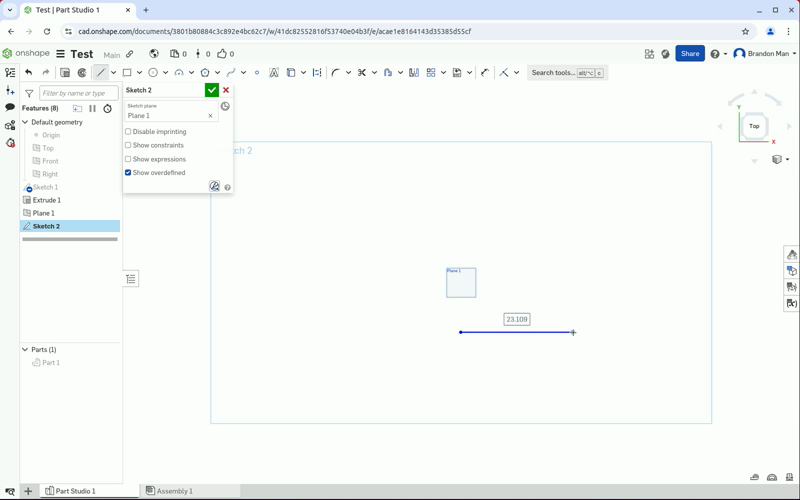
mouse_move(589, 332)
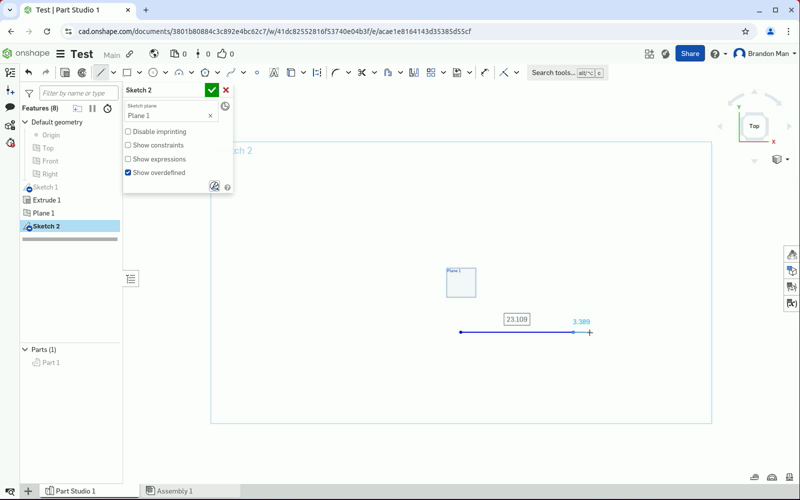
mouse_move(573, 283)
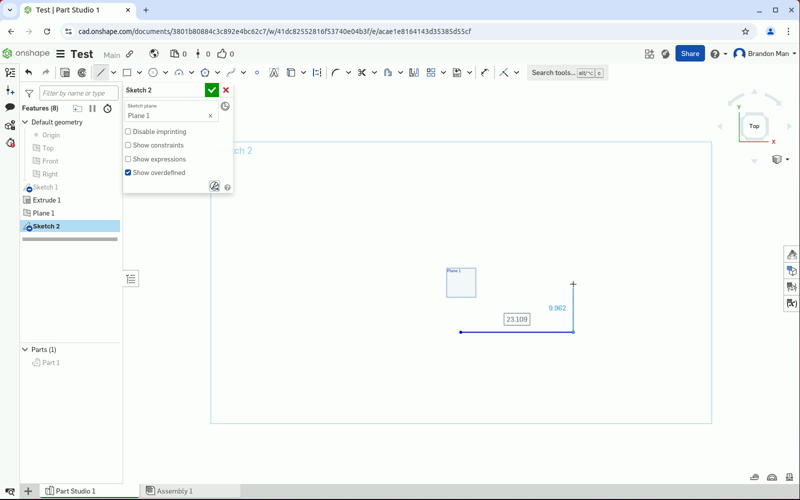
click(573, 283)
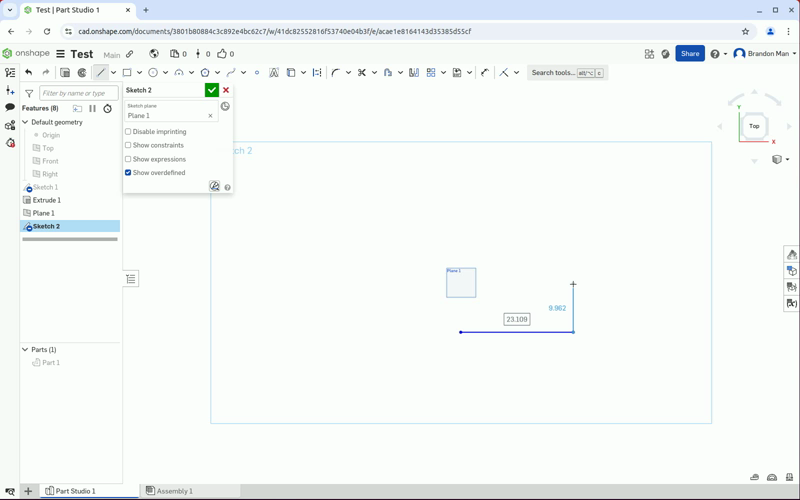
key_up(shift)
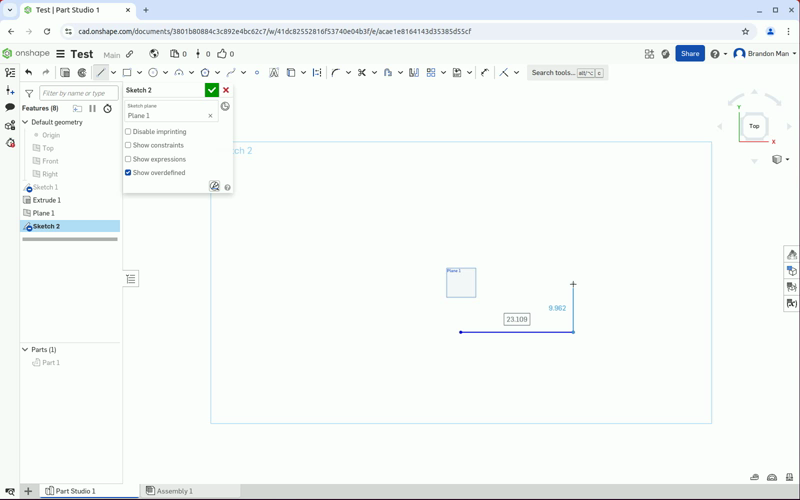
key_down(shift)
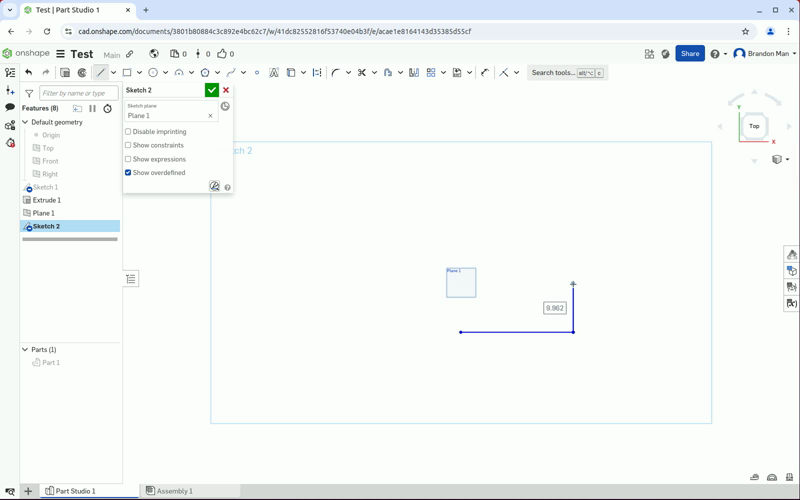
mouse_move(460, 283)
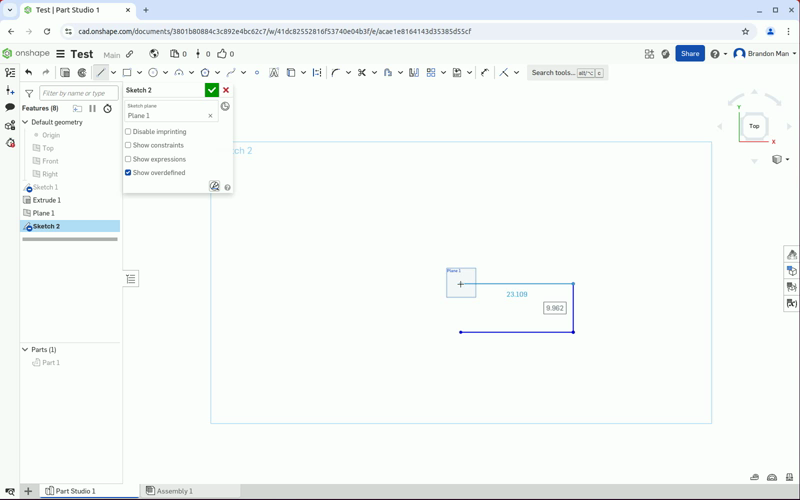
click(460, 283)
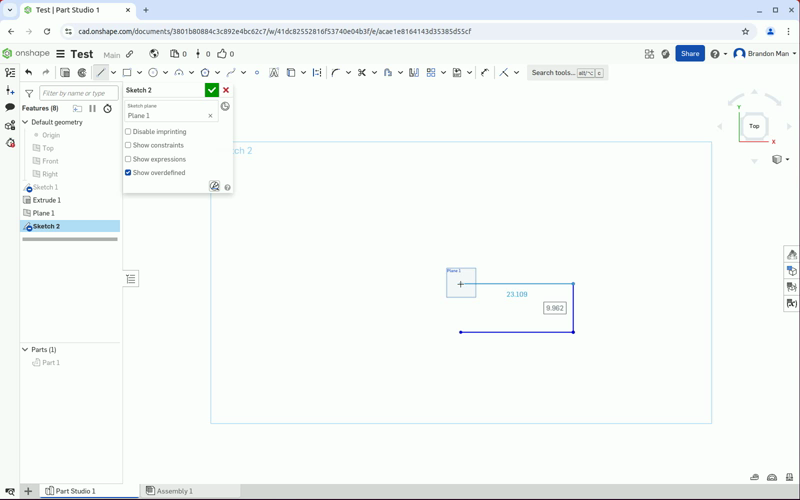
key_up(shift)
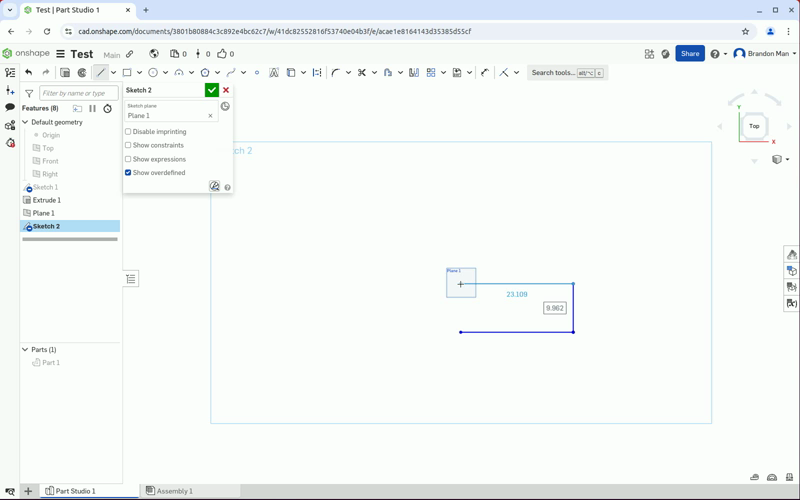
mouse_move(490, 283)
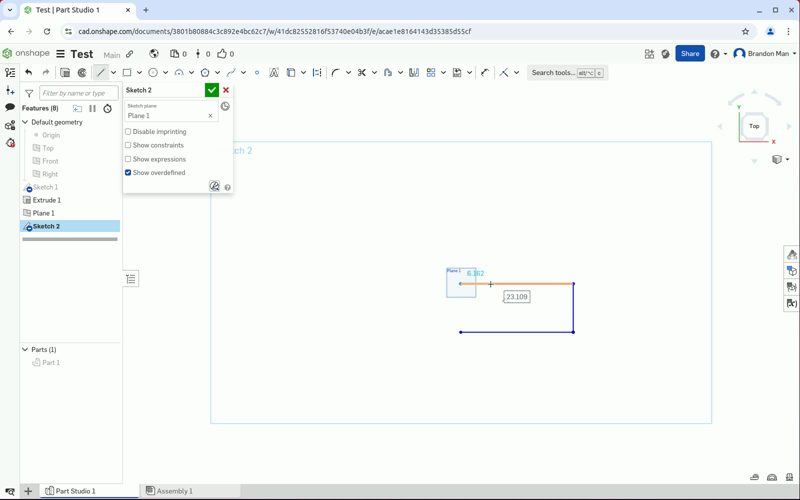
key_down(shift)
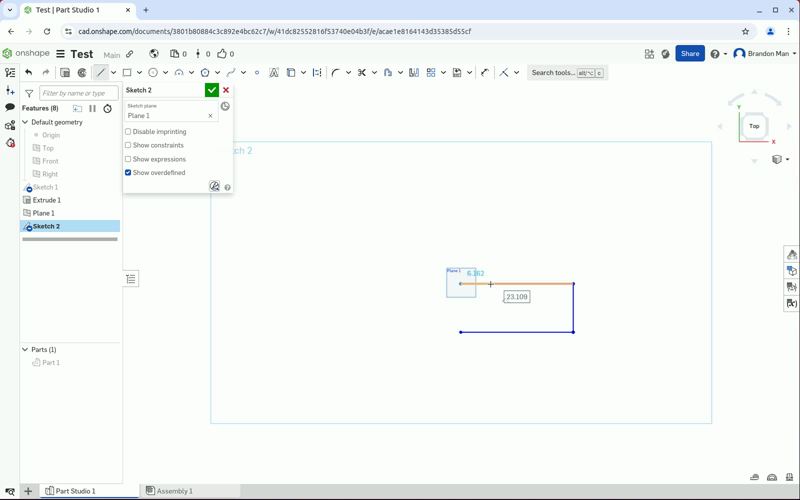
mouse_move(460, 332)
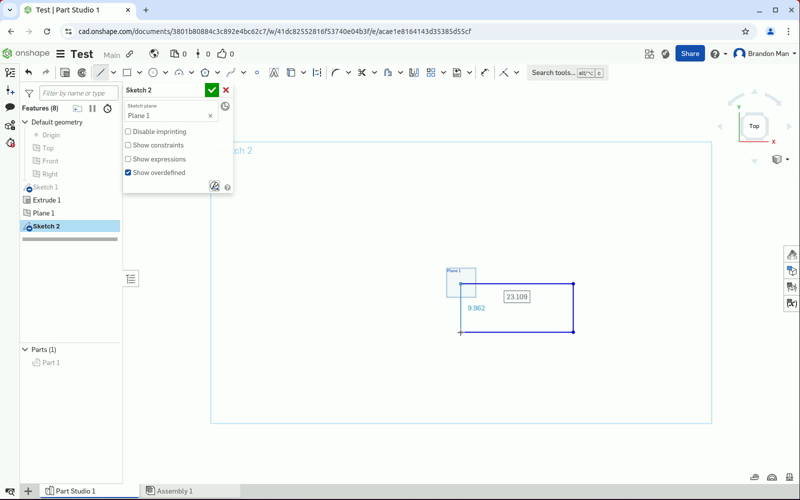
key_up(shift)
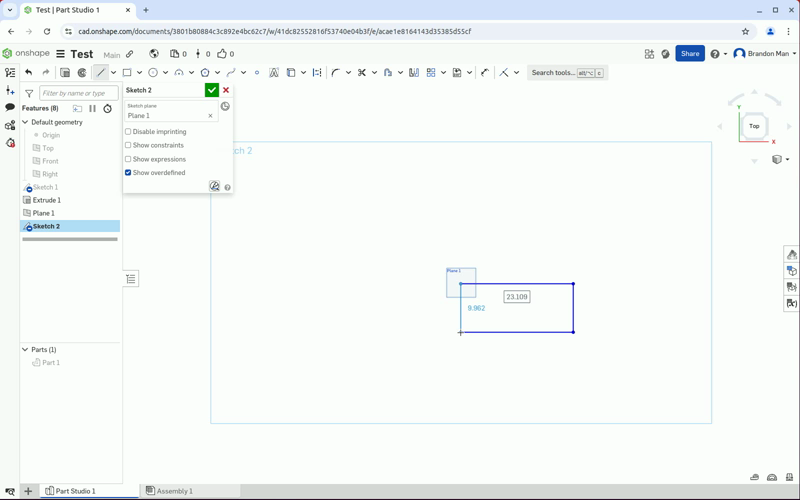
click(460, 332)
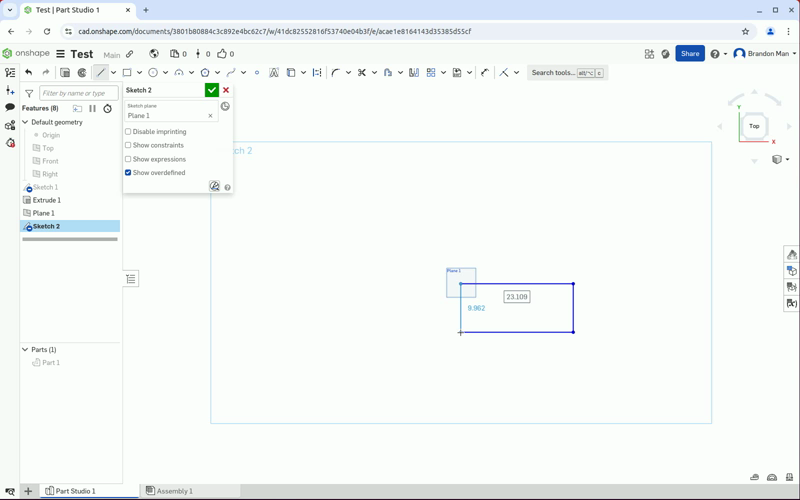
key(esc)
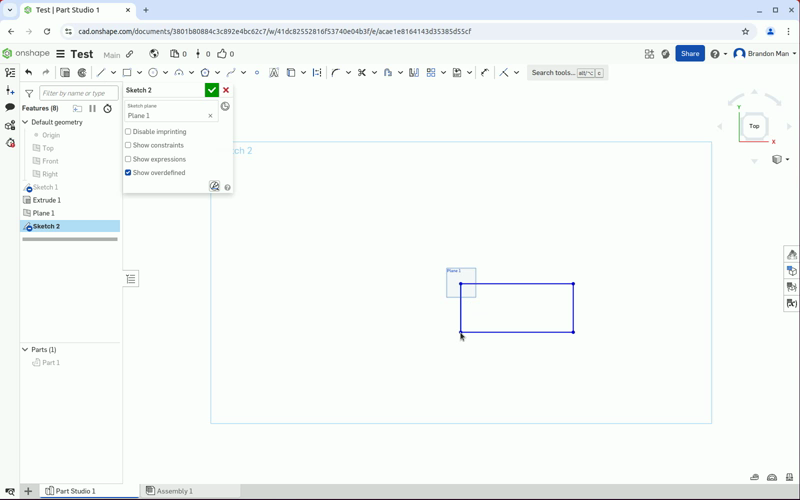
key(l)
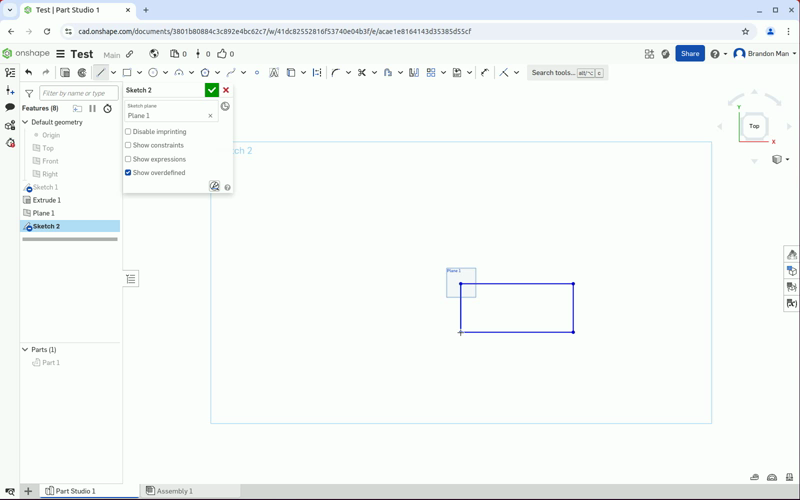
key_down(shift)
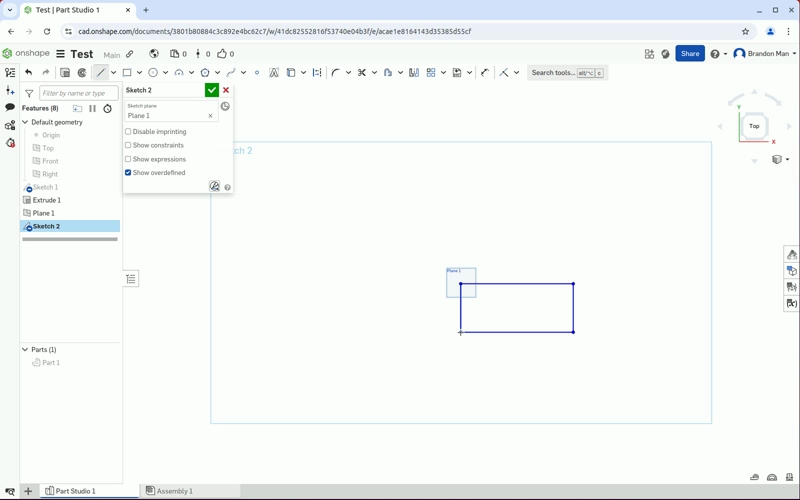
mouse_move(461, 330)
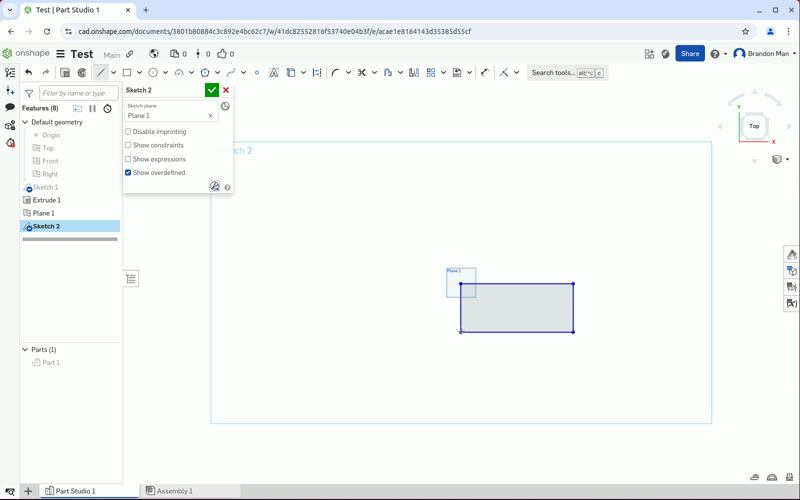
scroll(6)
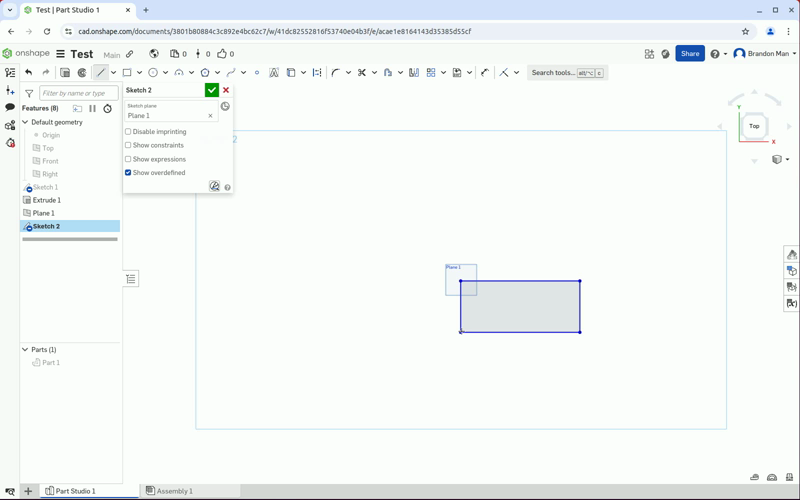
scroll(6)
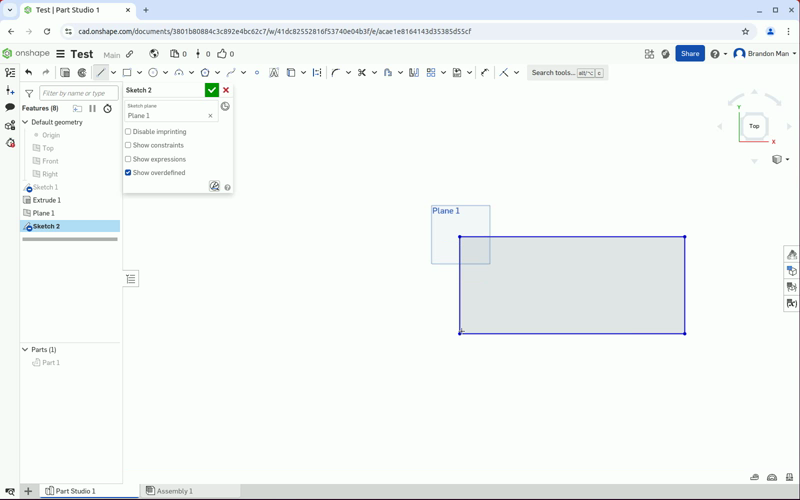
scroll(6)
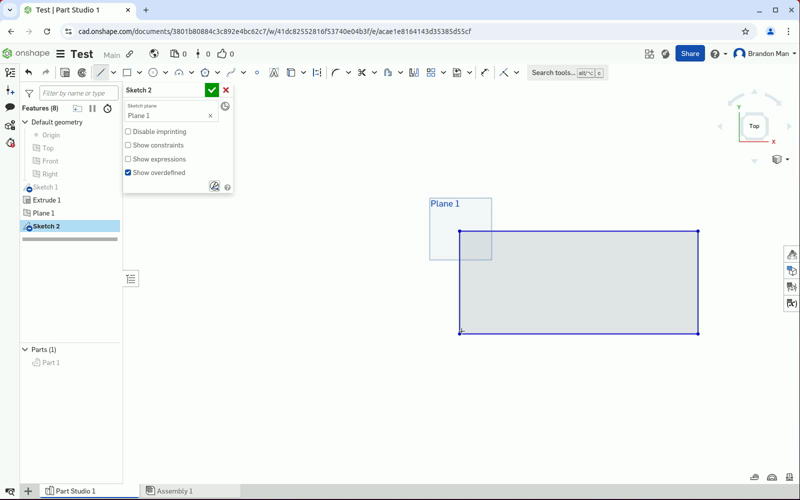
scroll(6)
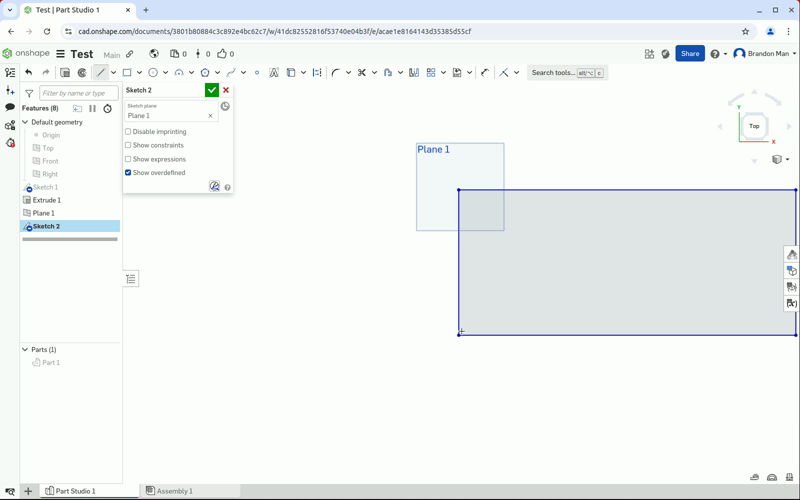
scroll(6)
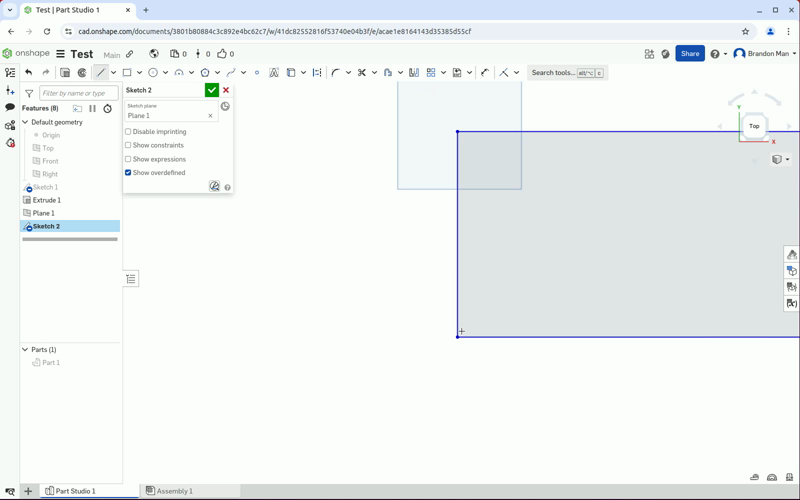
scroll(6)
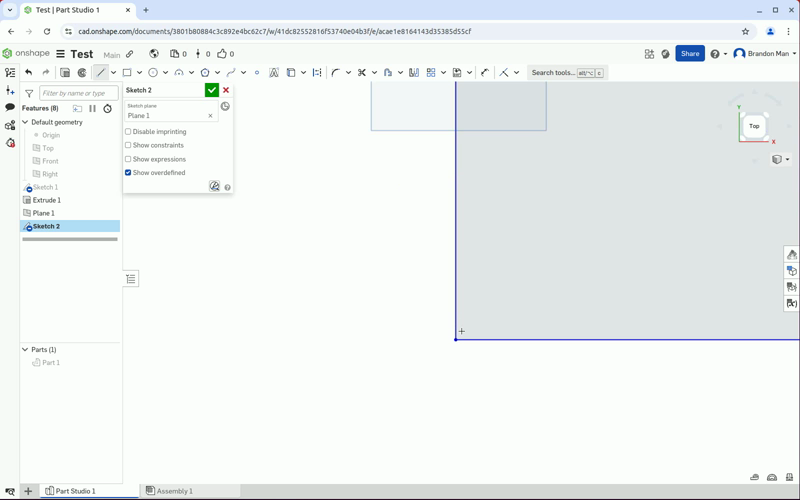
scroll(6)
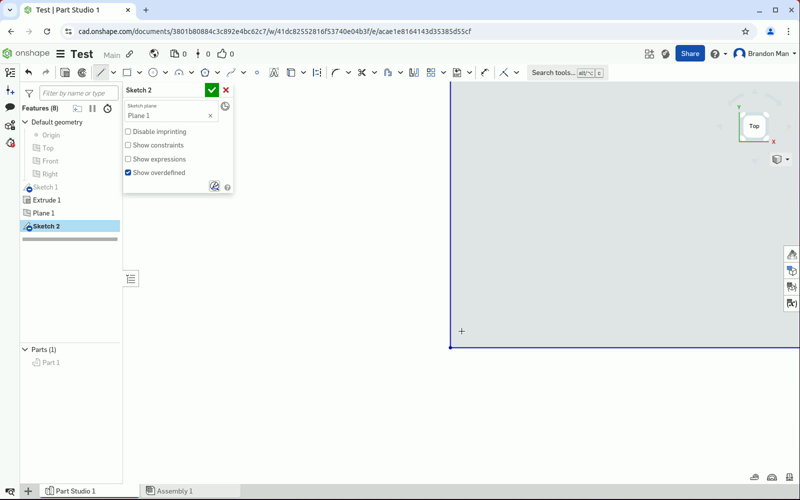
click(461, 330)
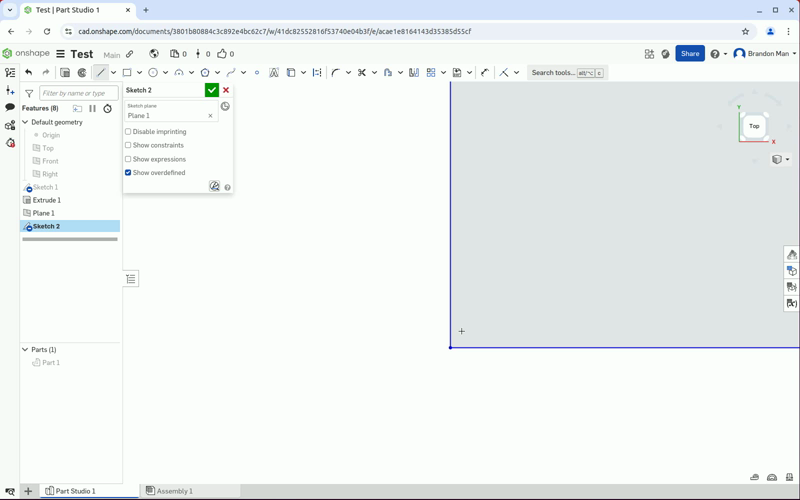
scroll(-6)
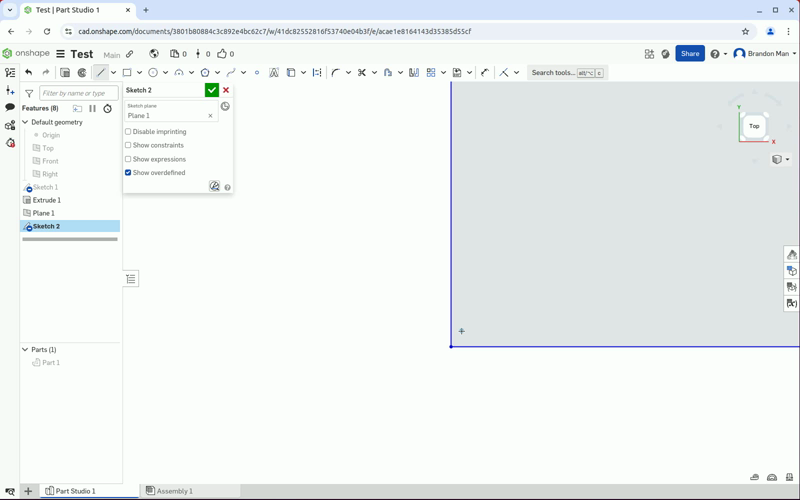
scroll(-6)
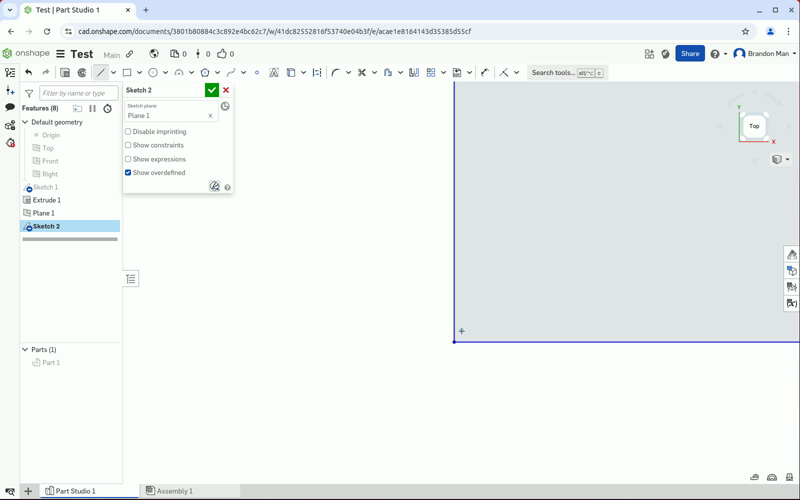
scroll(-6)
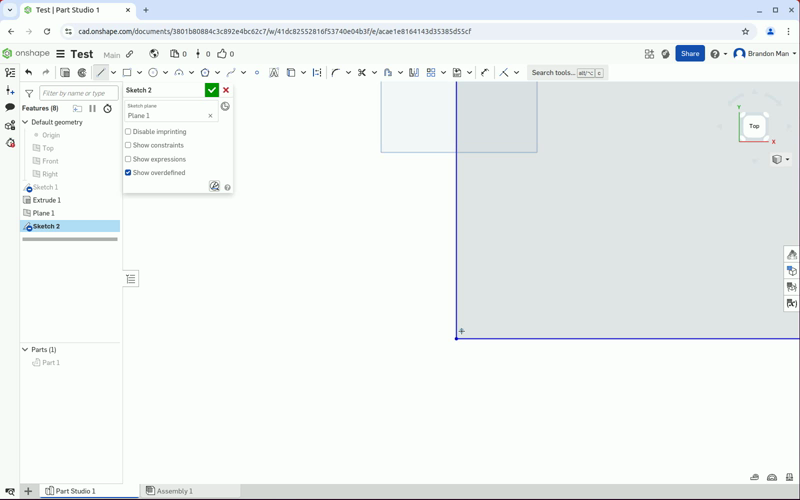
scroll(-6)
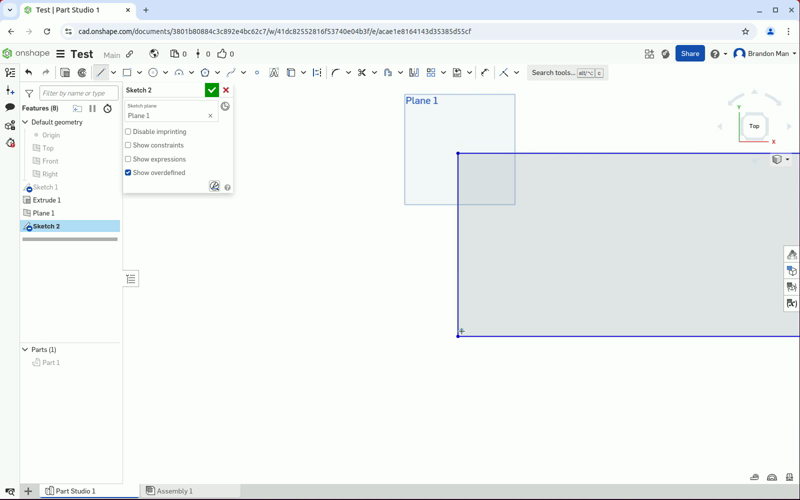
scroll(-6)
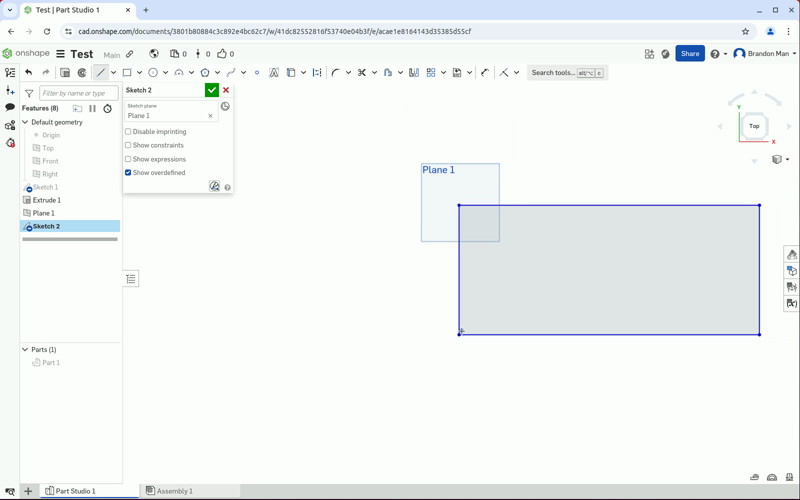
scroll(-6)
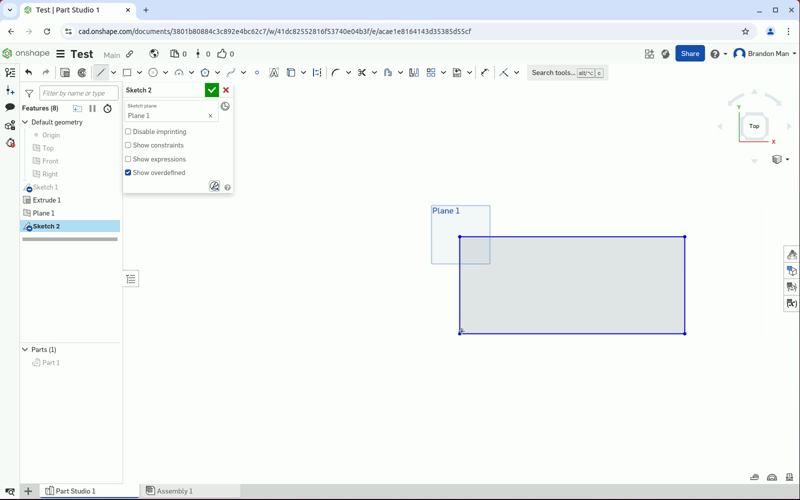
scroll(-6)
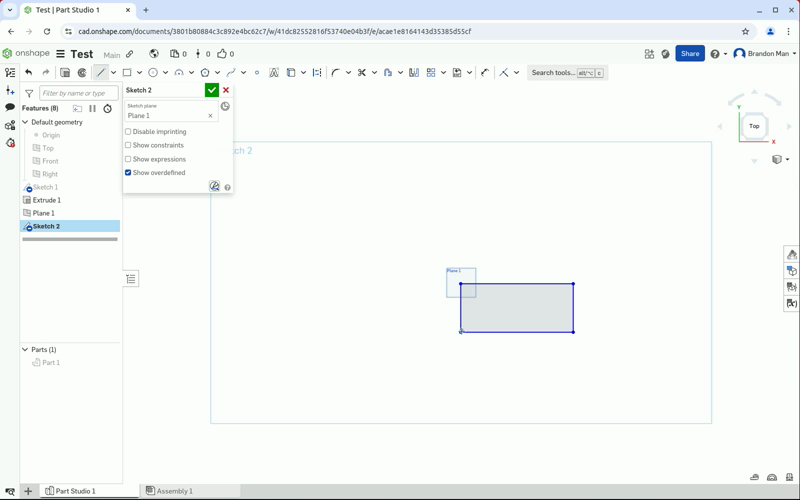
key_up(shift)
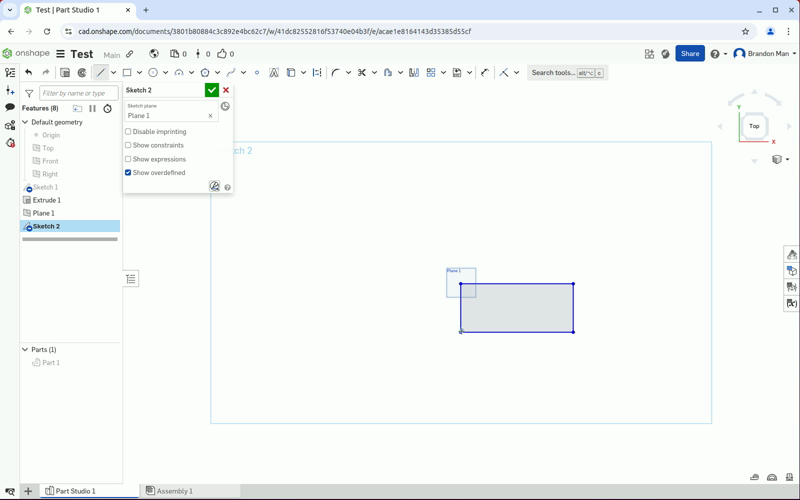
key_down(shift)
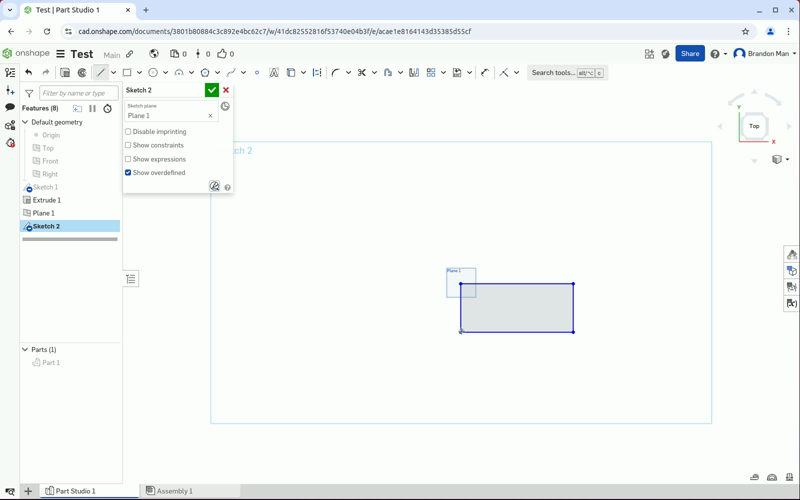
mouse_move(572, 330)
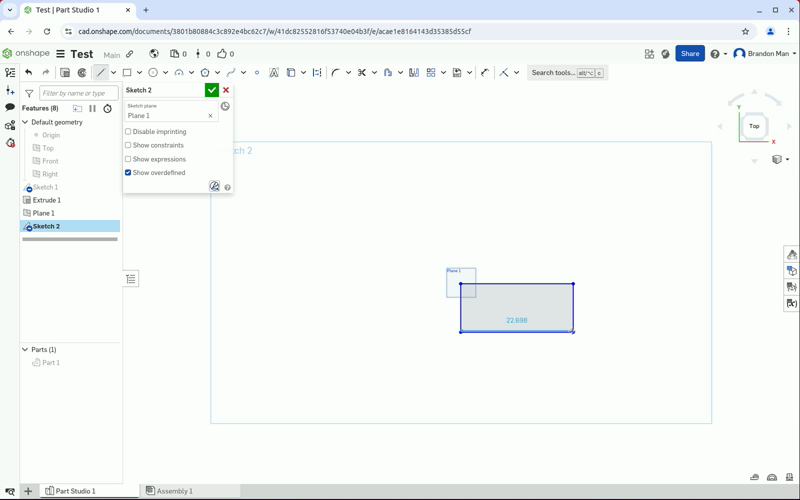
scroll(6)
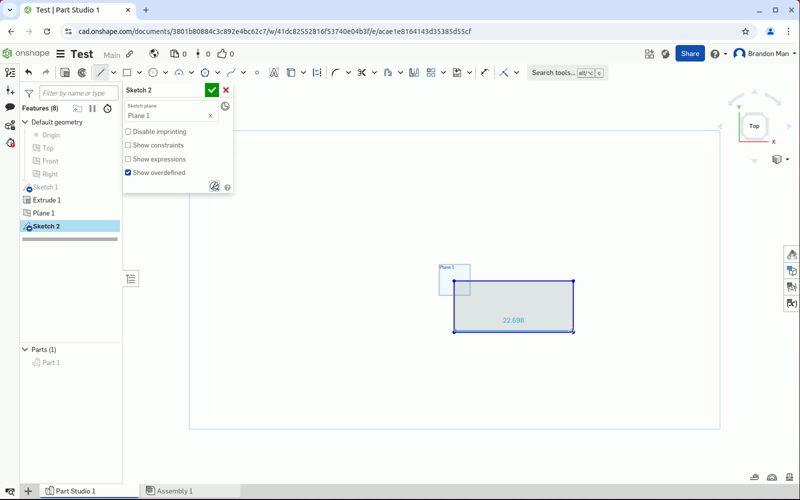
scroll(6)
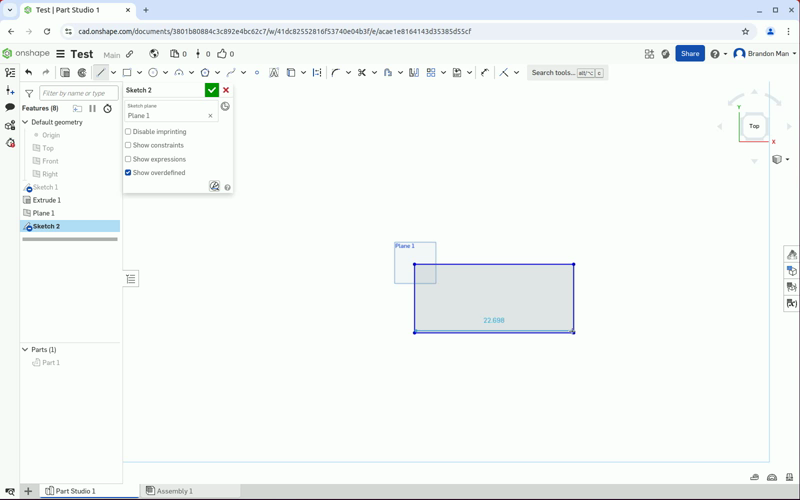
scroll(6)
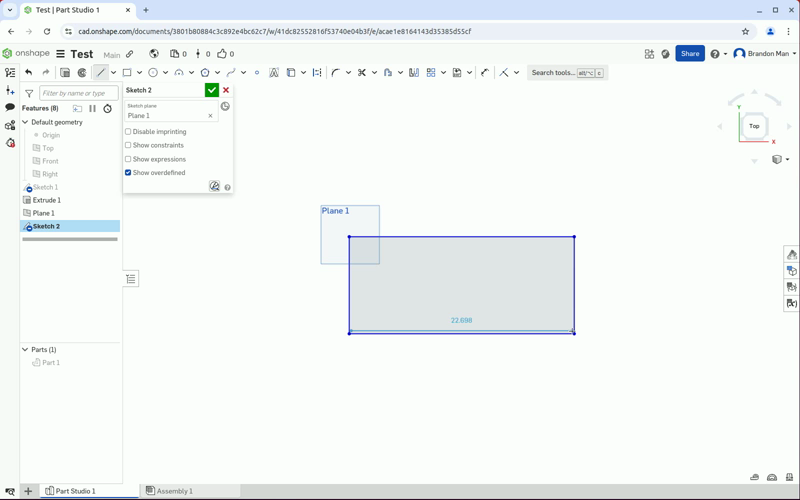
scroll(6)
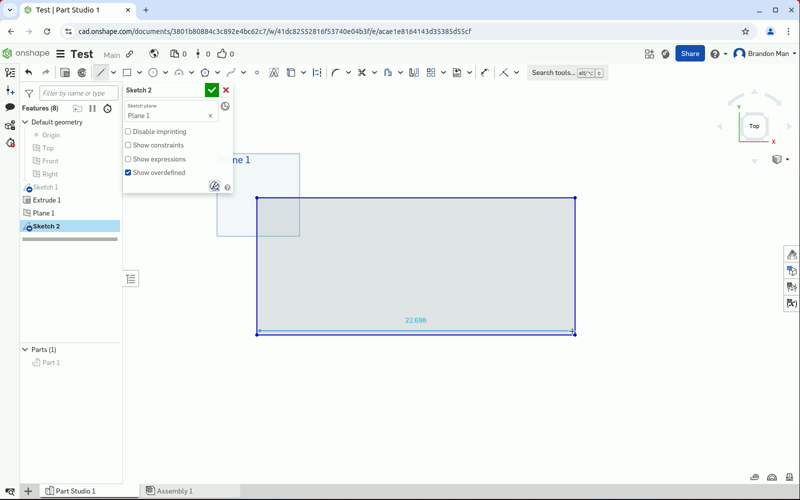
scroll(6)
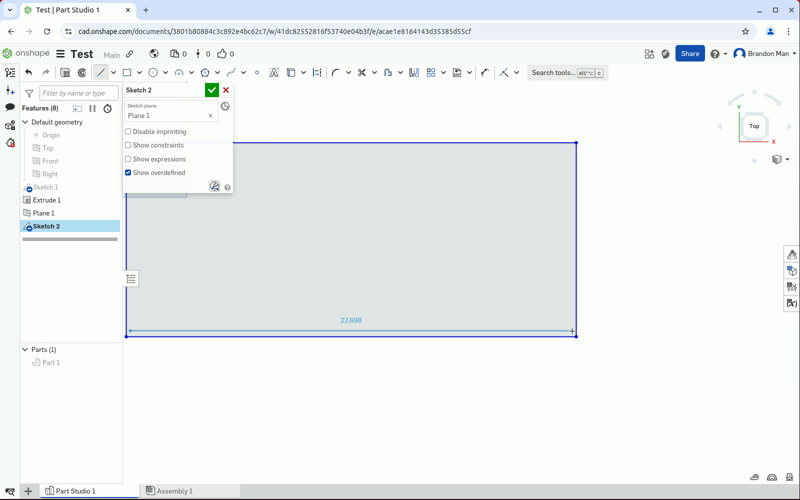
scroll(6)
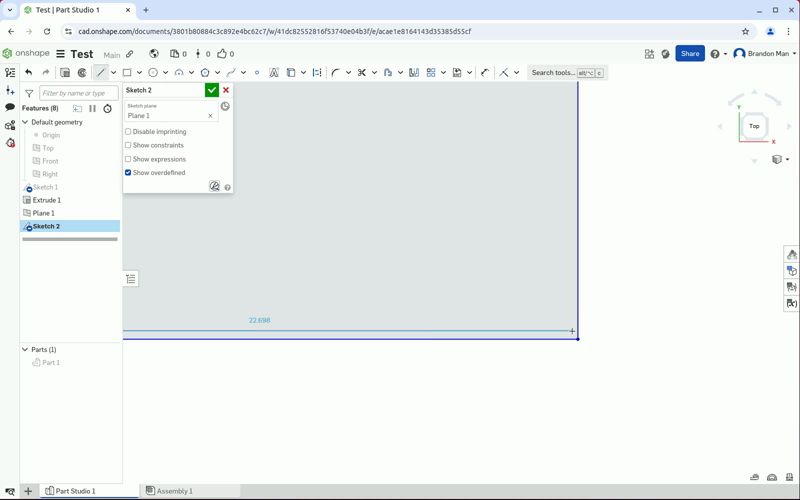
scroll(6)
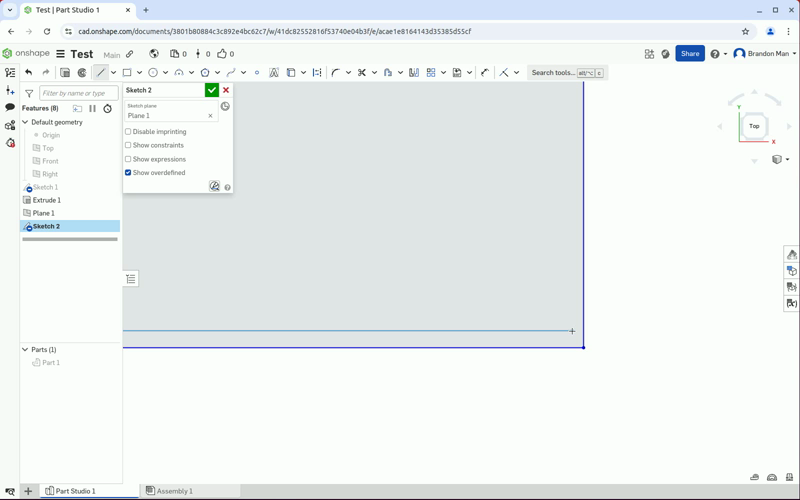
click(572, 330)
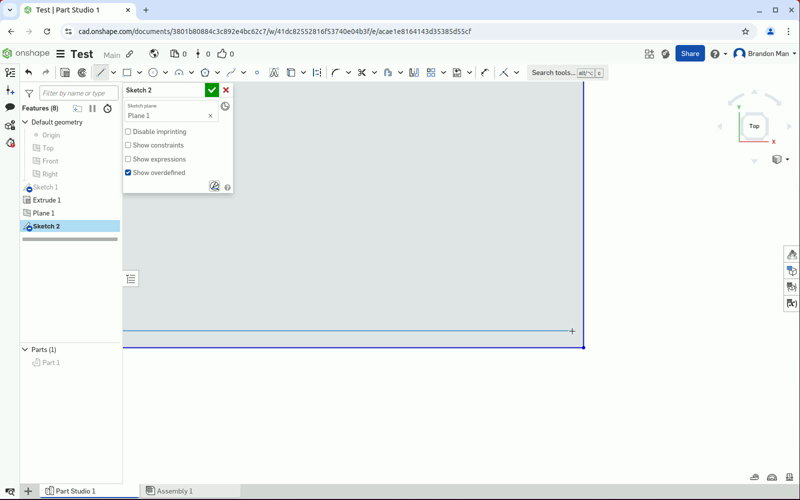
scroll(-6)
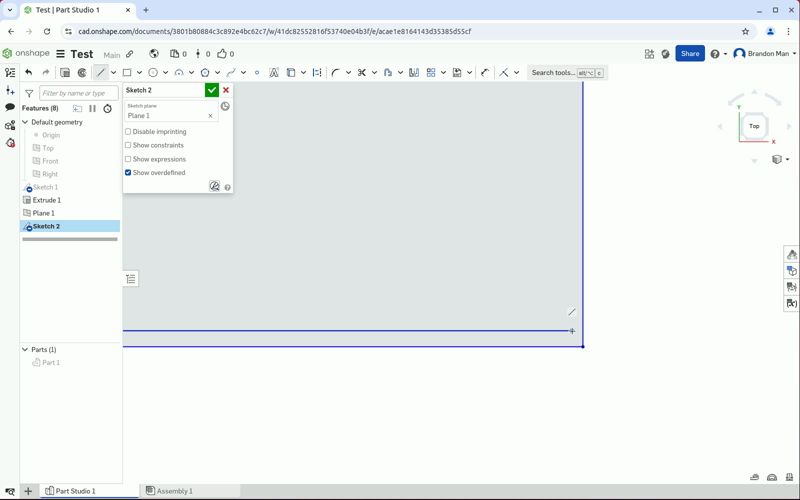
scroll(-6)
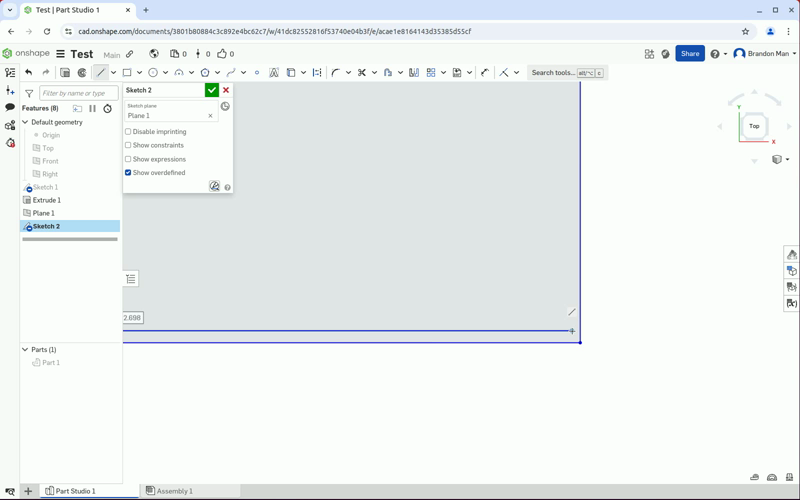
scroll(-6)
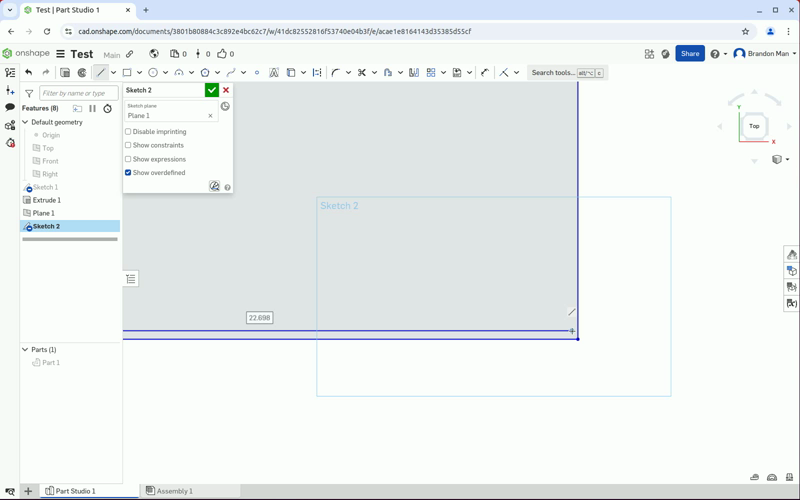
scroll(-6)
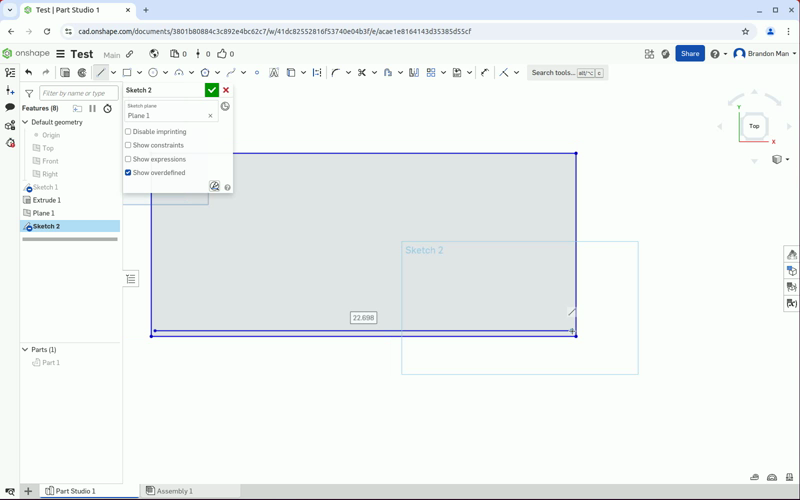
scroll(-6)
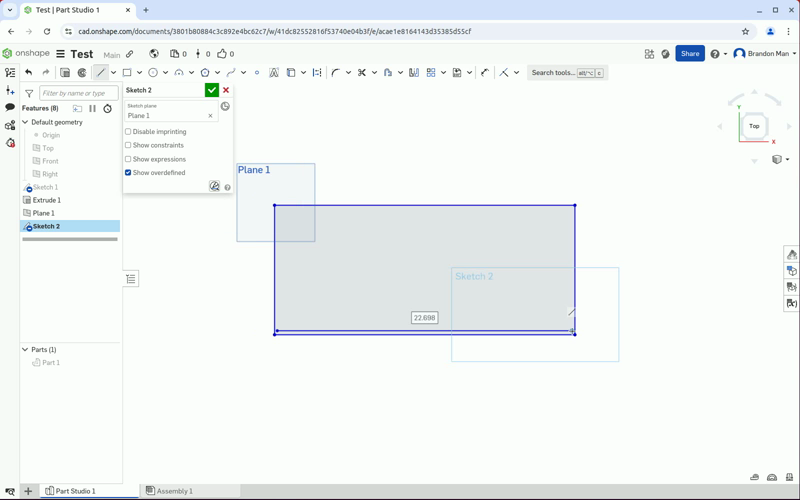
scroll(-6)
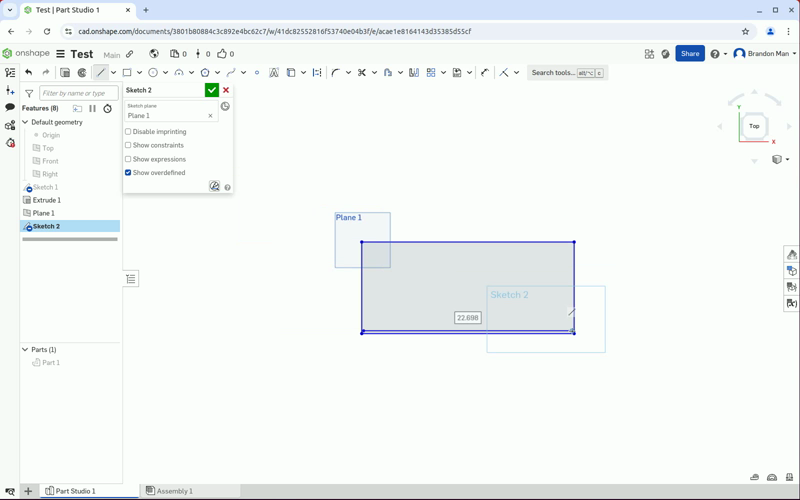
scroll(-6)
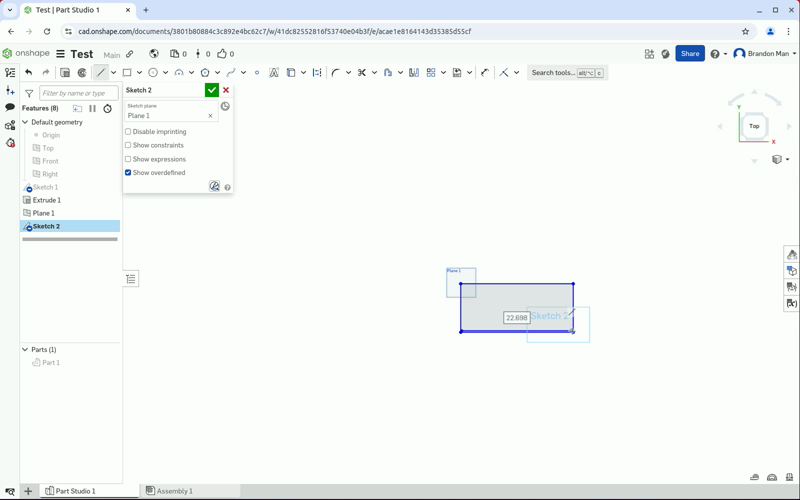
key_up(shift)
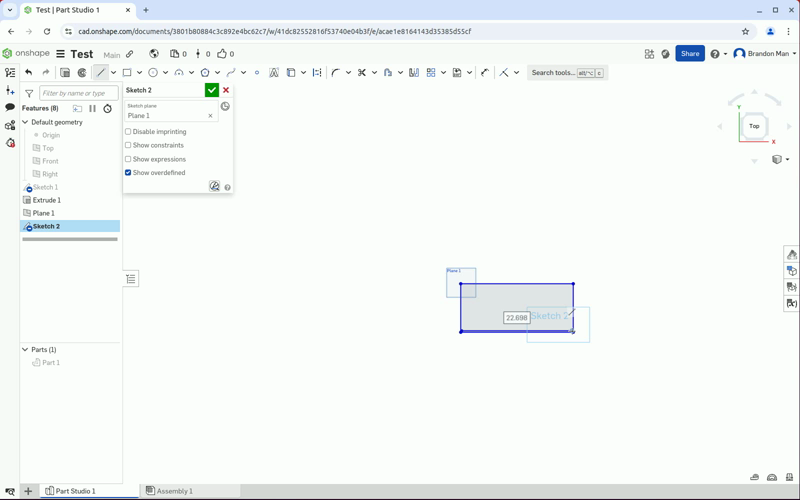
key_down(shift)
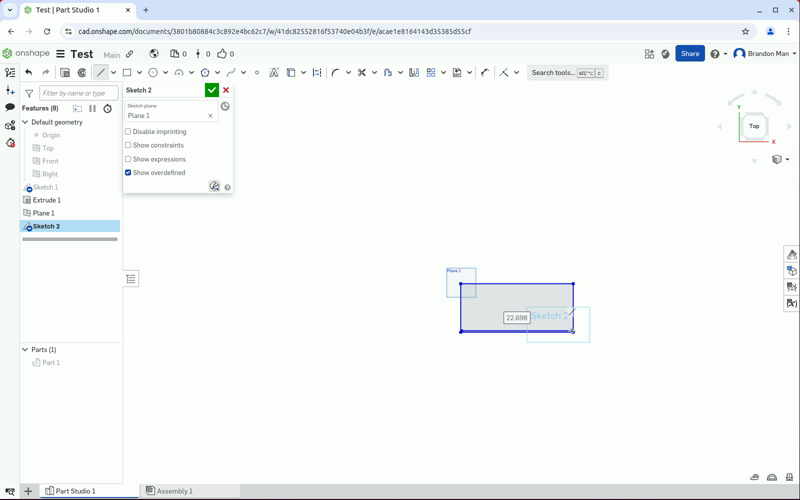
mouse_move(589, 330)
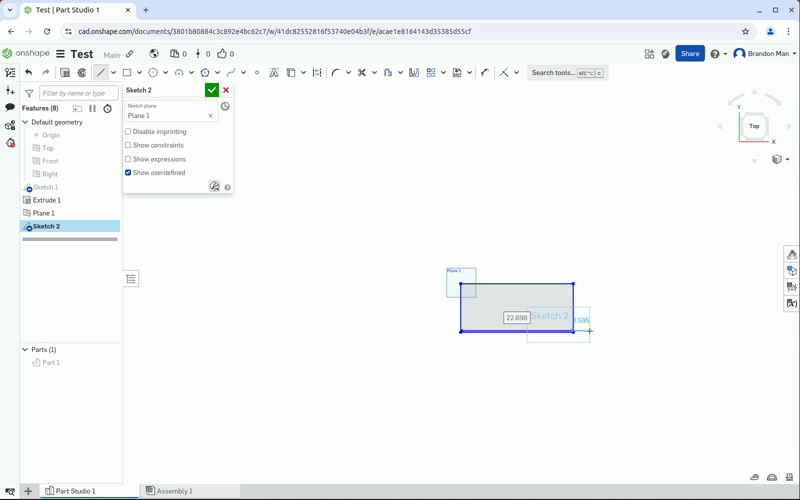
mouse_move(572, 284)
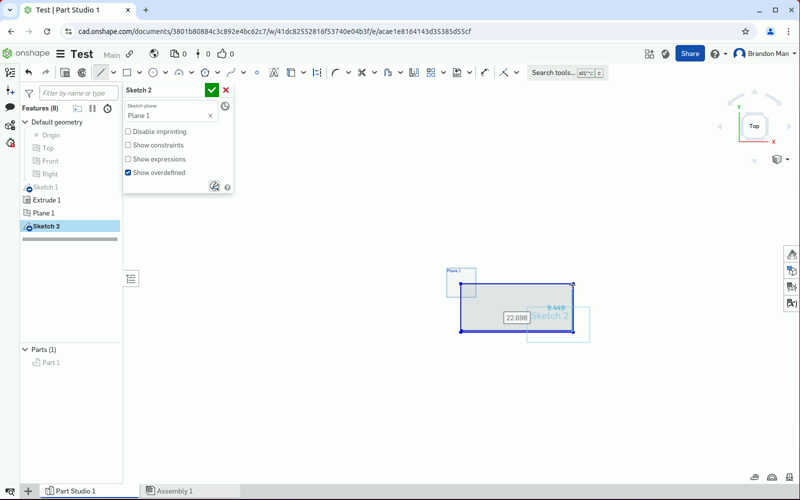
scroll(6)
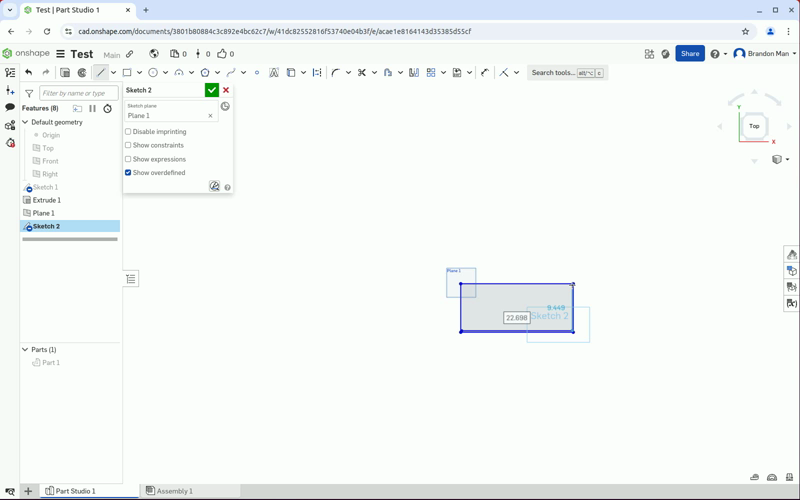
scroll(6)
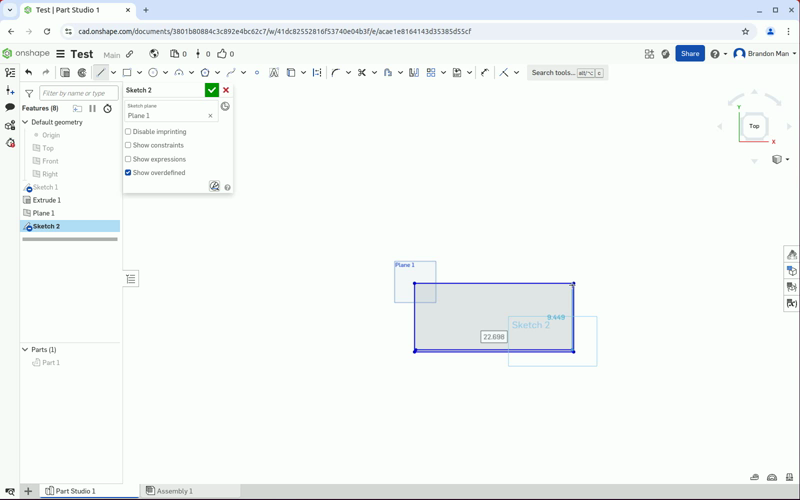
scroll(6)
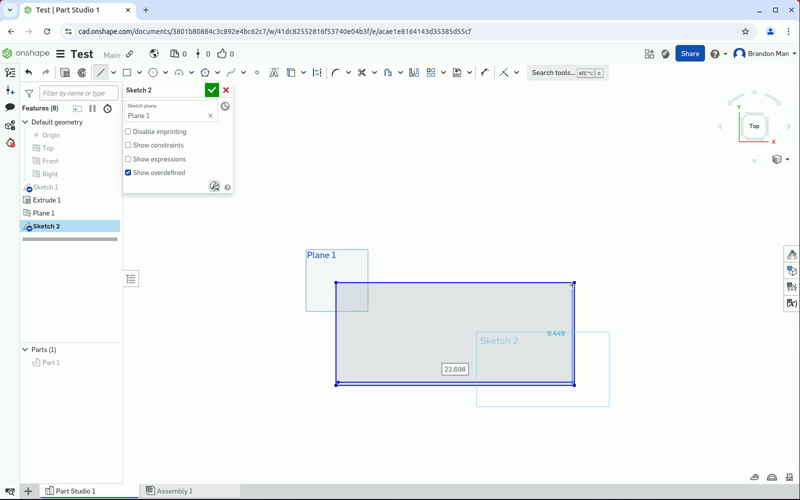
scroll(6)
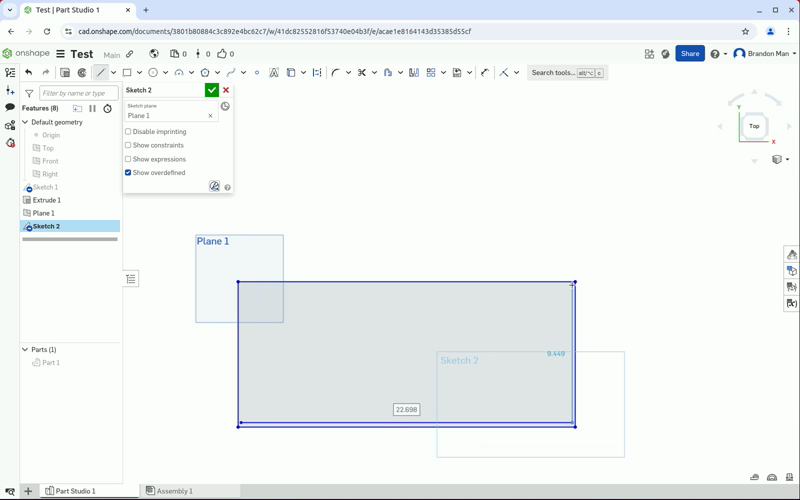
scroll(6)
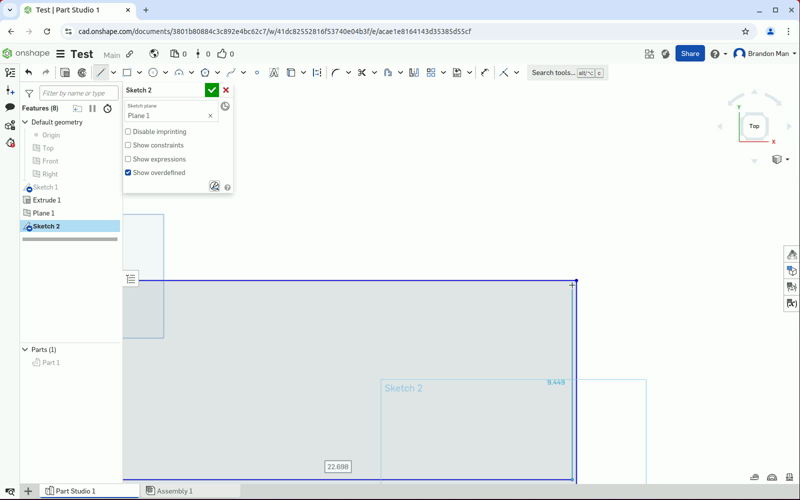
scroll(6)
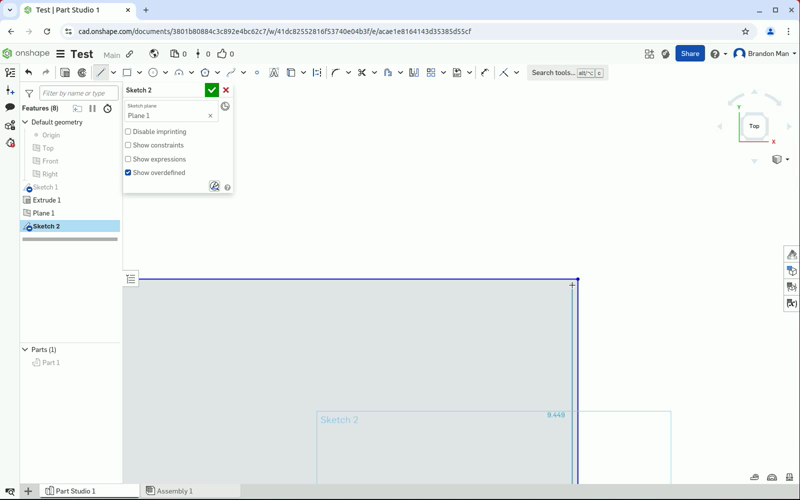
scroll(6)
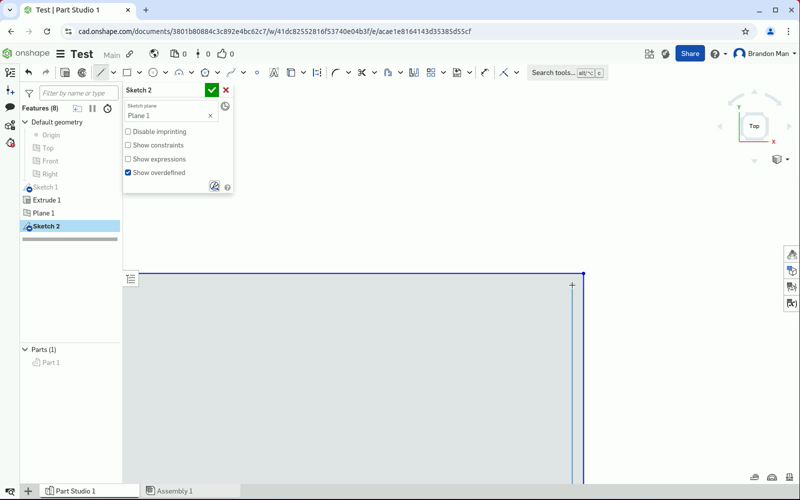
click(572, 284)
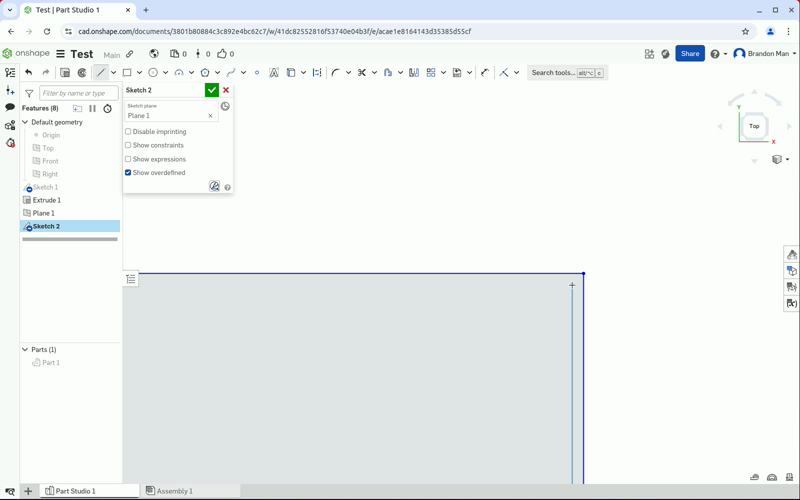
scroll(-6)
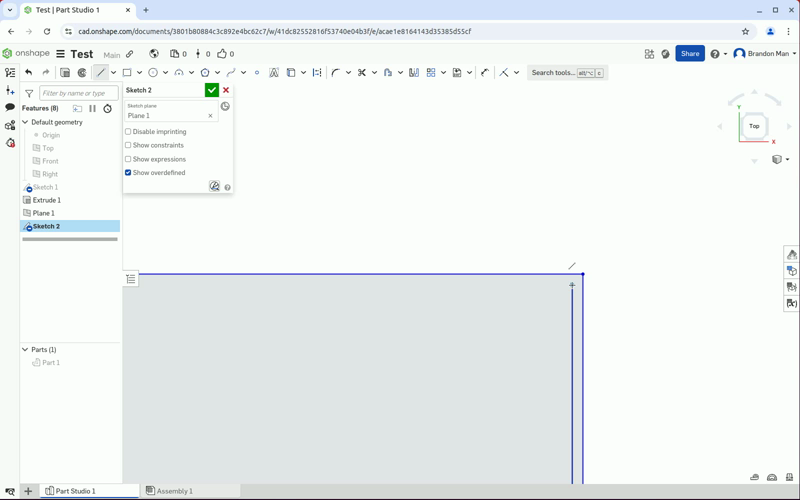
scroll(-6)
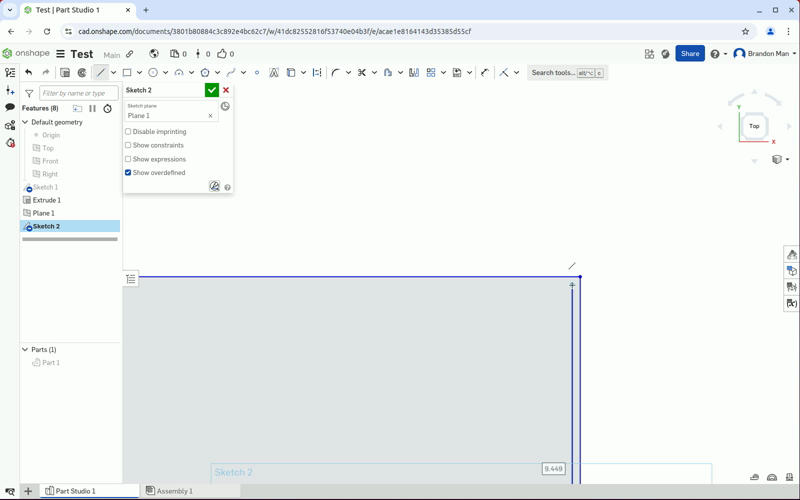
scroll(-6)
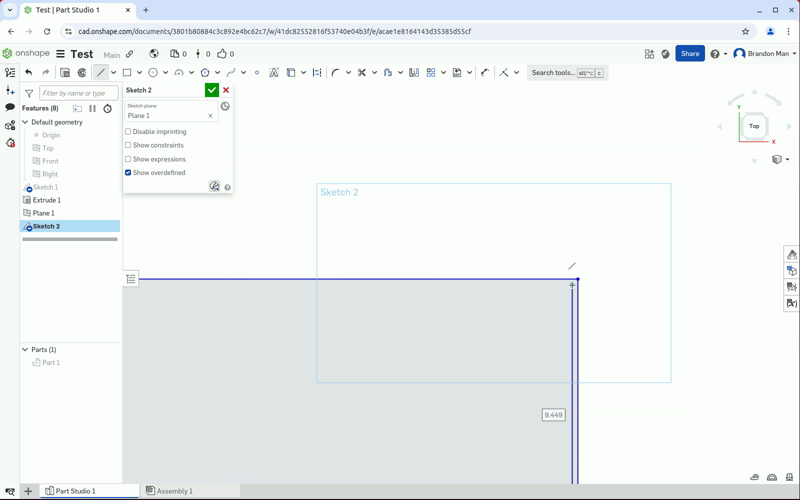
scroll(-6)
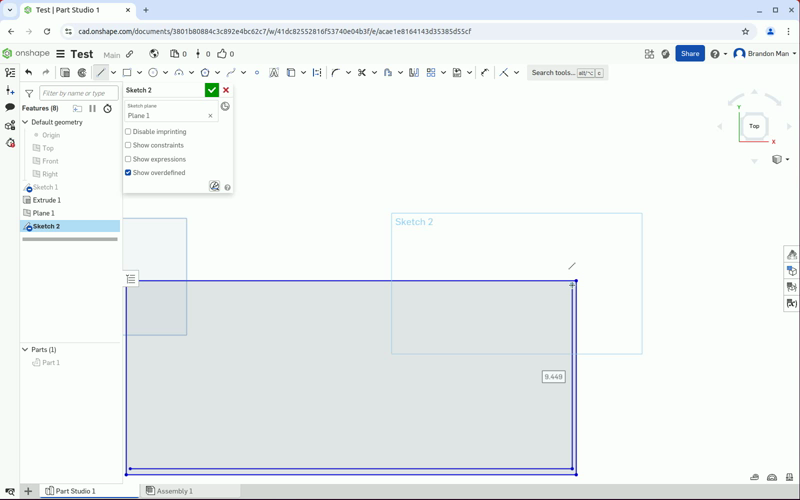
scroll(-6)
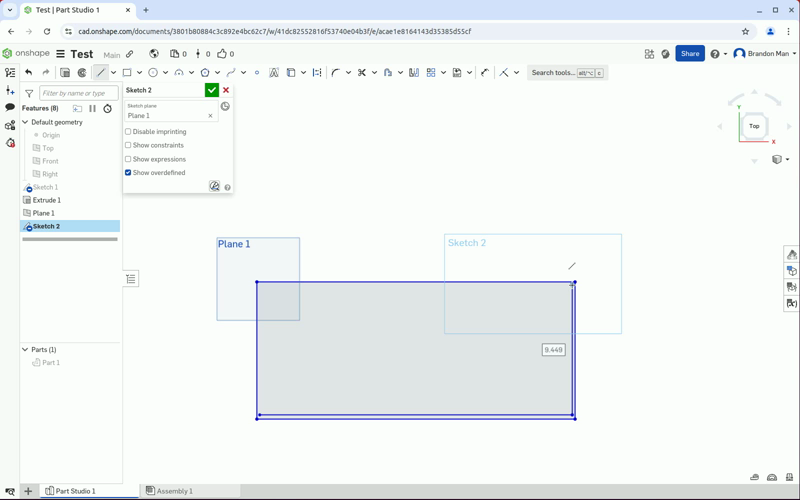
scroll(-6)
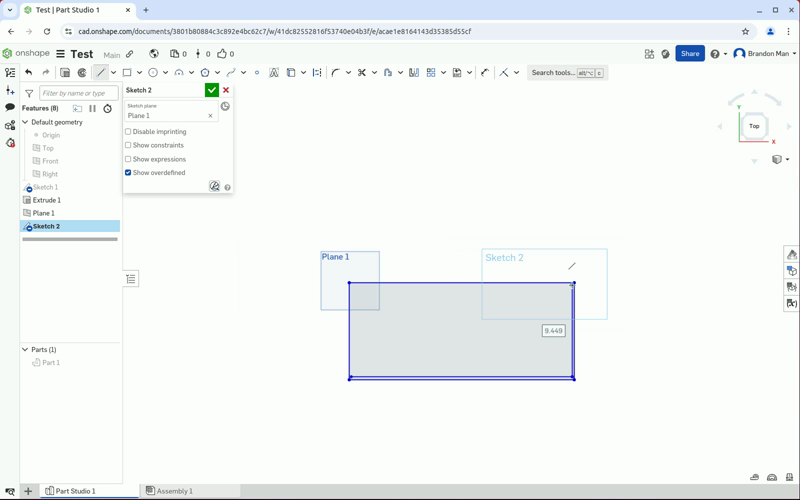
scroll(-6)
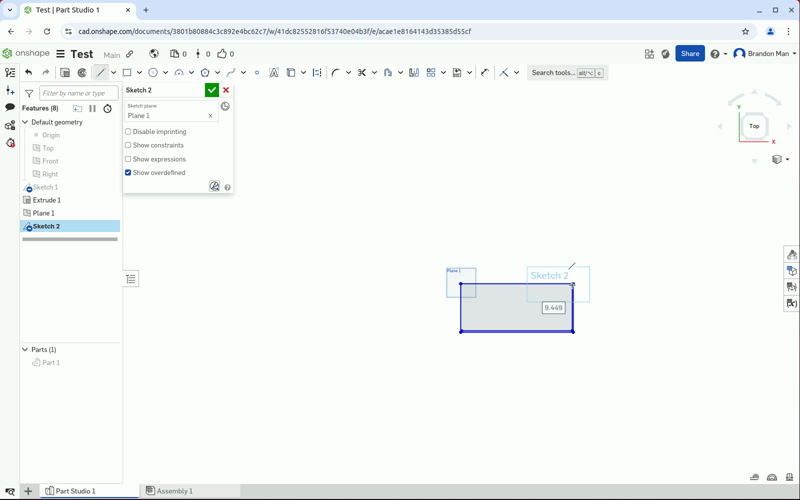
key_up(shift)
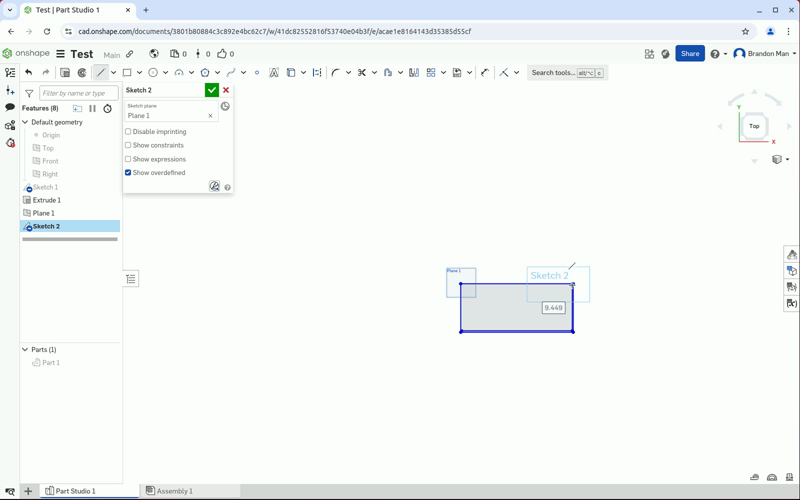
key_down(shift)
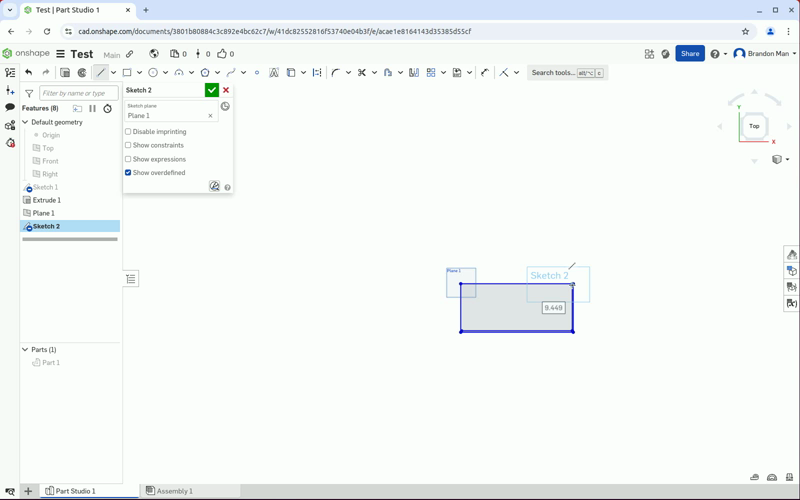
mouse_move(461, 284)
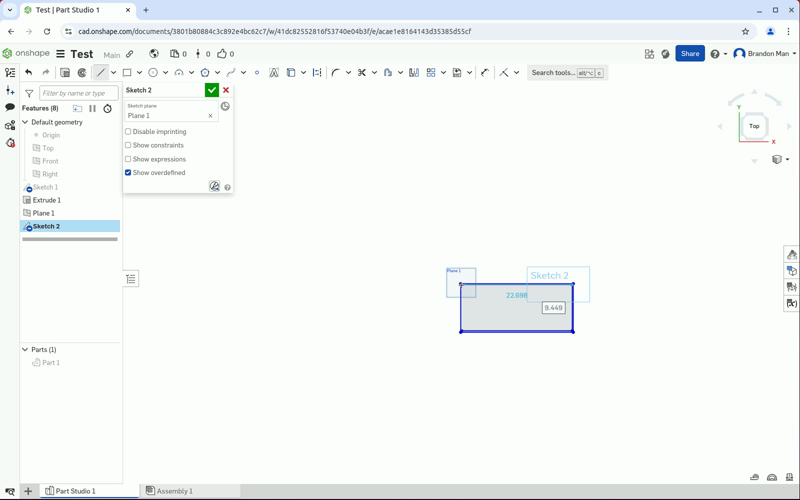
scroll(6)
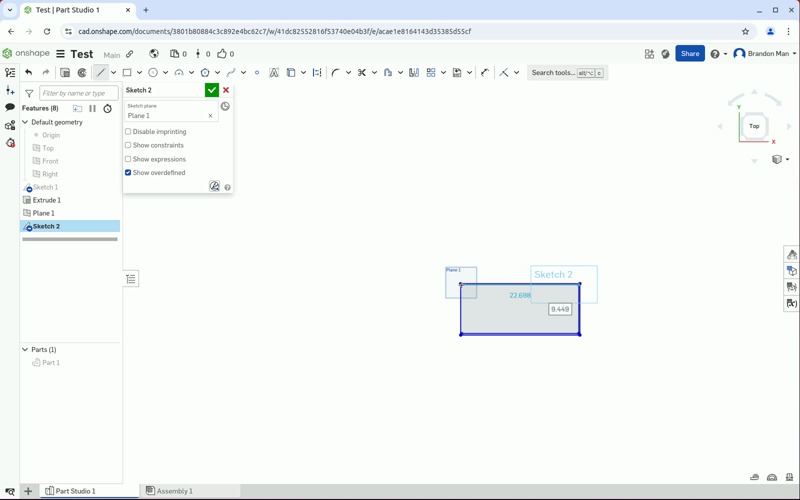
scroll(6)
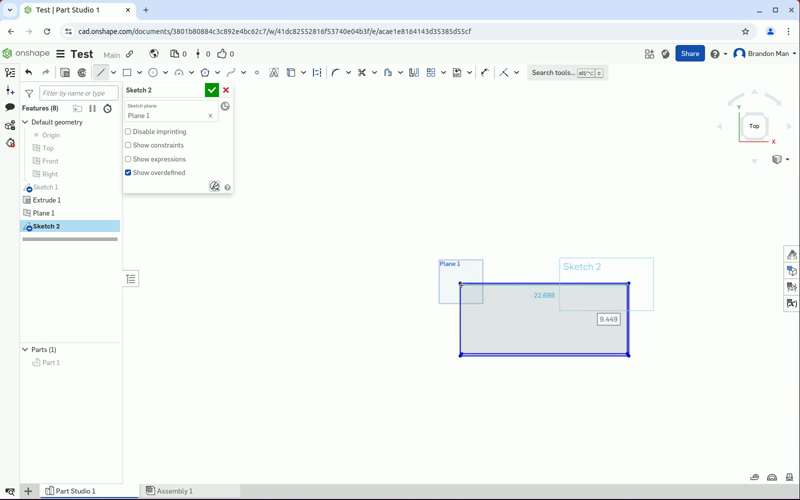
scroll(6)
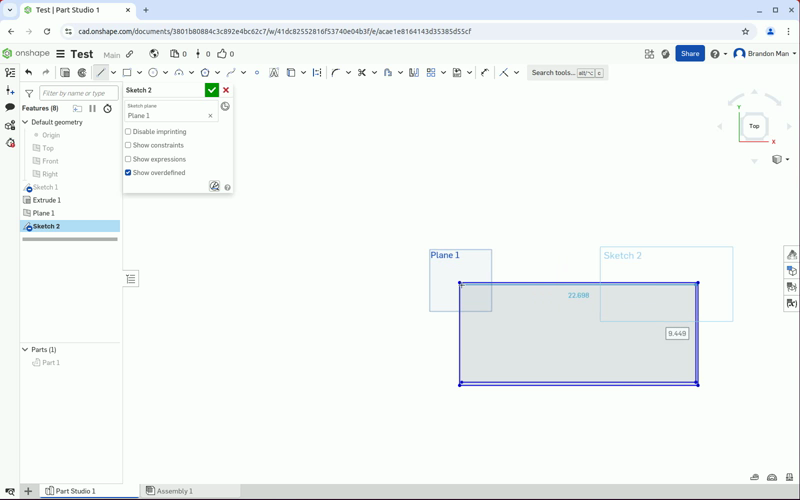
scroll(6)
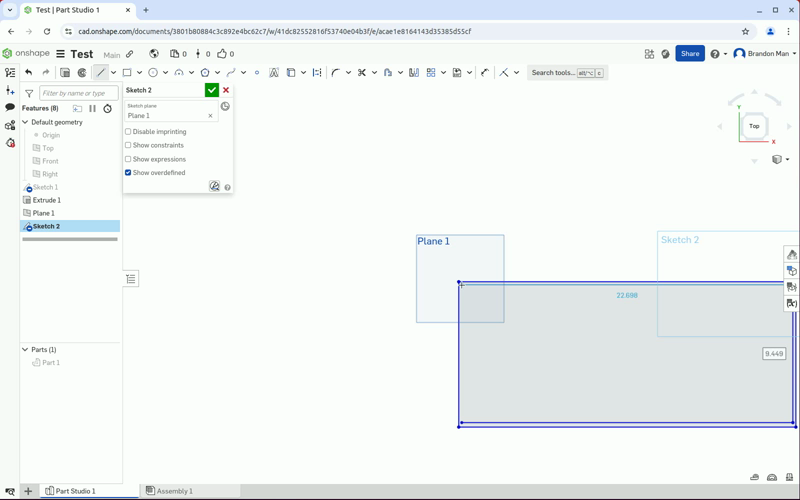
scroll(6)
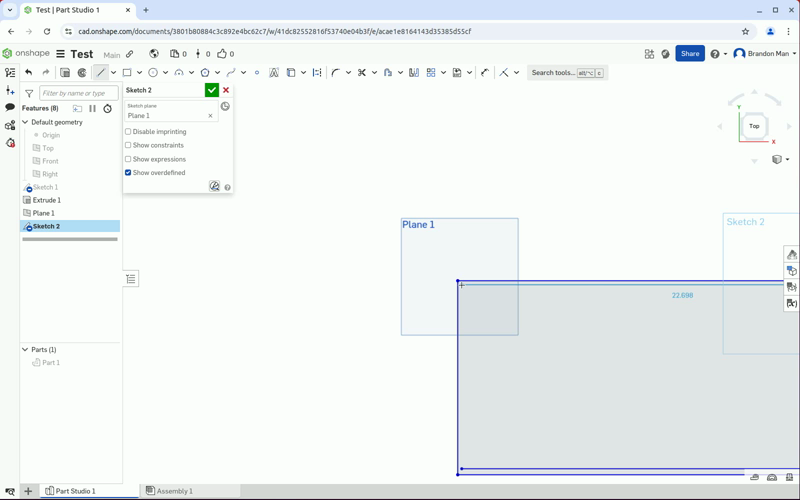
scroll(6)
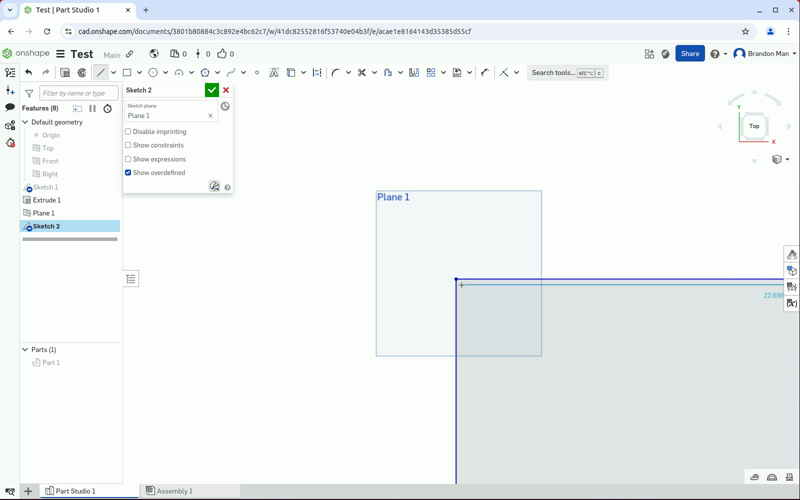
scroll(6)
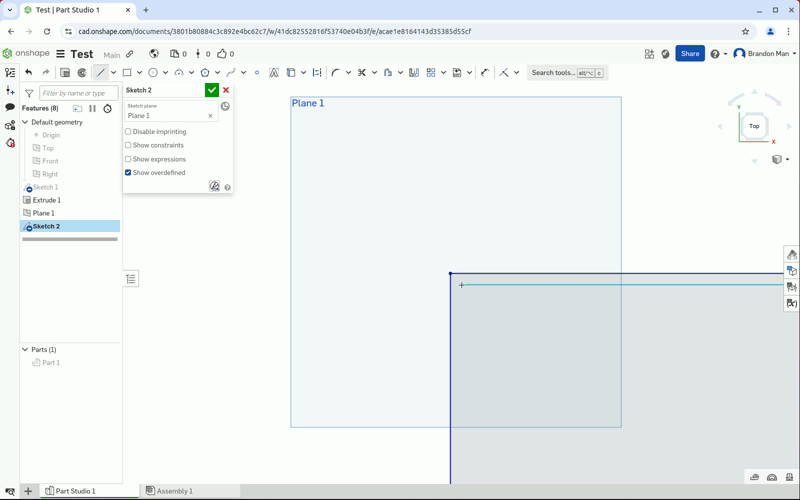
click(461, 284)
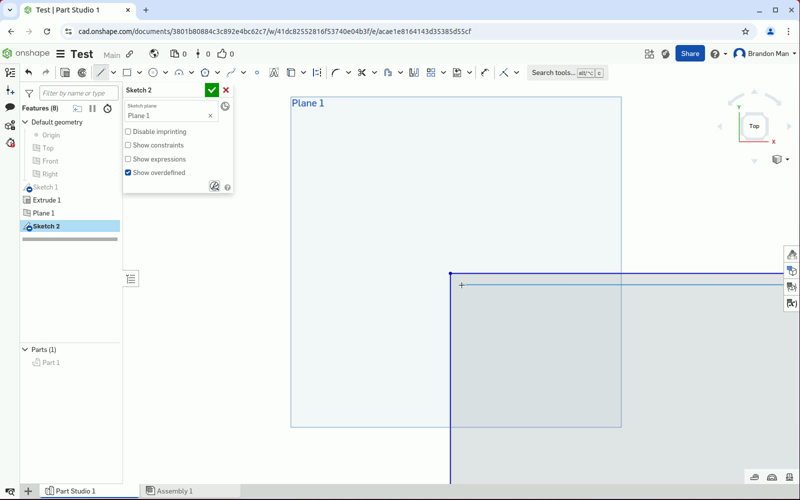
scroll(-6)
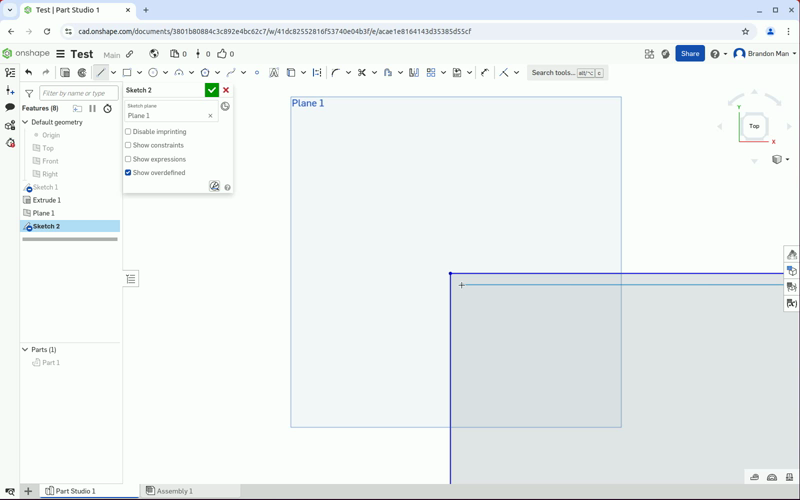
scroll(-6)
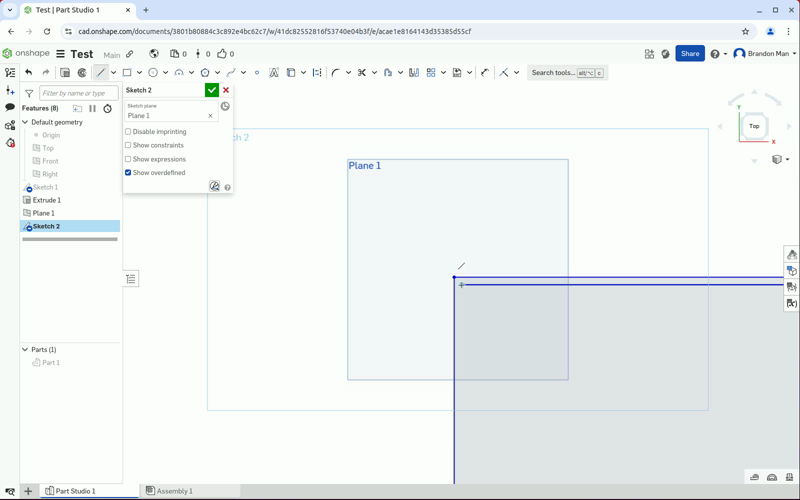
scroll(-6)
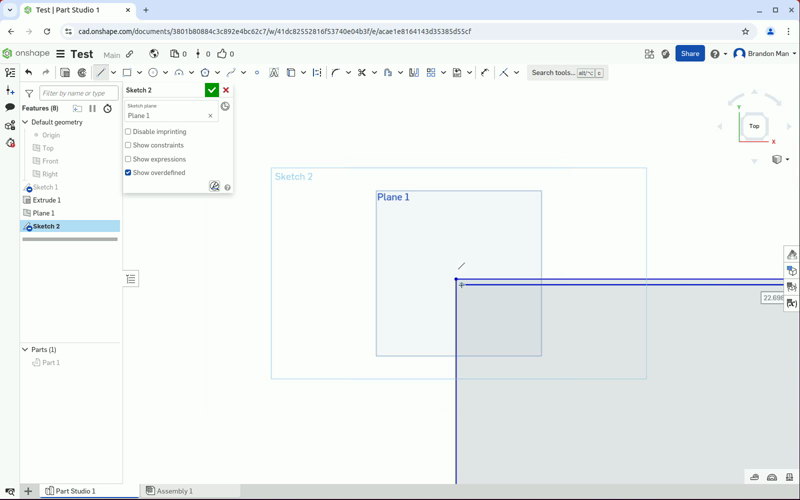
scroll(-6)
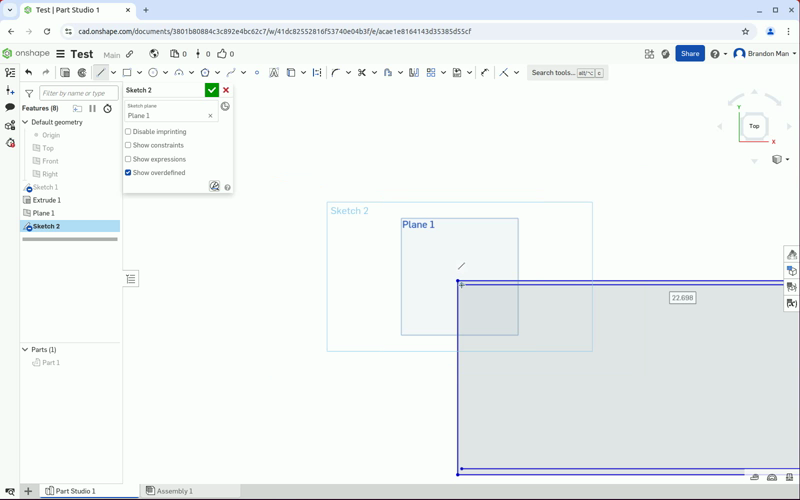
scroll(-6)
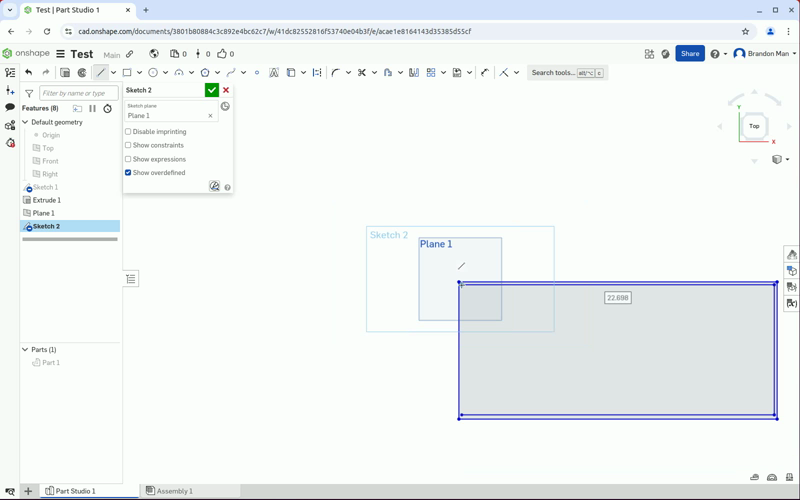
scroll(-6)
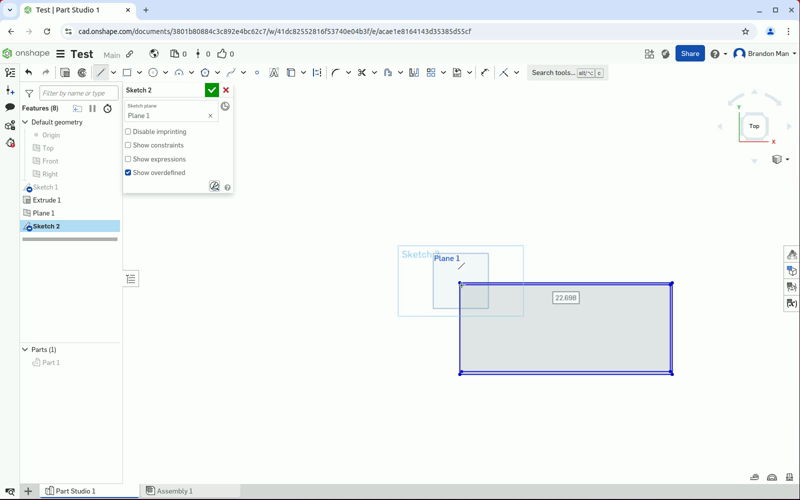
scroll(-6)
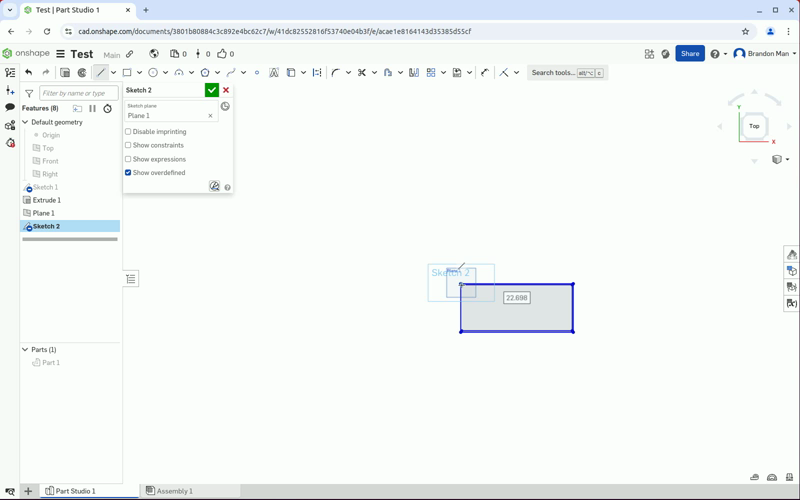
key_up(shift)
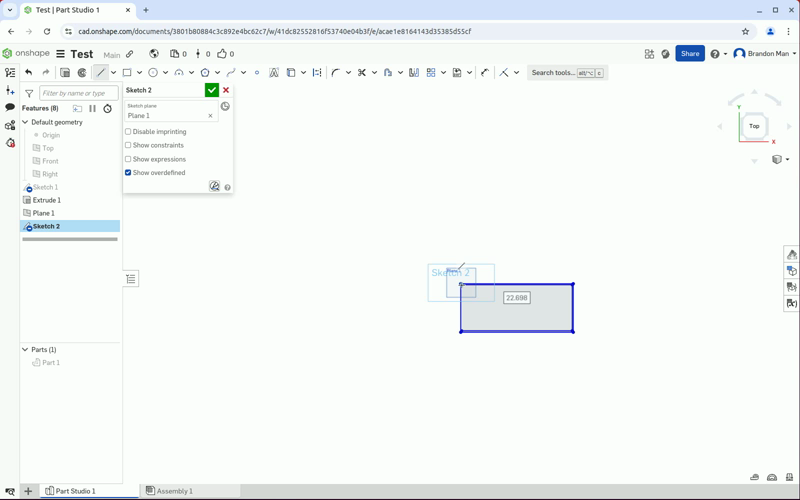
mouse_move(492, 284)
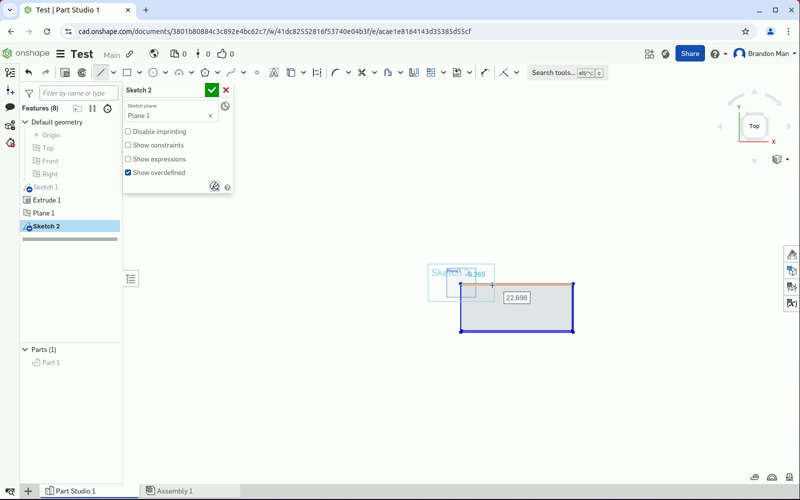
key_down(shift)
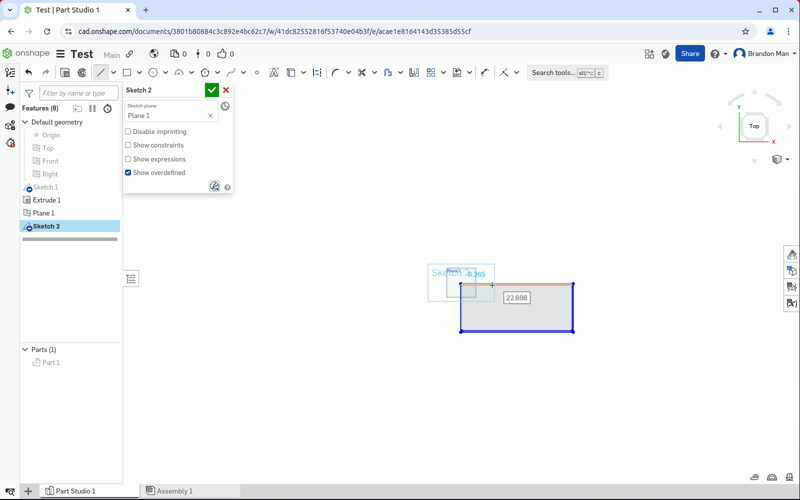
mouse_move(461, 330)
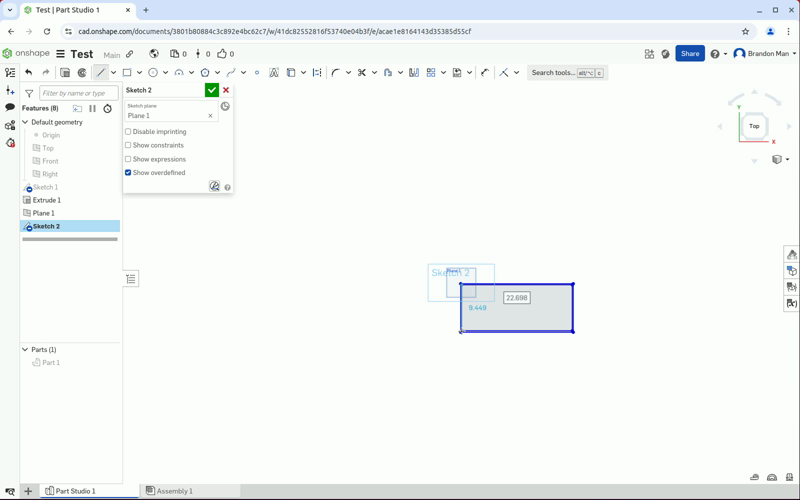
scroll(6)
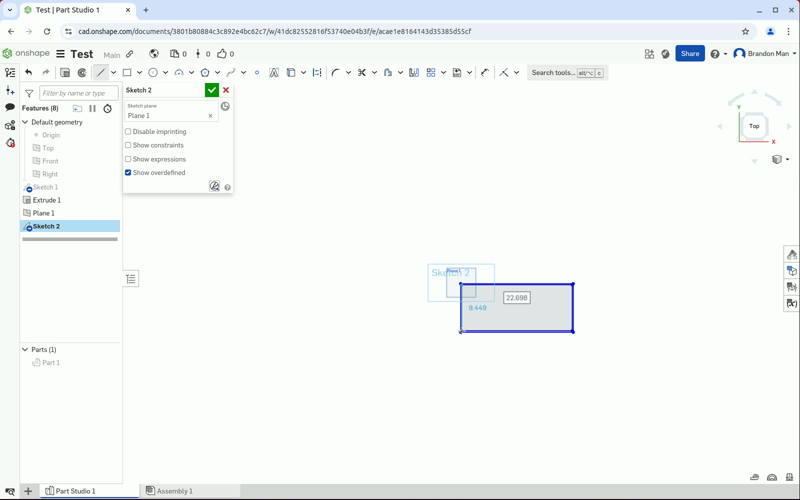
scroll(6)
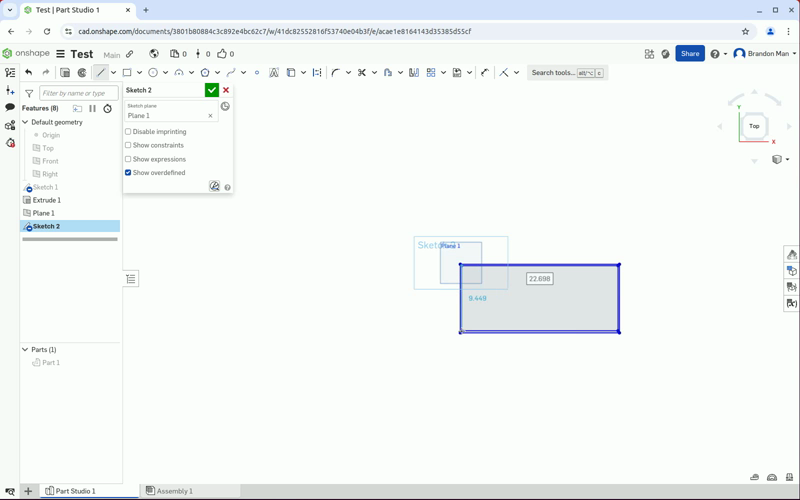
scroll(6)
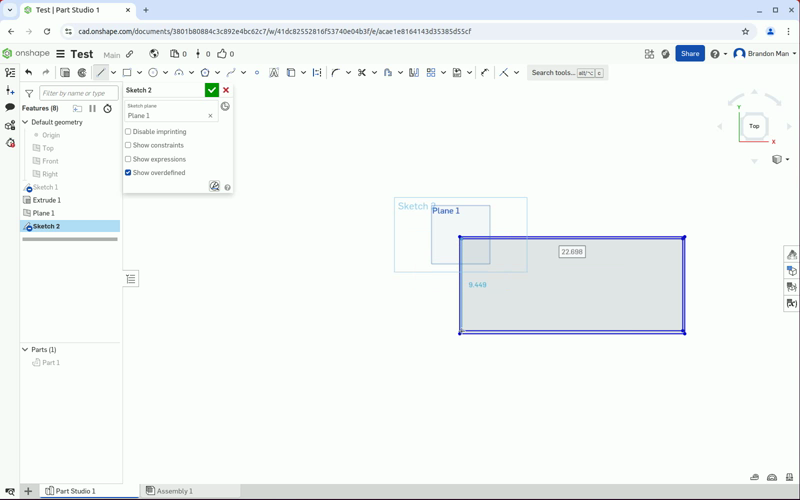
scroll(6)
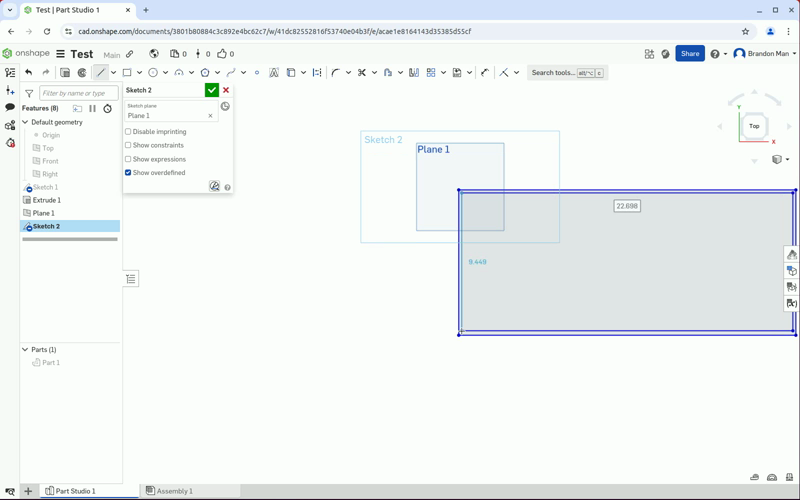
scroll(6)
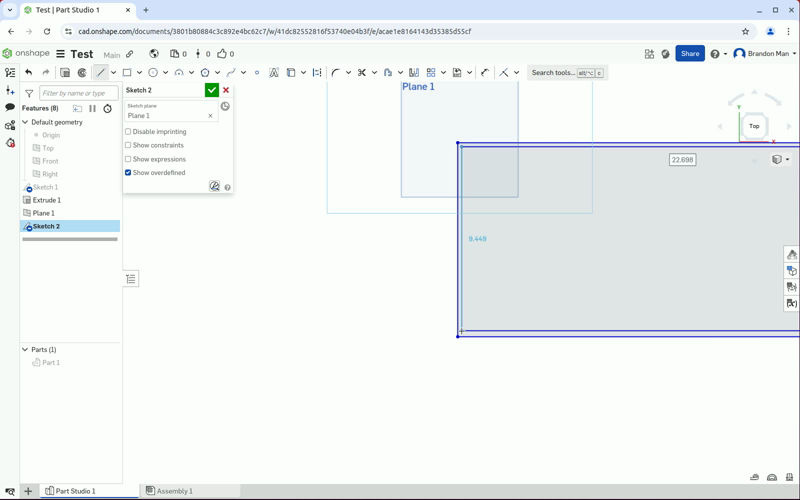
scroll(6)
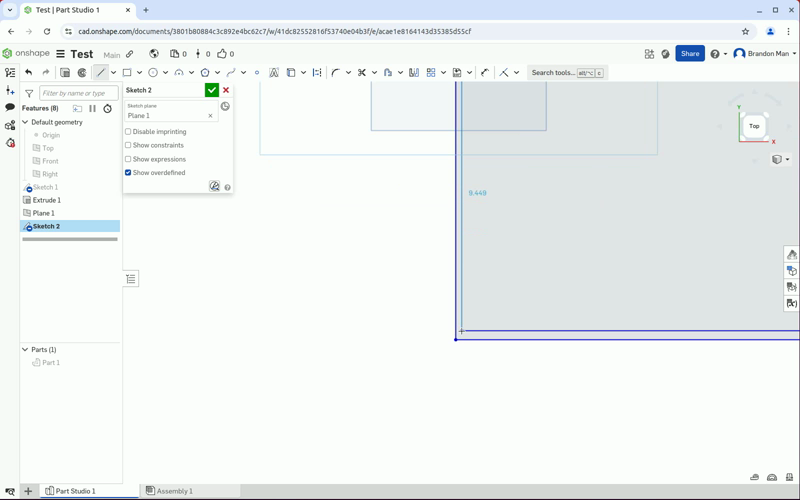
scroll(6)
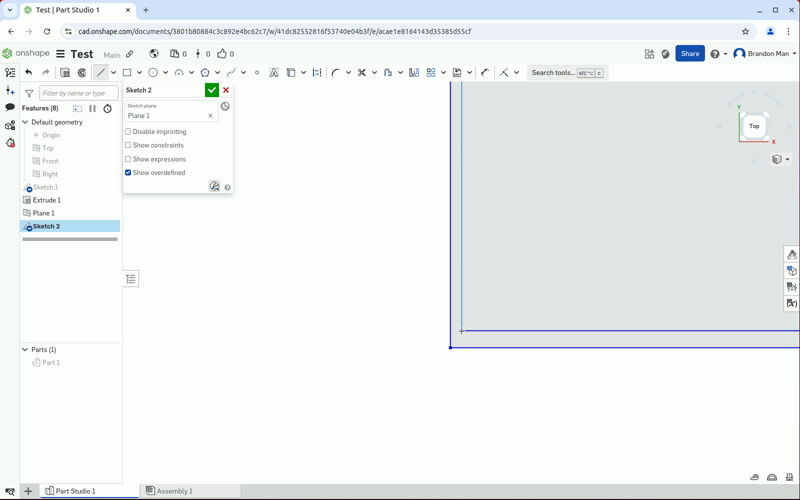
key_up(shift)
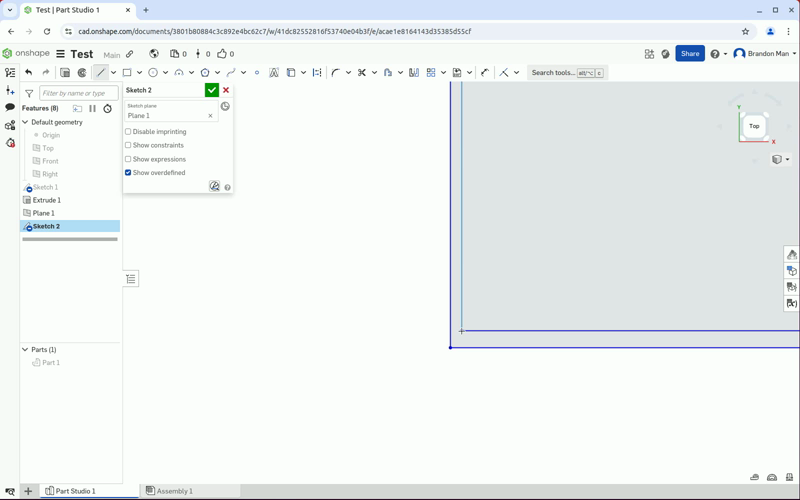
click(461, 330)
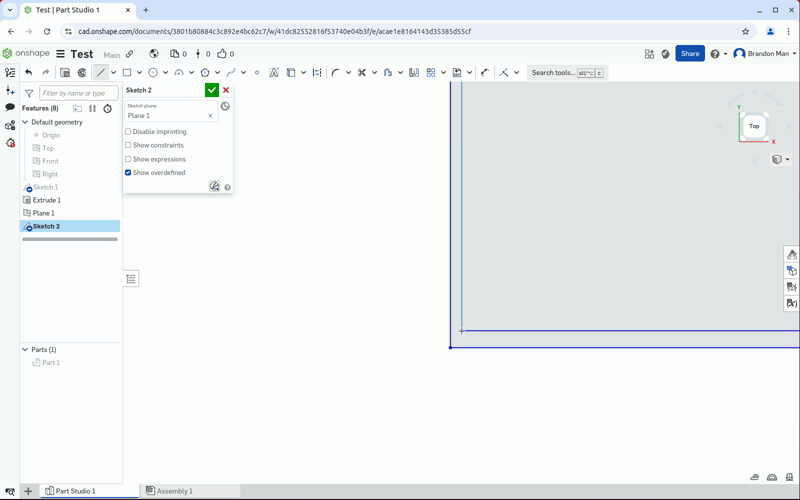
scroll(-6)
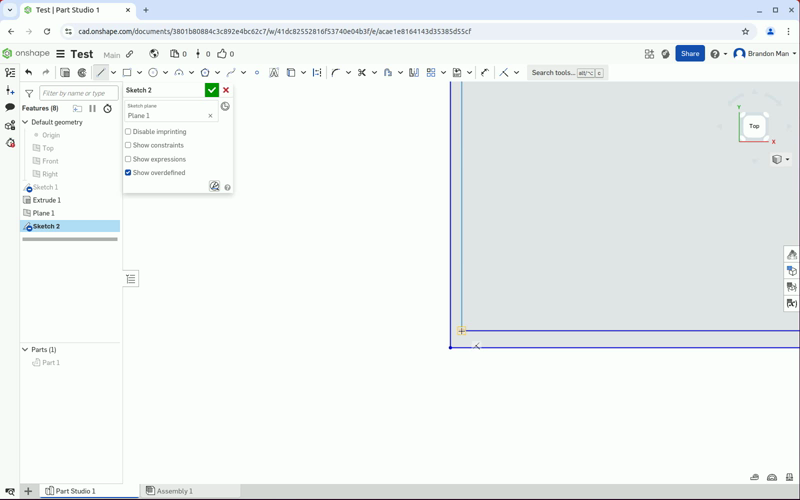
scroll(-6)
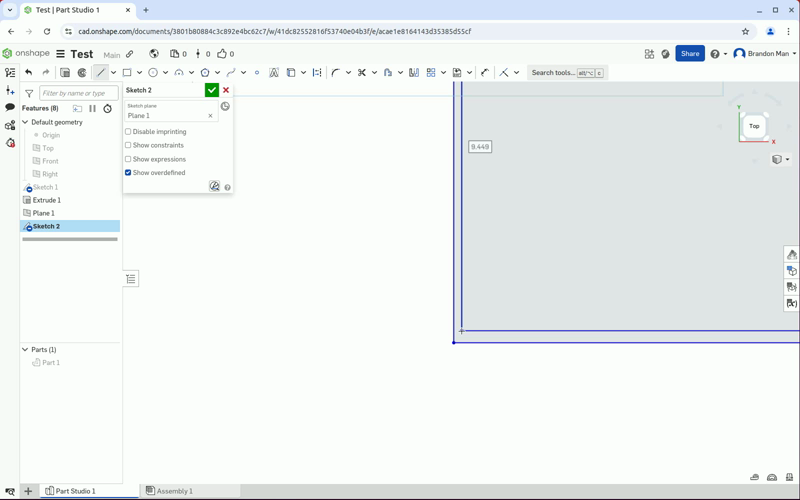
scroll(-6)
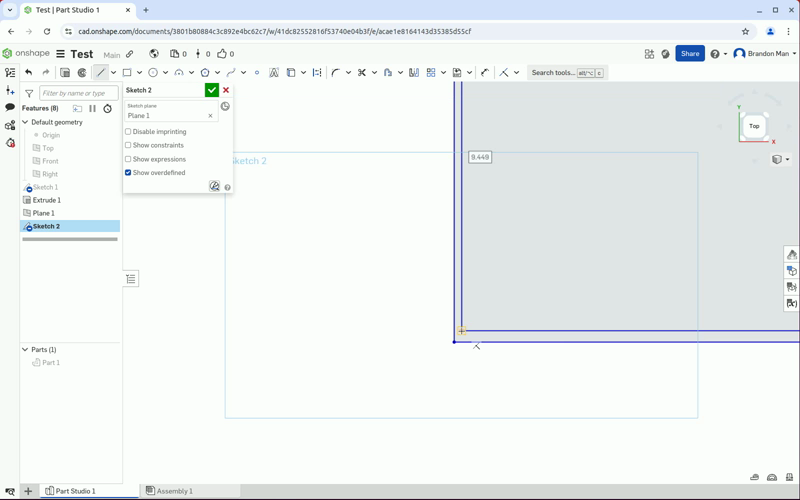
scroll(-6)
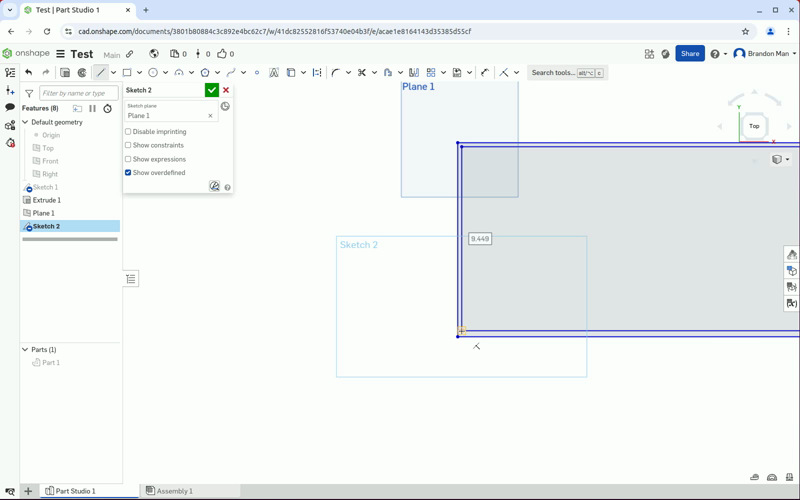
scroll(-6)
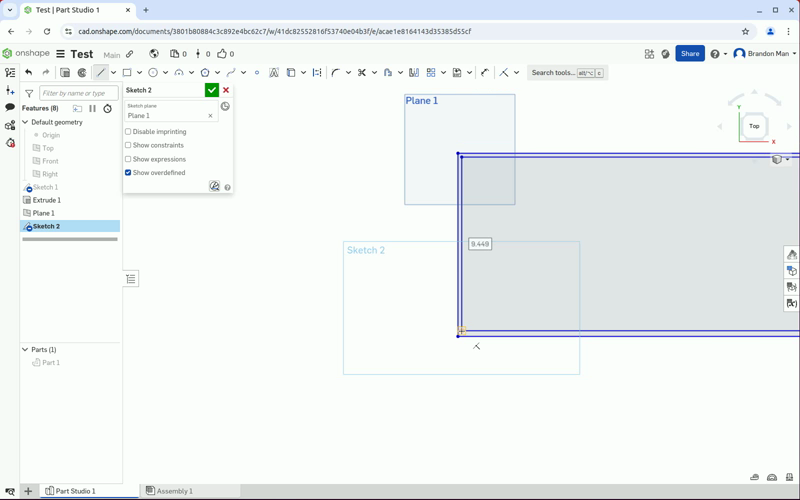
scroll(-6)
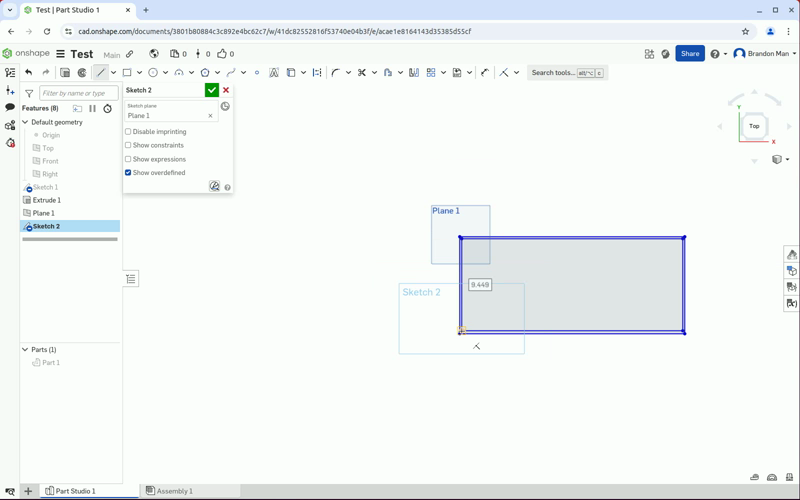
scroll(-6)
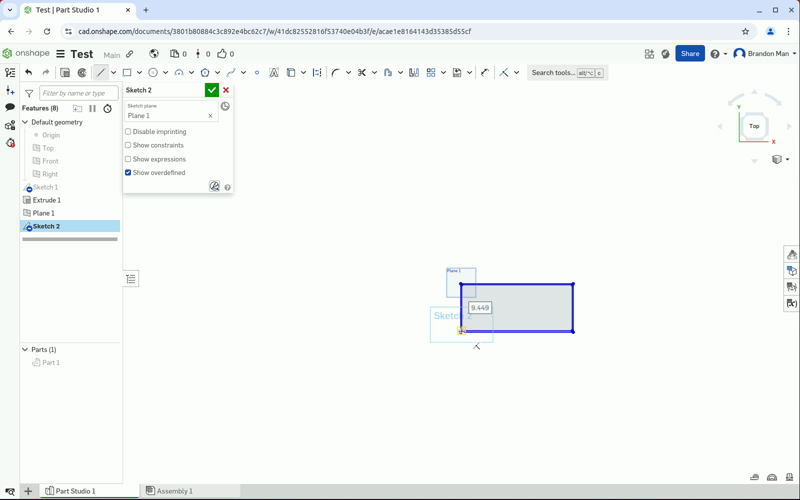
key(esc)
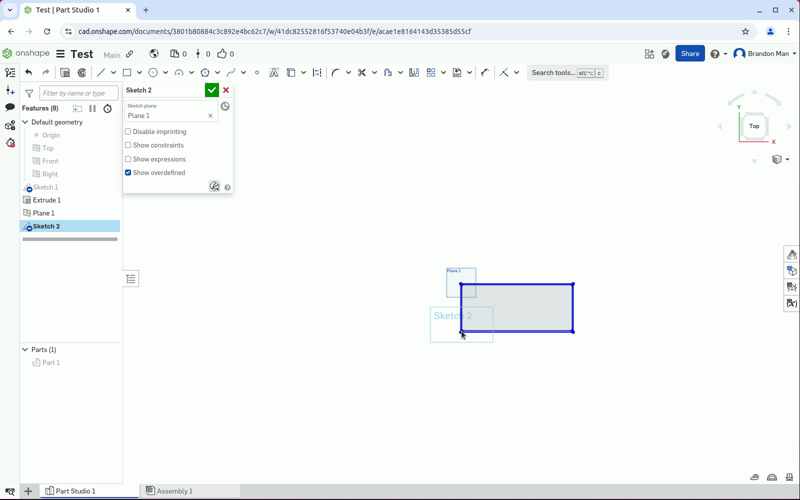
mouse_move(482, 331)
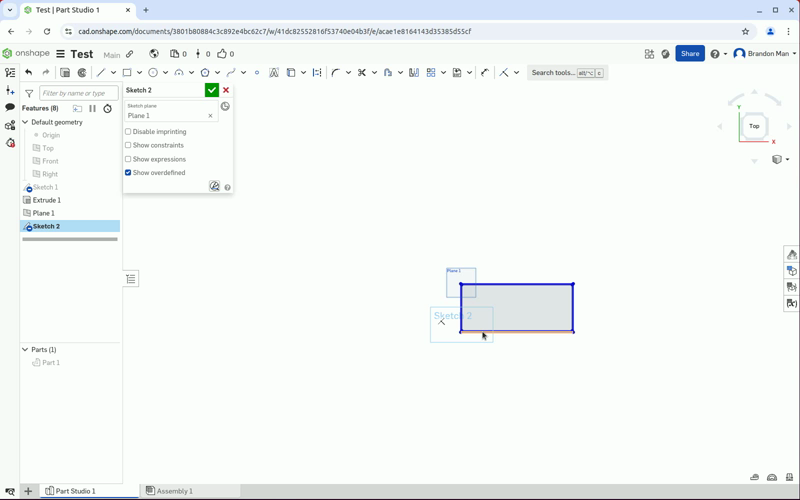
scroll(6)
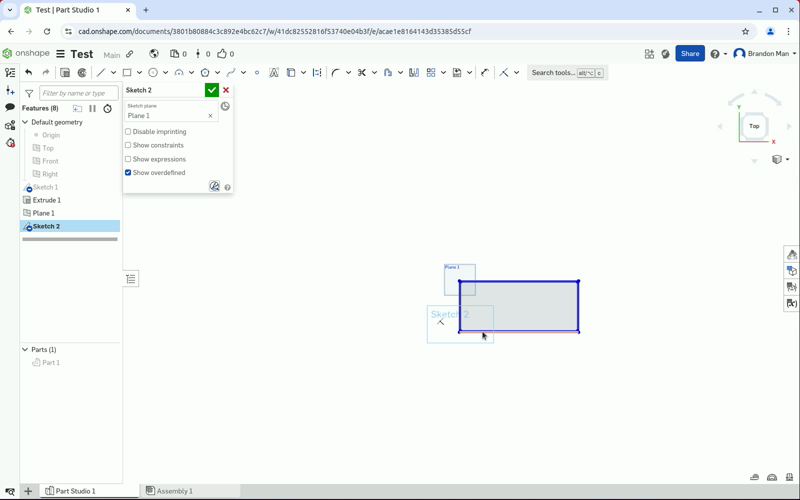
scroll(6)
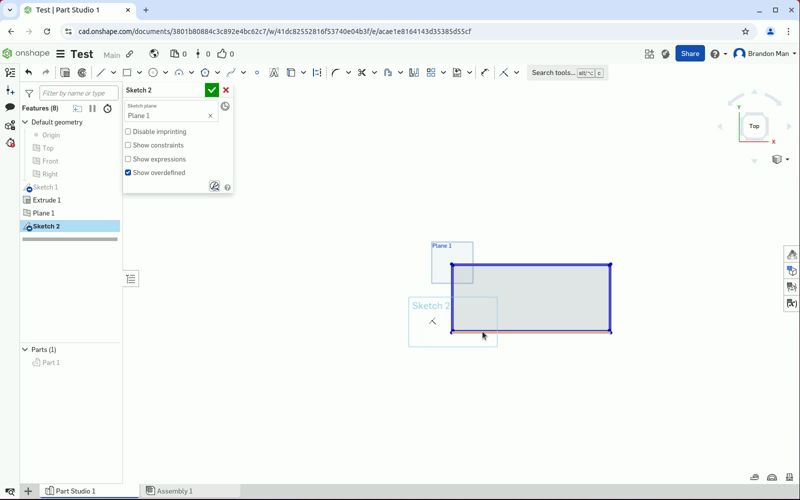
scroll(6)
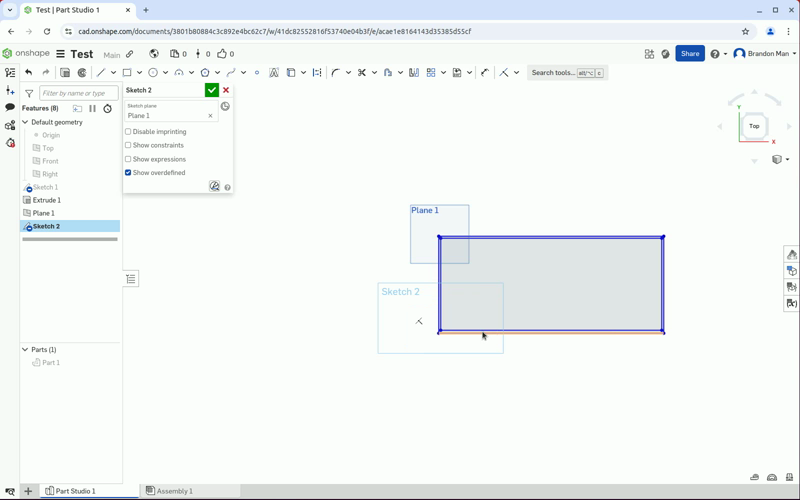
scroll(6)
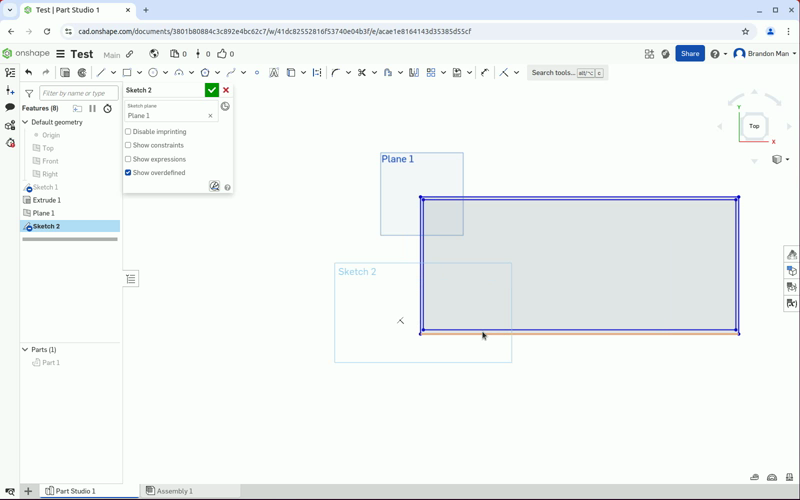
scroll(6)
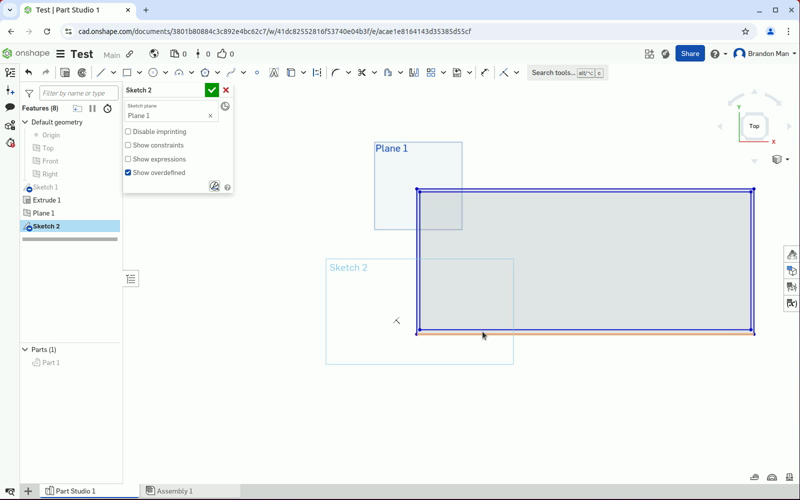
scroll(6)
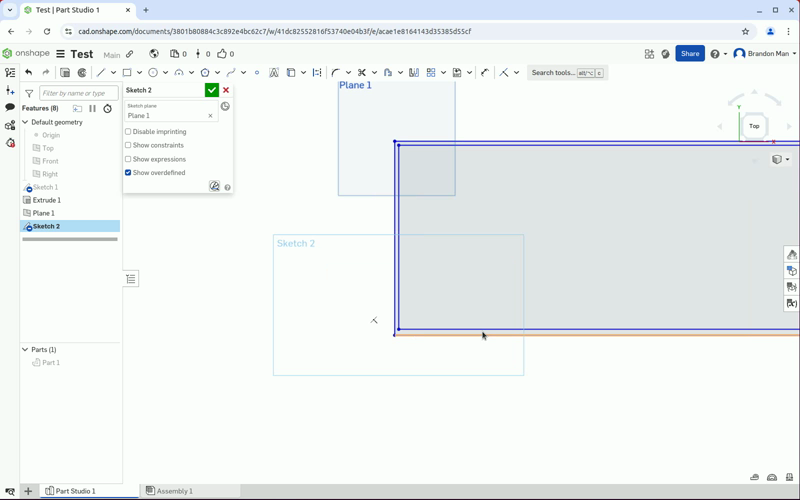
scroll(6)
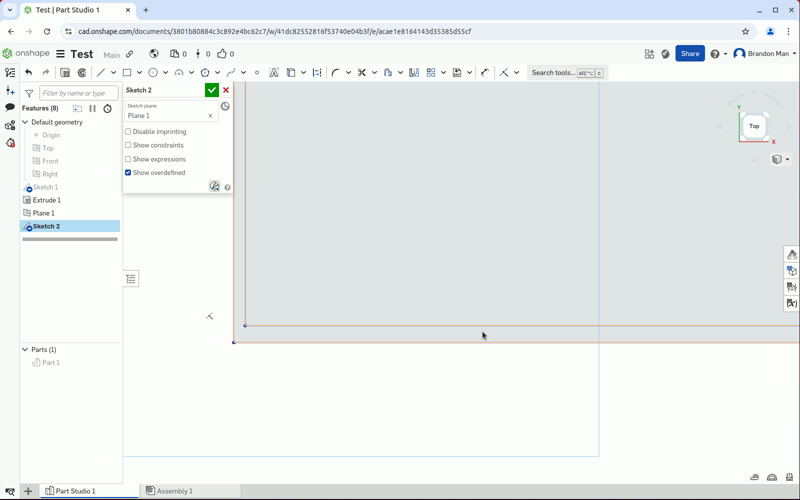
click(482, 331)
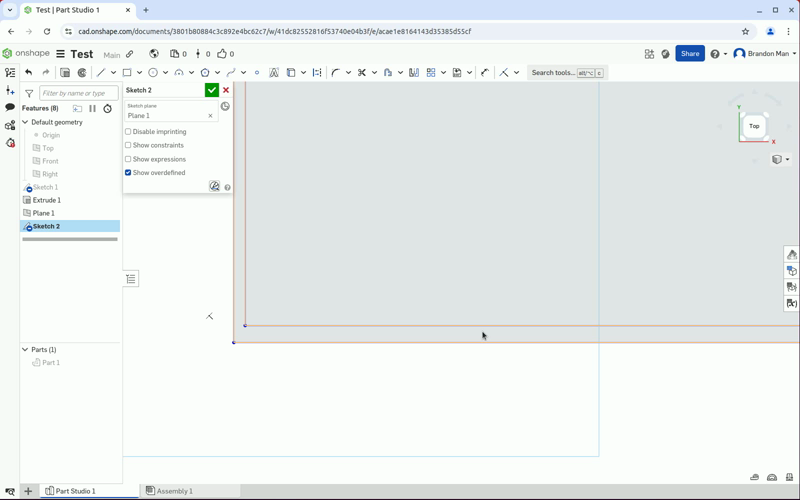
scroll(-6)
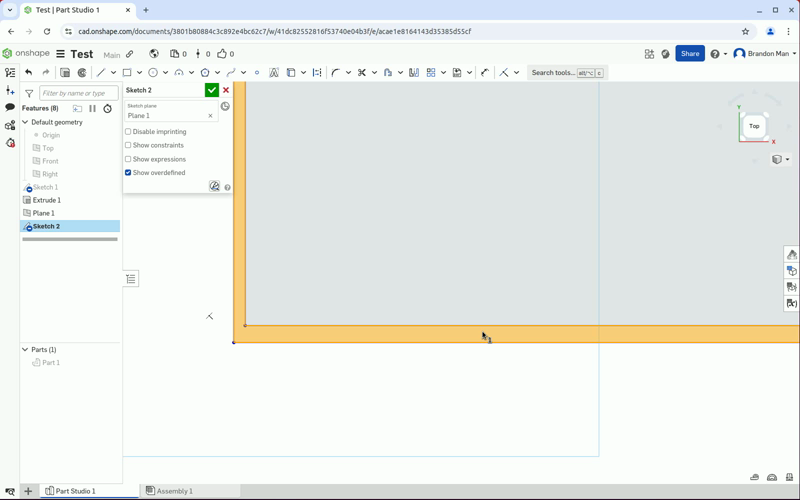
scroll(-6)
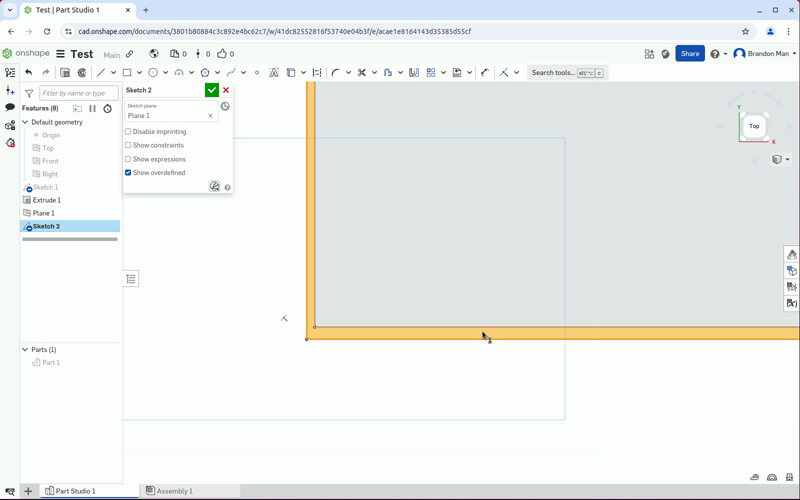
scroll(-6)
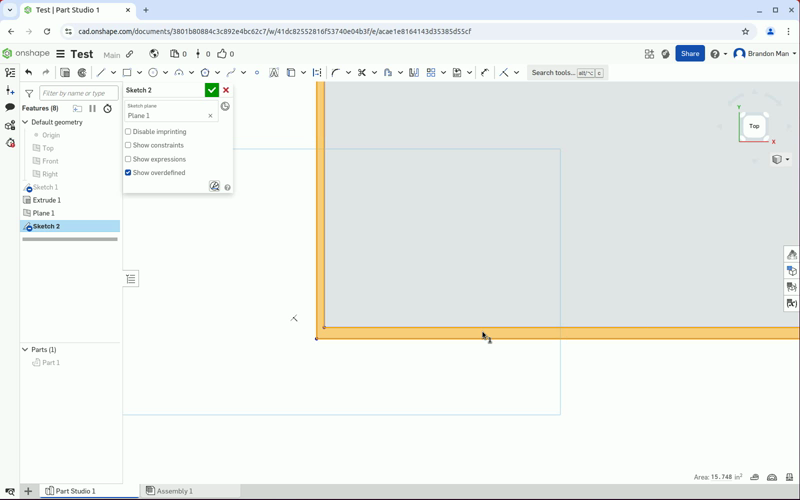
scroll(-6)
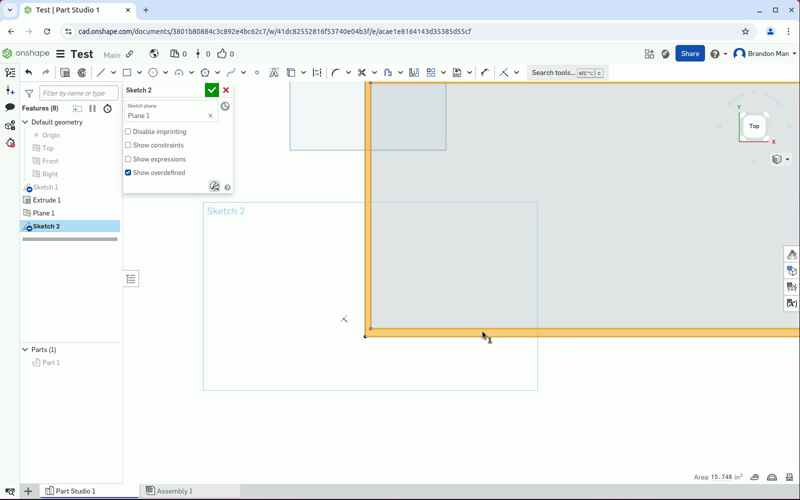
scroll(-6)
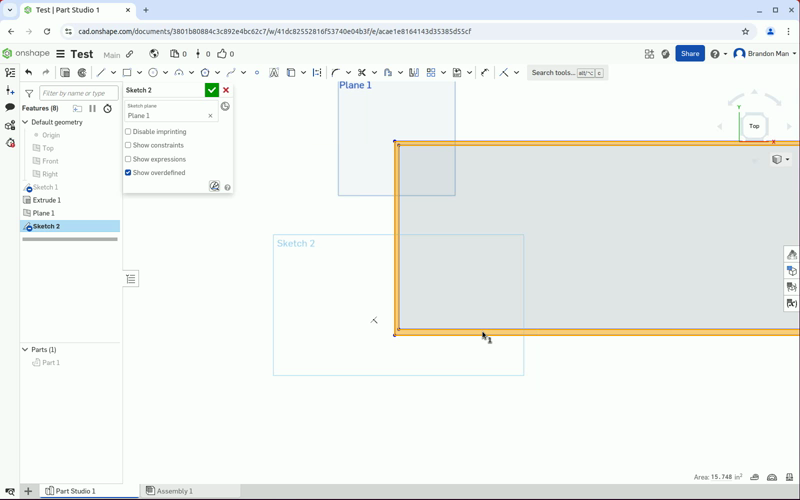
scroll(-6)
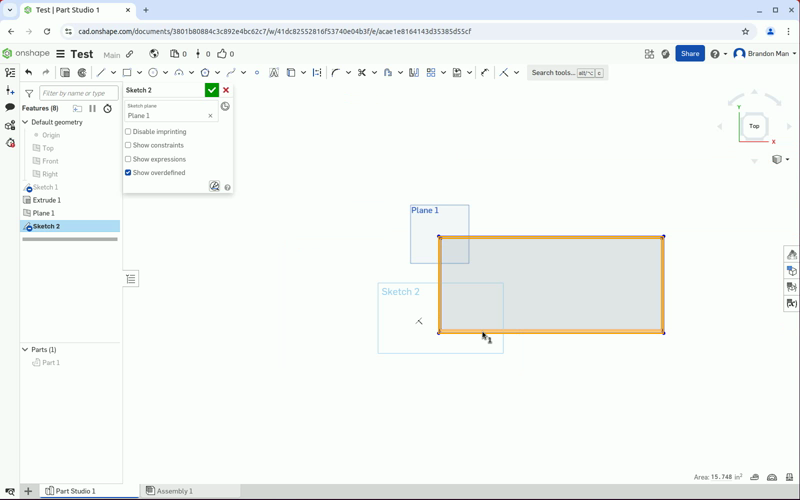
scroll(-6)
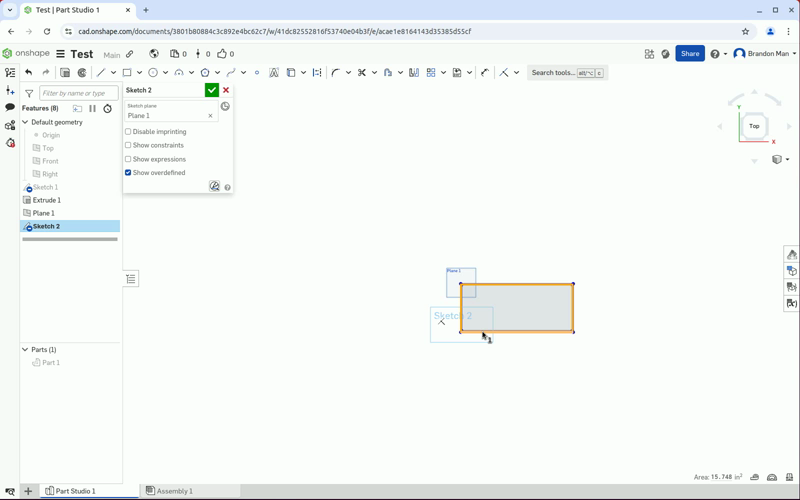
mouse_move(73, 352)
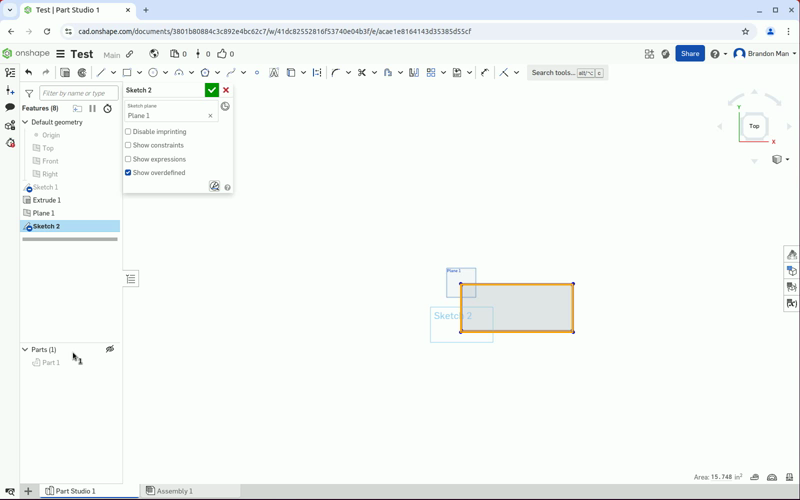
key(shift+y)
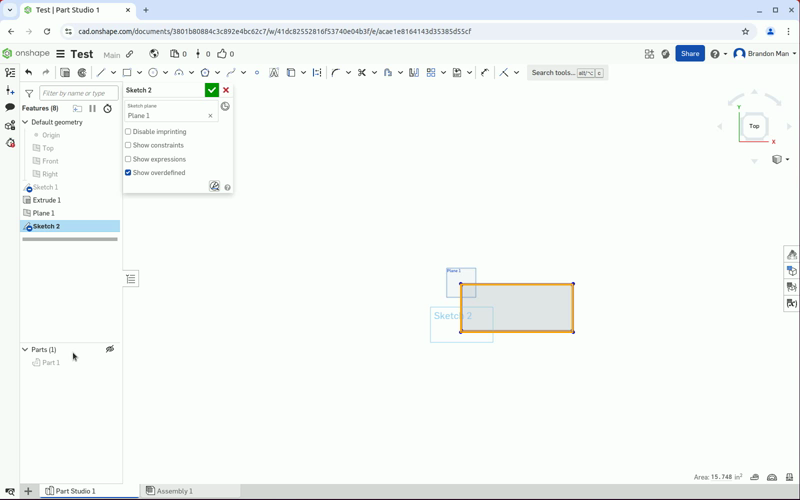
key(shift+e)
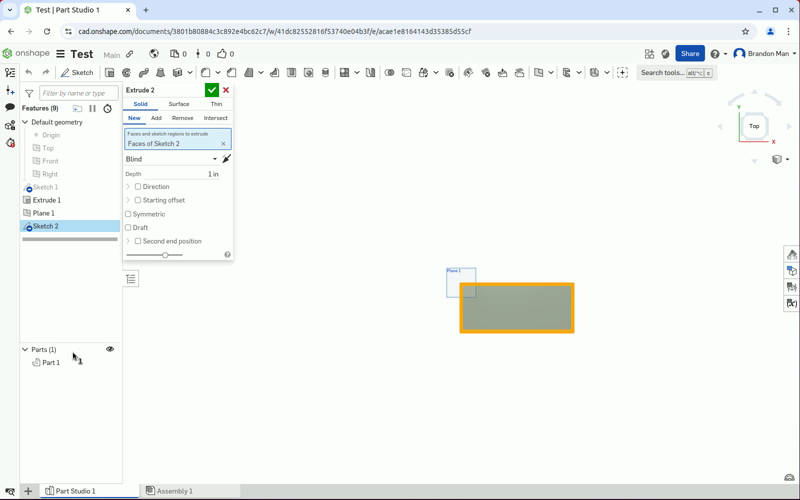
mouse_move(143, 106)
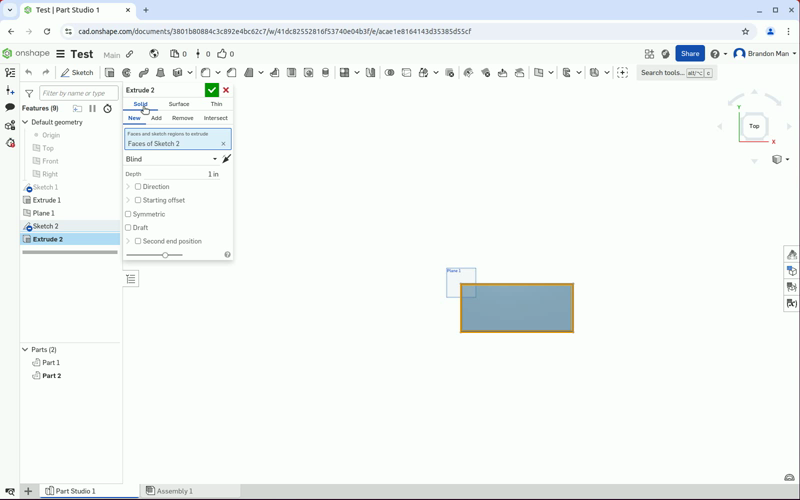
click(143, 106)
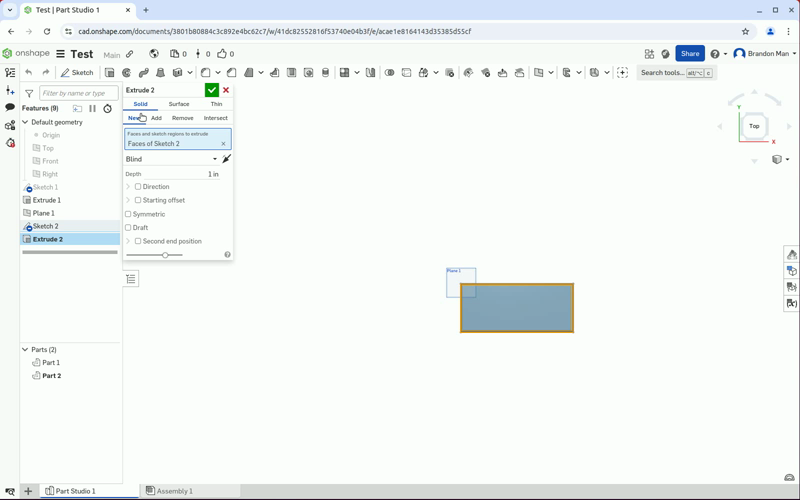
mouse_move(137, 120)
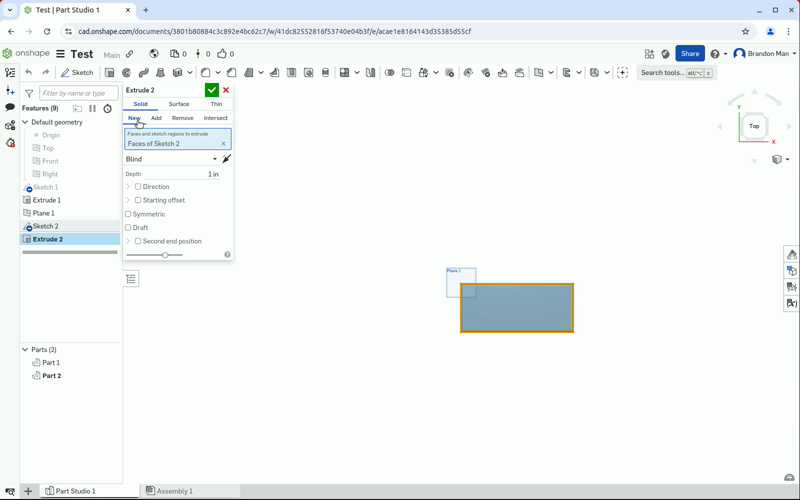
click(137, 120)
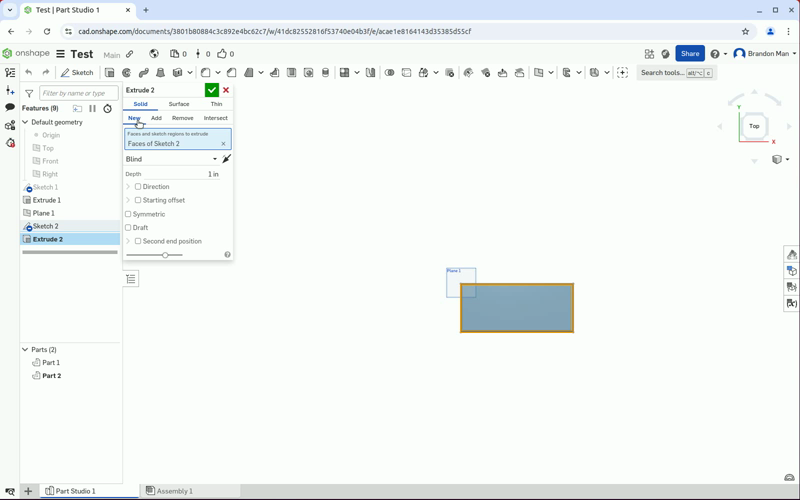
key(tab, 4)
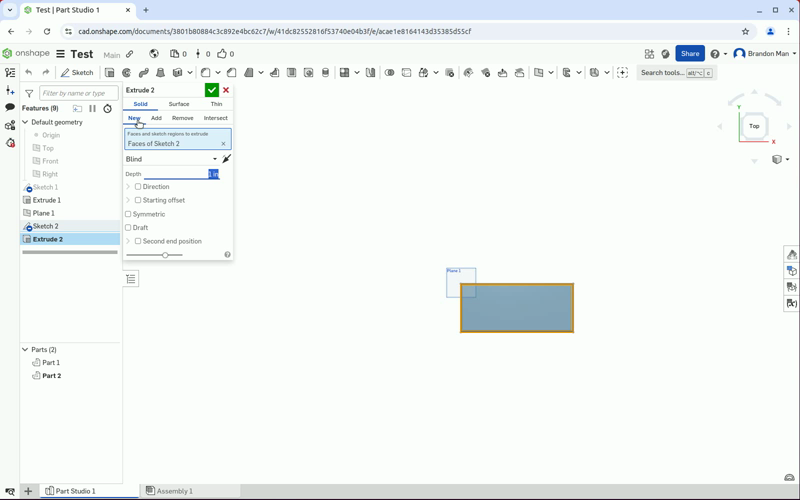
text(2.889)
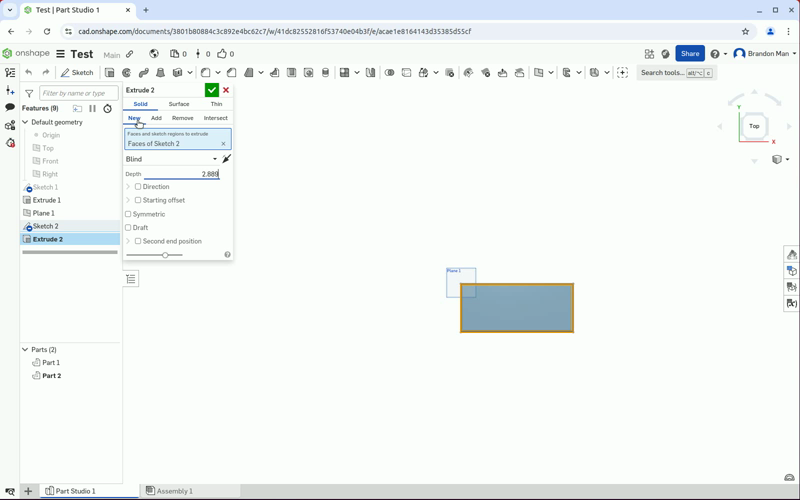
key(enter)
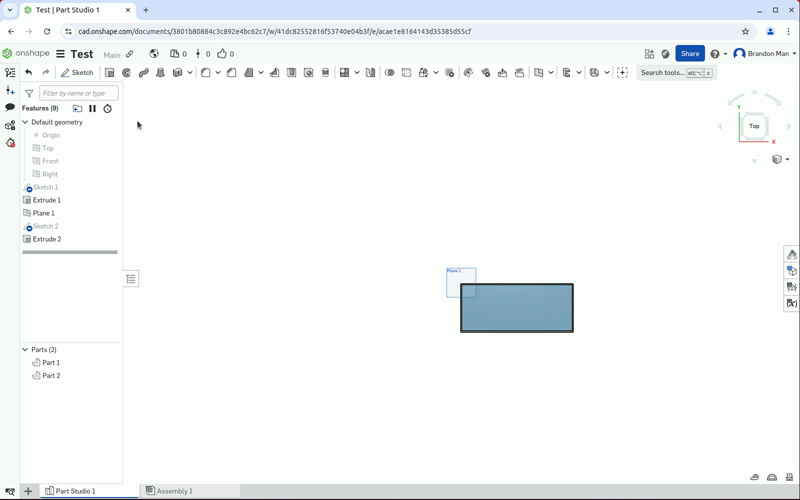
key(shift+h)
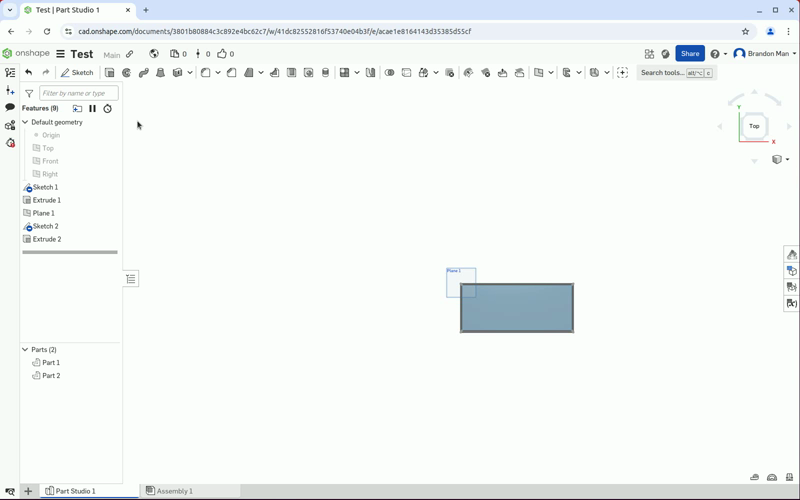
key(shift+h)
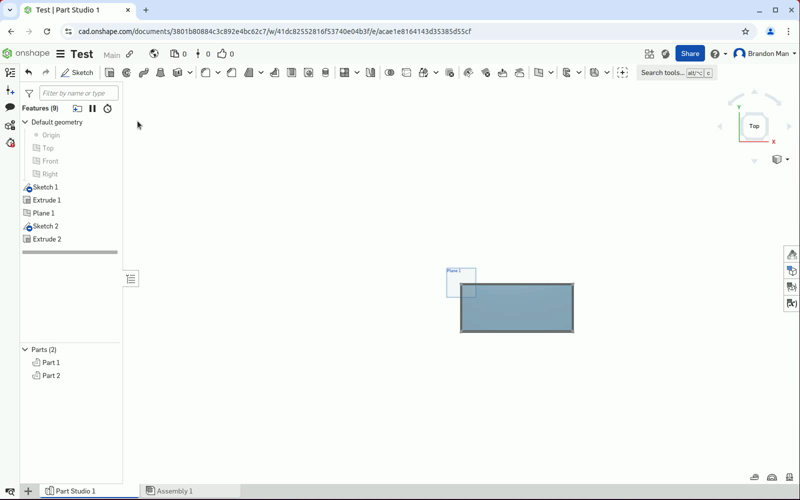
key(shift+7)
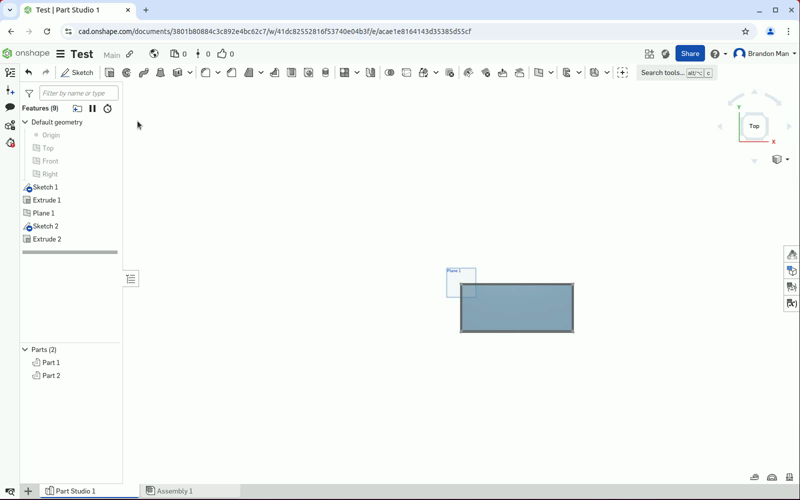
key(up, 3)
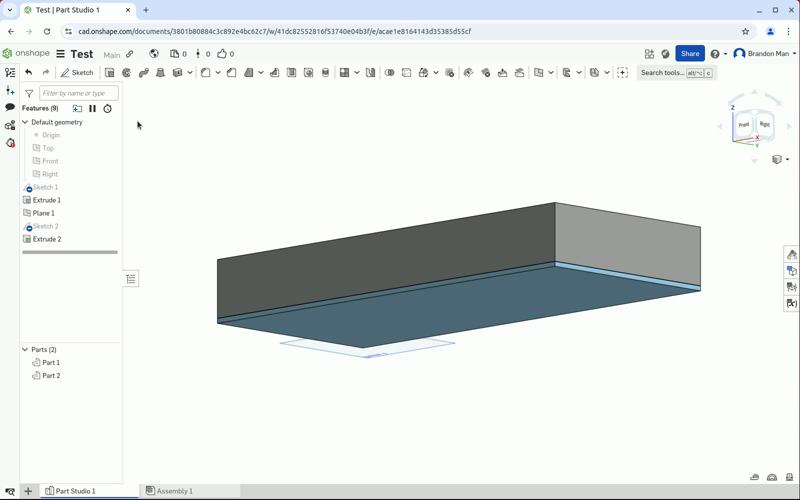
key(left, 3)
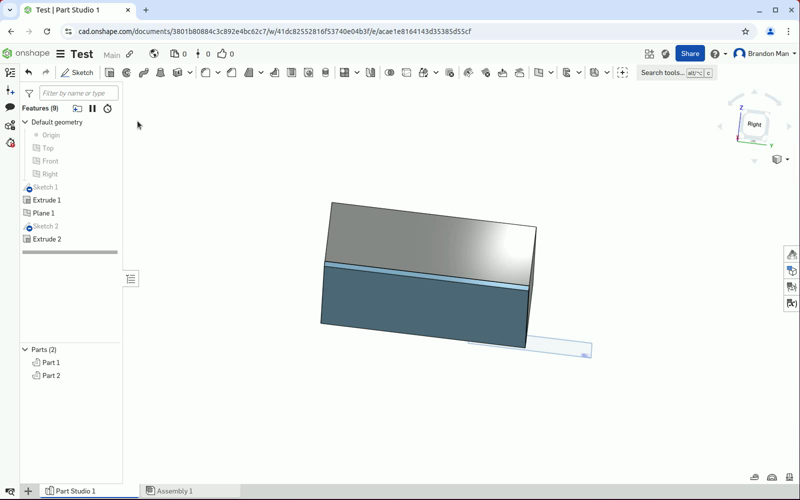
key(right, 3)
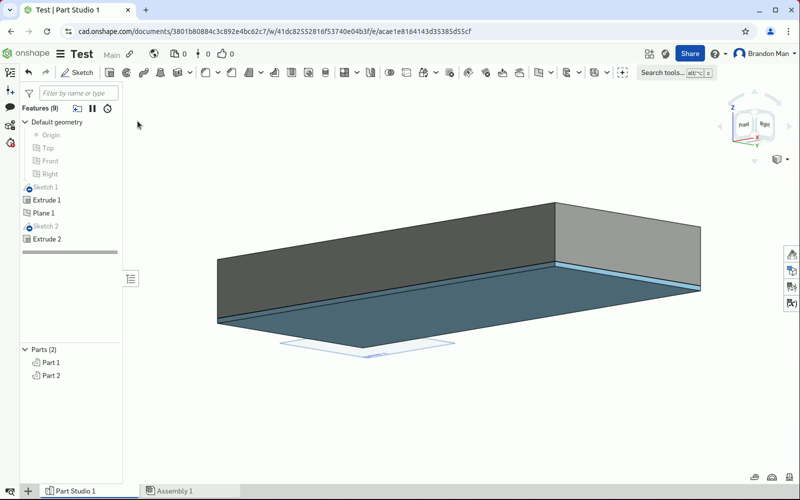
key(down, 3)
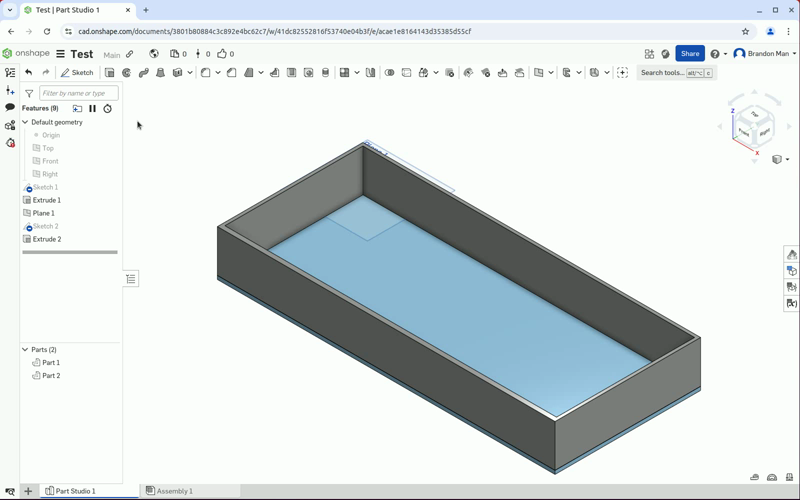
mouse_move(73, 189)
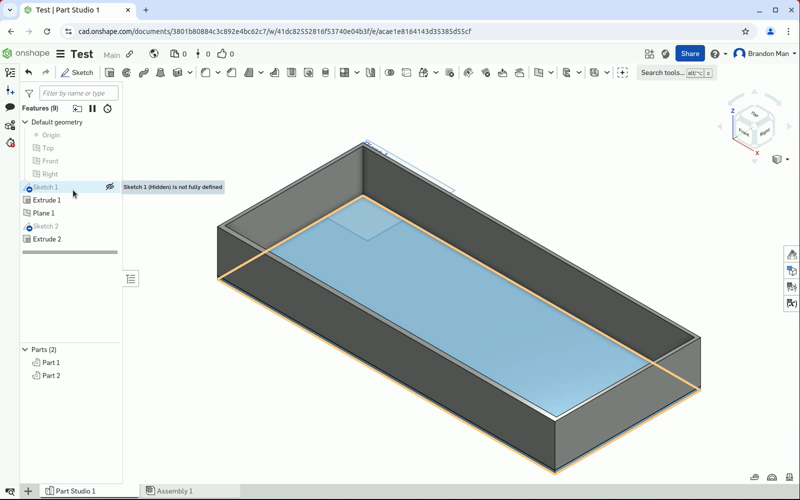
click(73, 189)